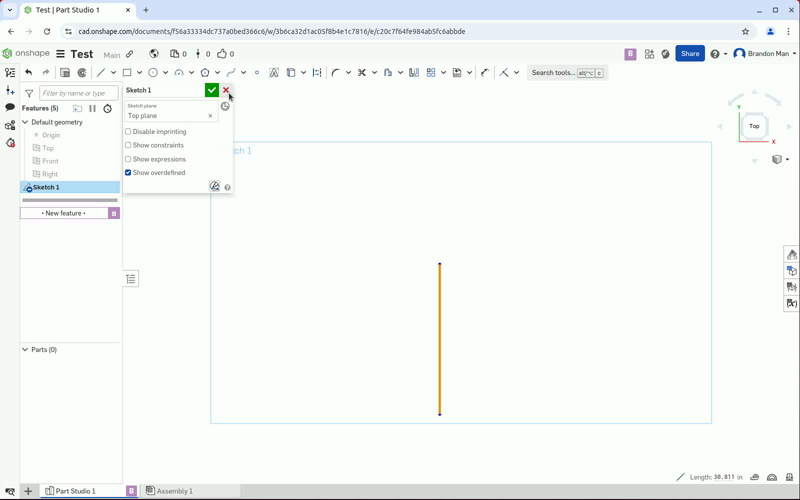
key(shift+h)
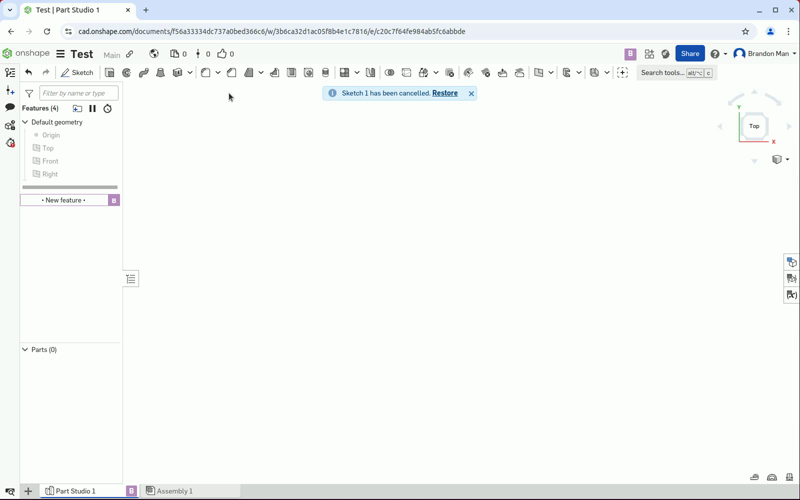
mouse_move(73, 352)
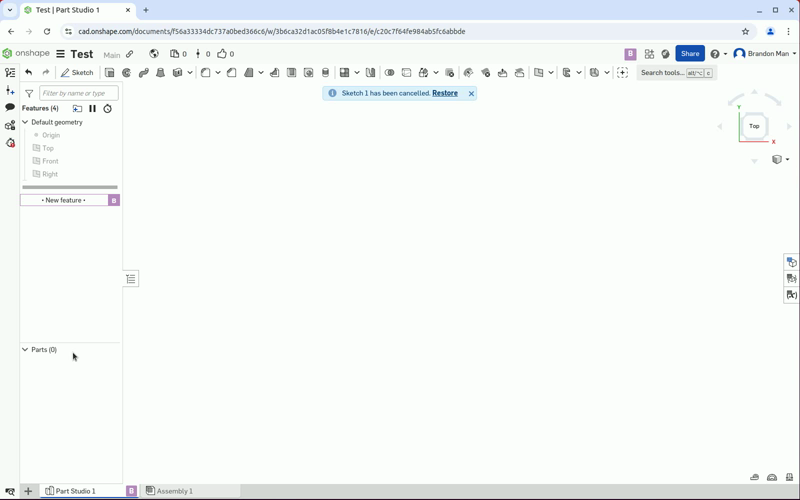
key(y)
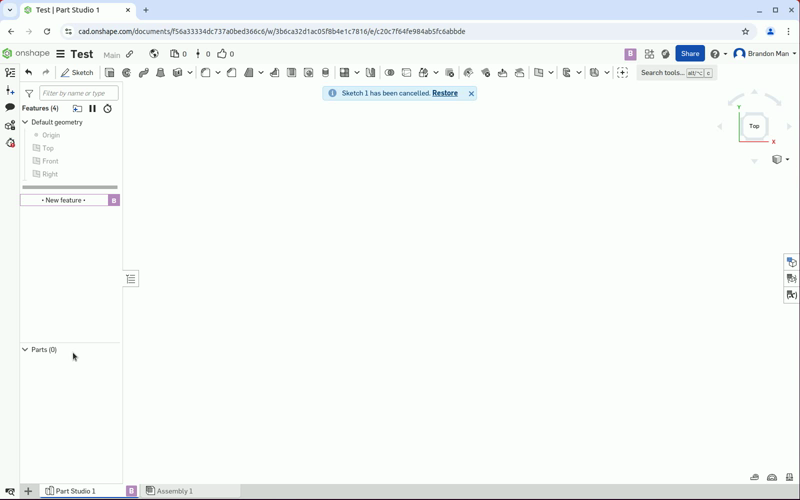
key(shift+p)
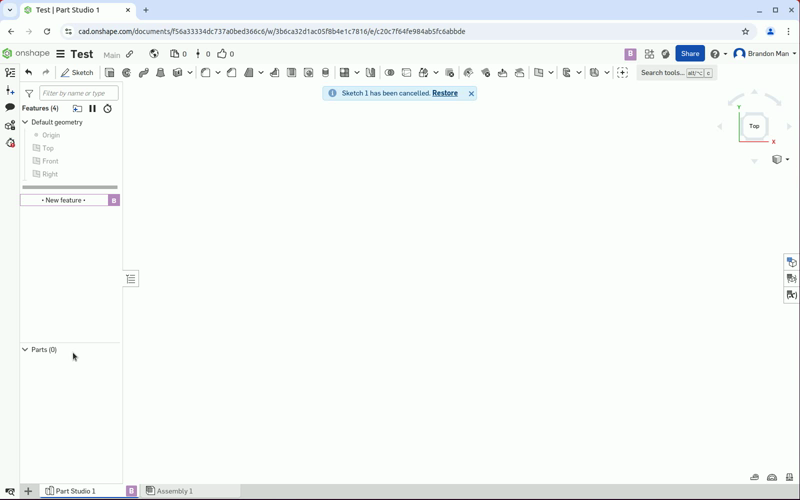
key(space)
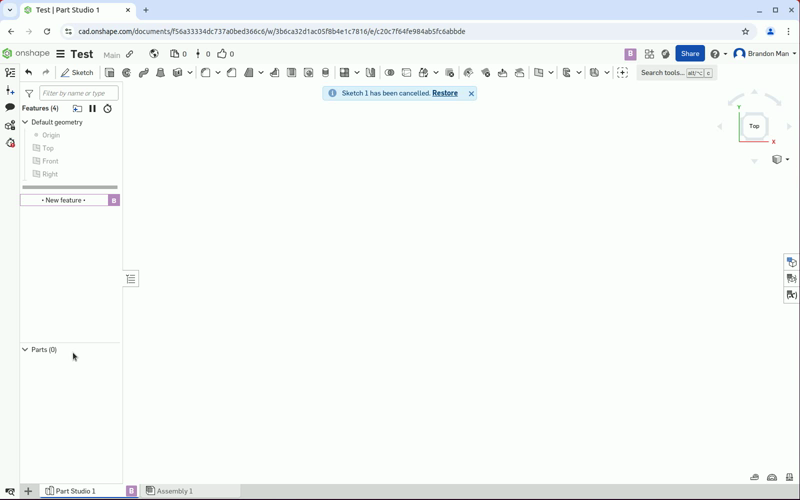
key_down(shift)
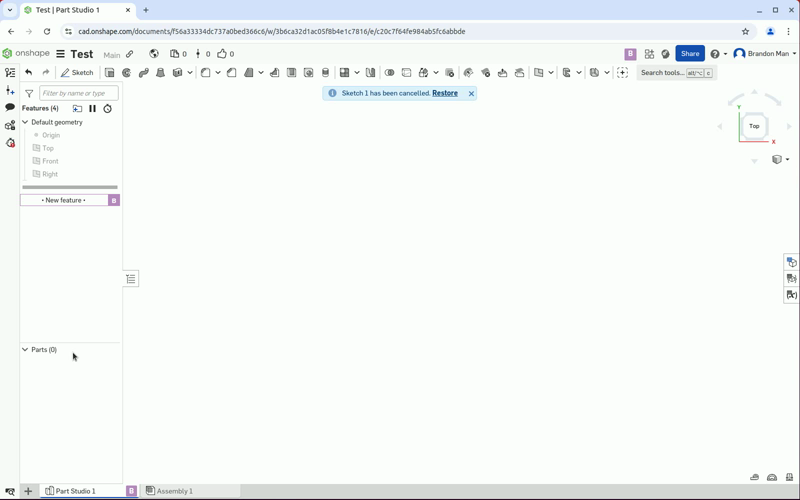
key(up)
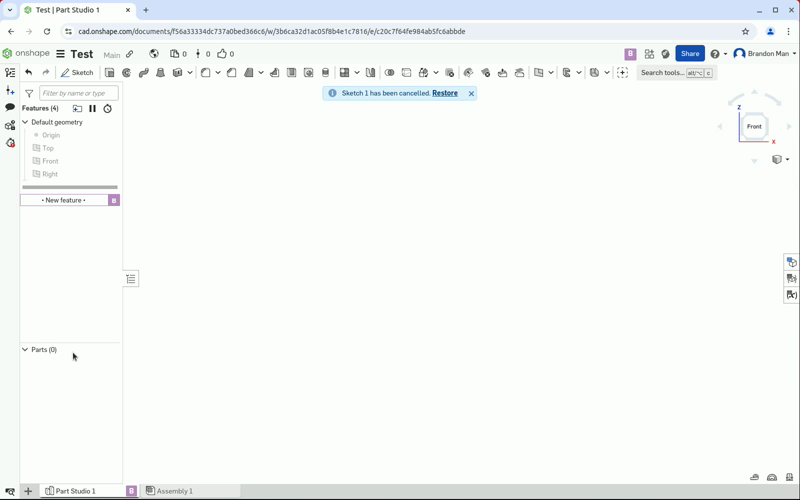
key_up(shift)
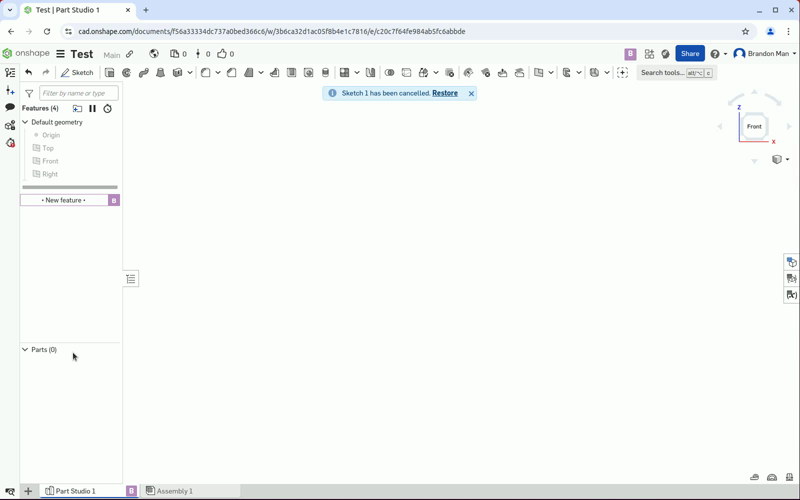
mouse_move(73, 352)
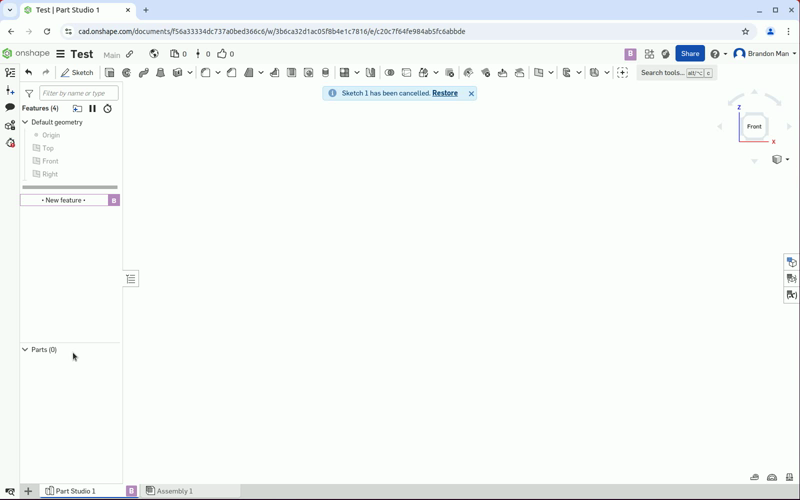
key(shift+y)
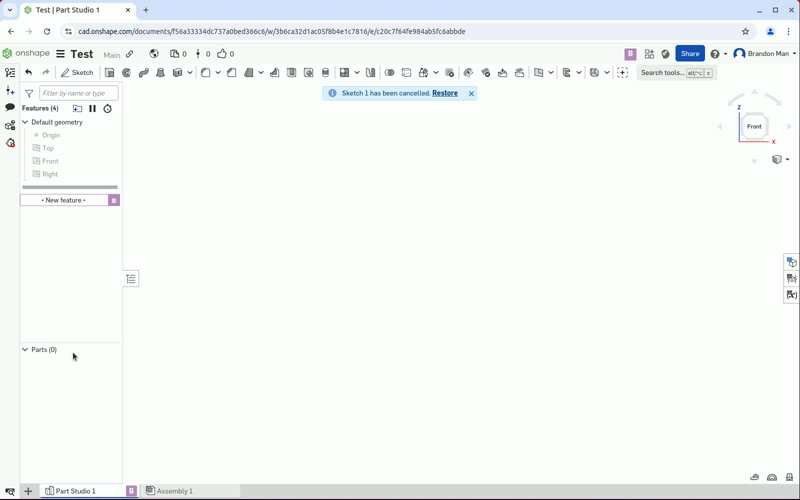
key(shift+s)
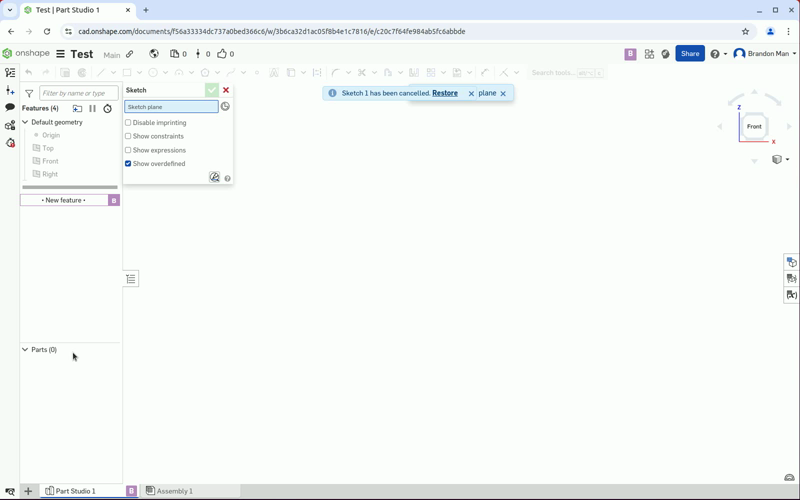
mouse_move(73, 163)
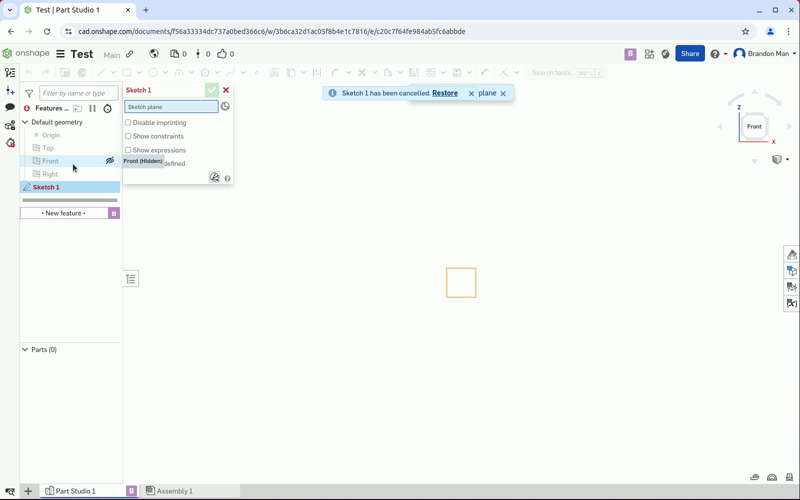
click(73, 163)
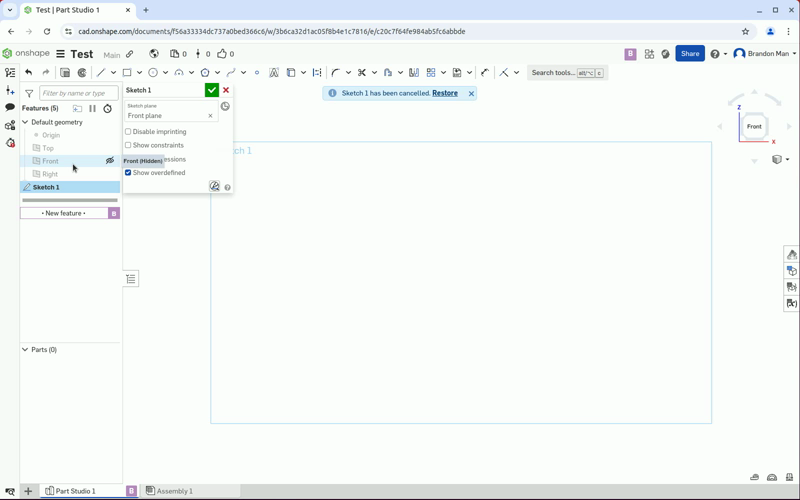
mouse_move(73, 352)
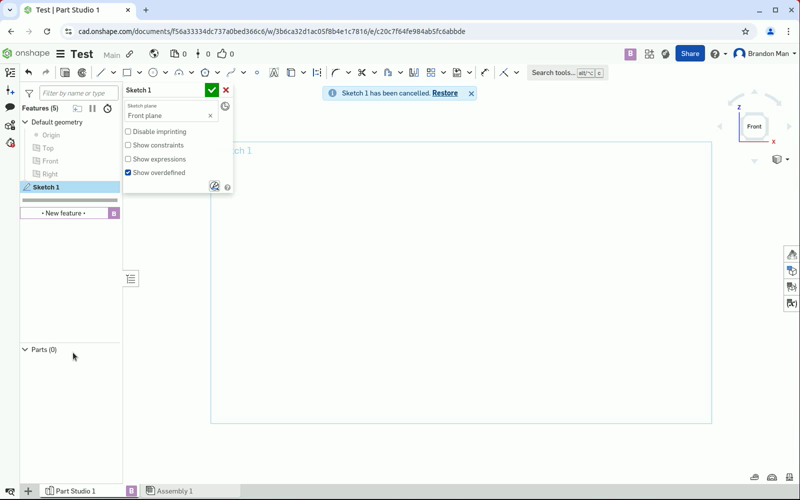
key(y)
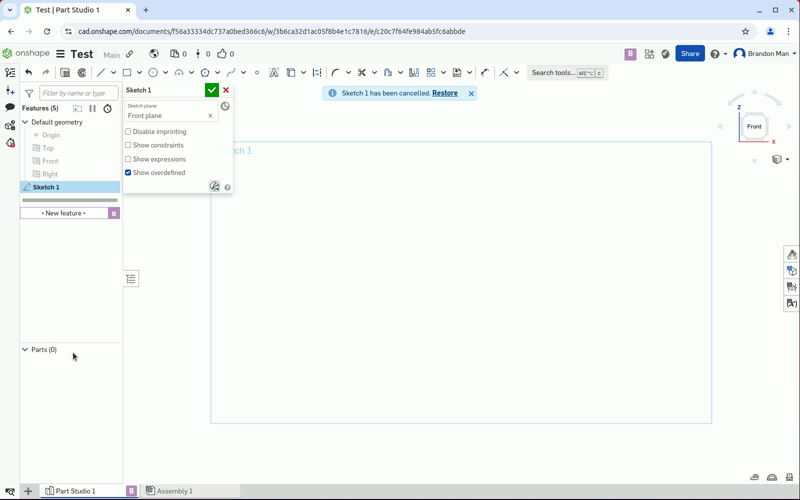
key(l)
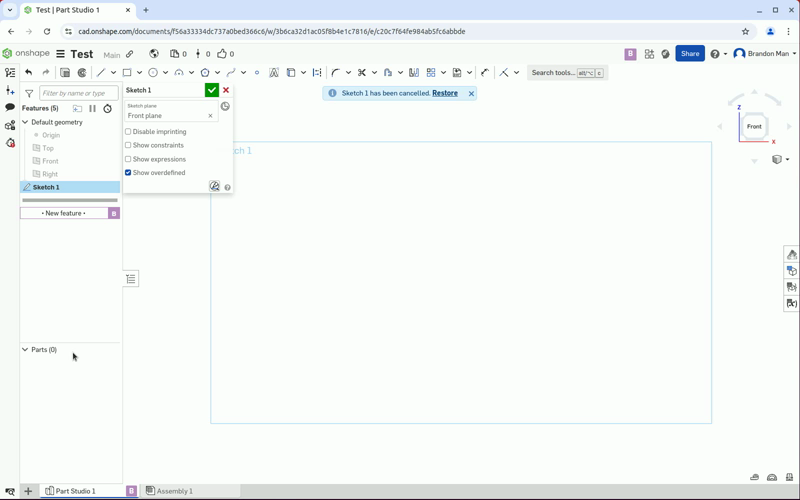
key_down(shift)
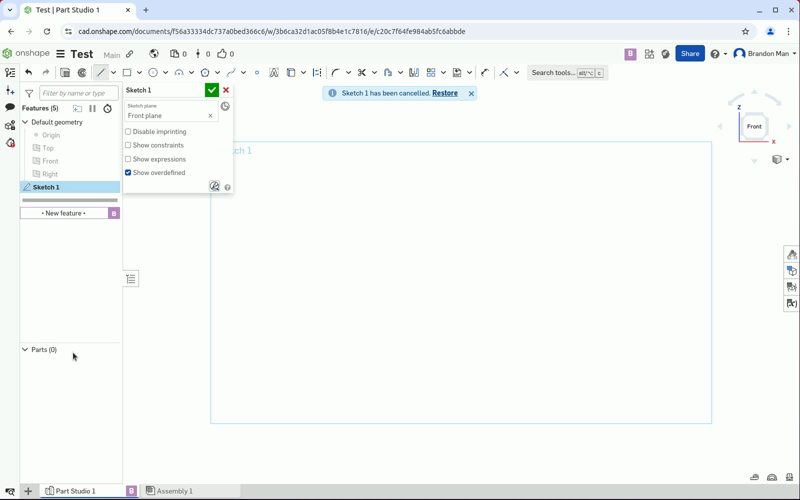
mouse_move(431, 290)
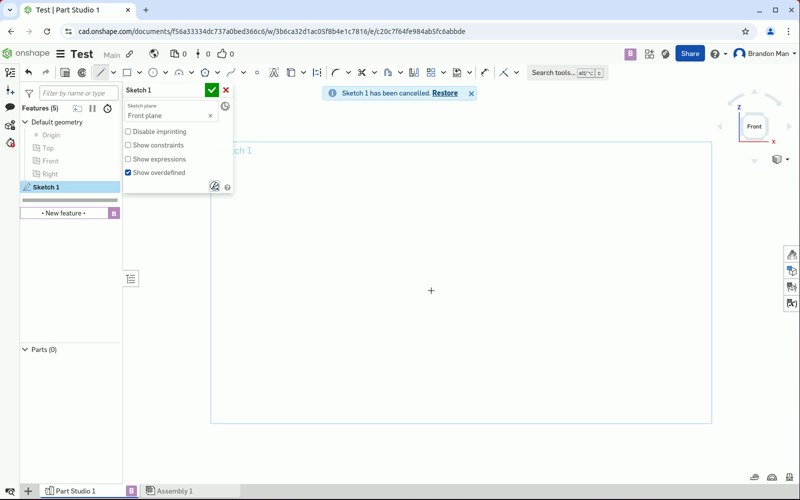
click(431, 290)
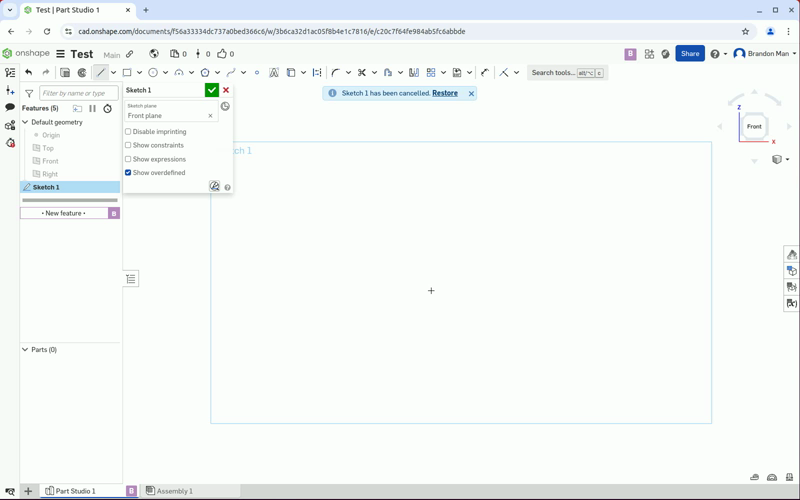
key_up(shift)
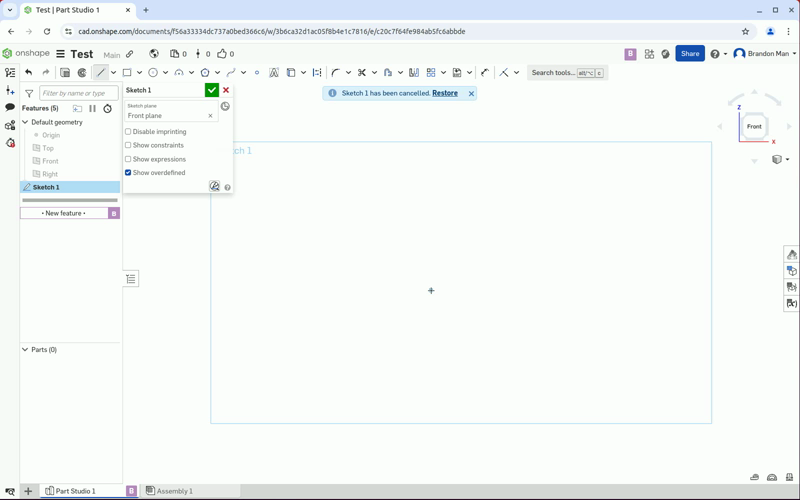
key_down(shift)
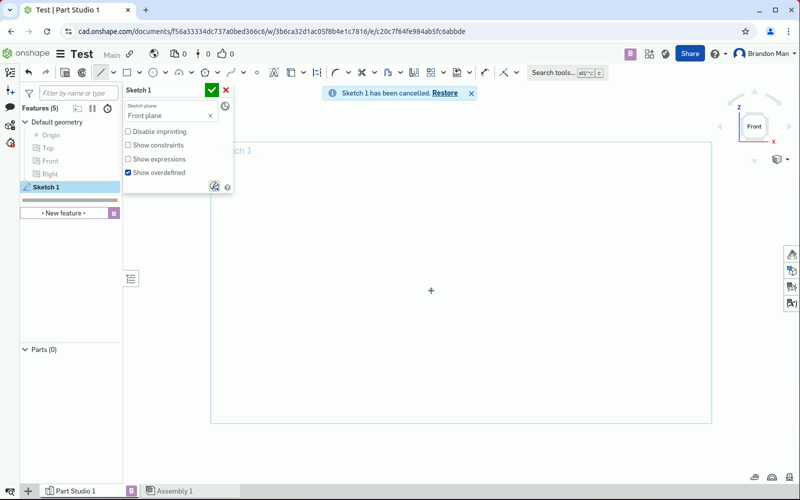
mouse_move(461, 290)
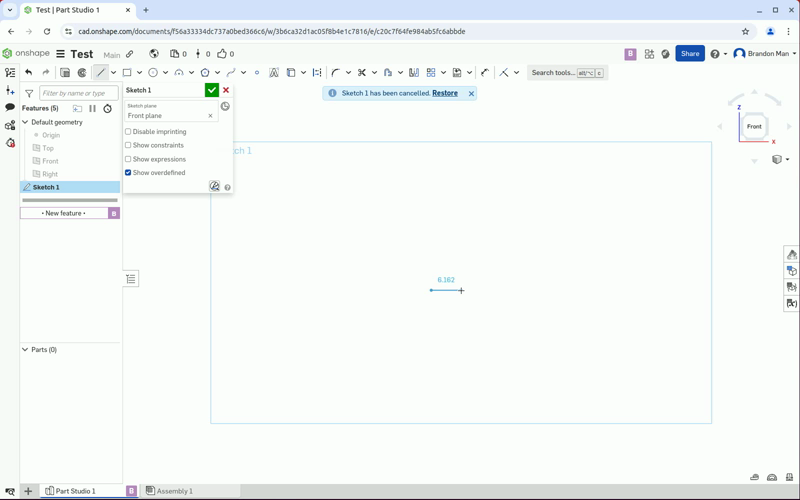
mouse_move(441, 290)
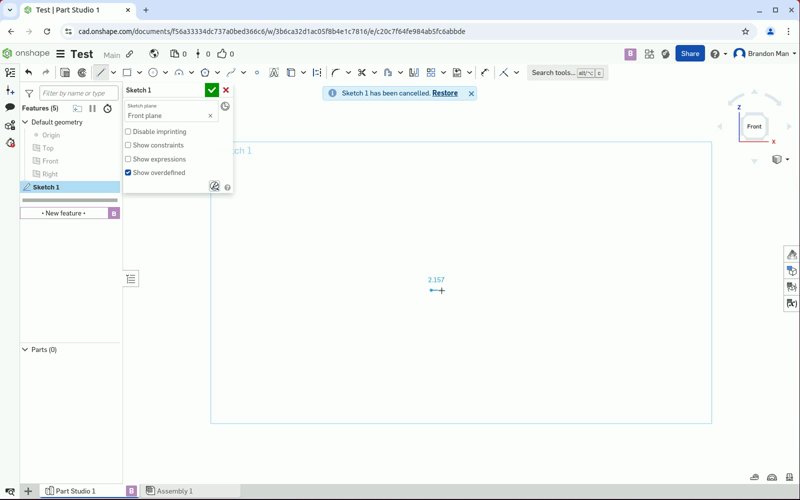
click(441, 290)
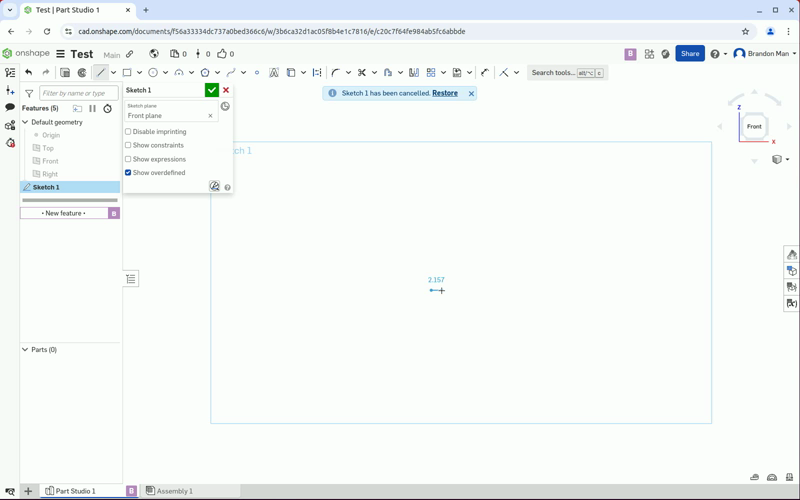
key_up(shift)
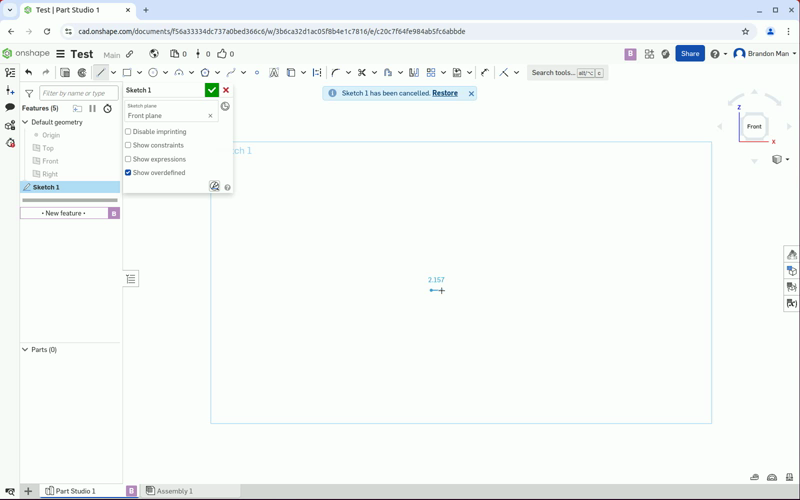
key_down(shift)
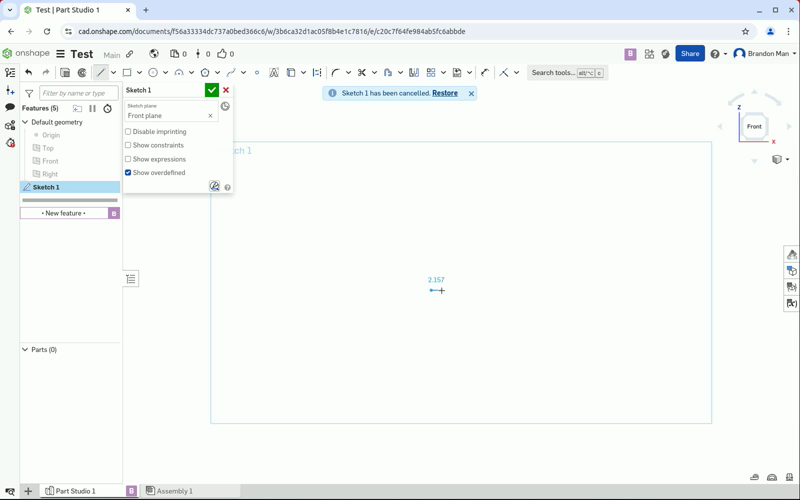
mouse_move(471, 290)
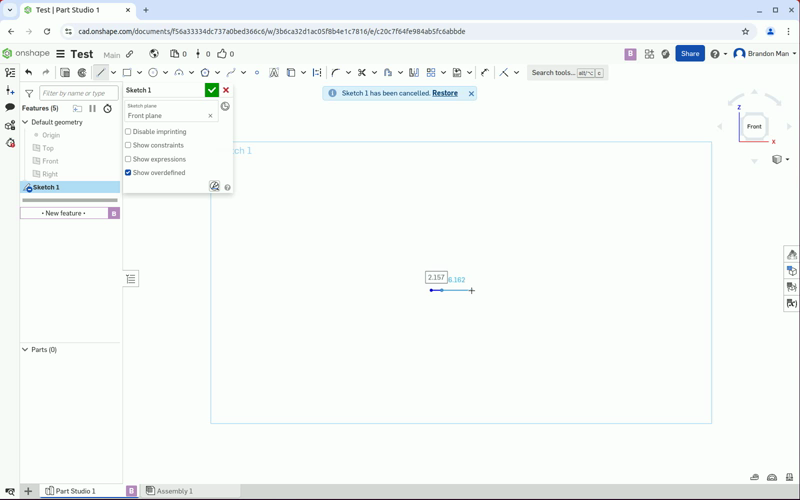
mouse_move(481, 290)
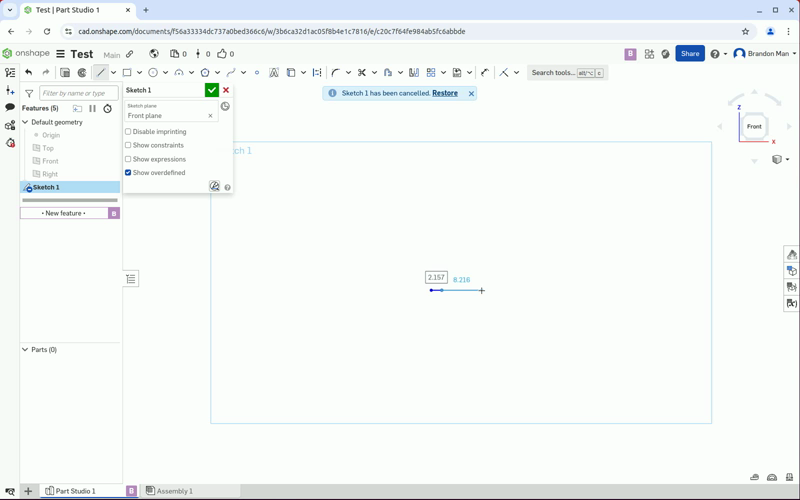
click(481, 290)
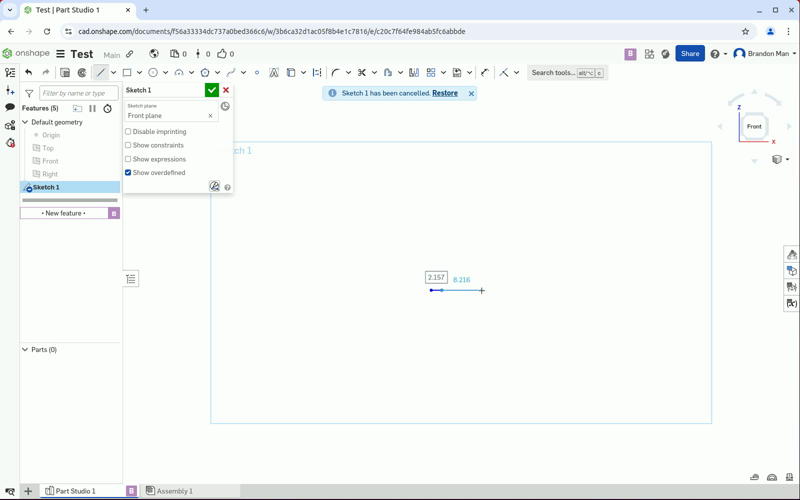
key_up(shift)
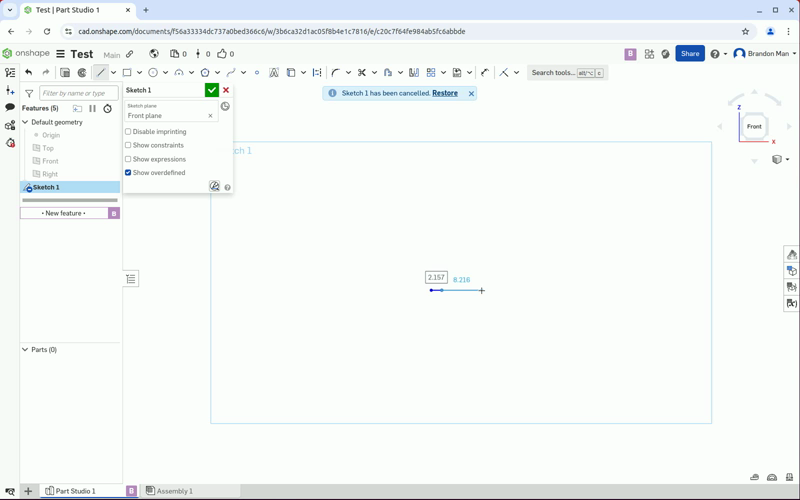
key_down(shift)
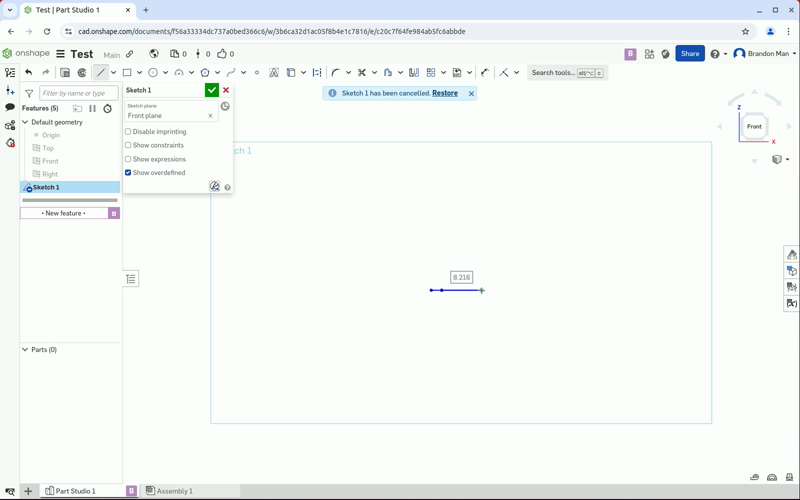
mouse_move(511, 290)
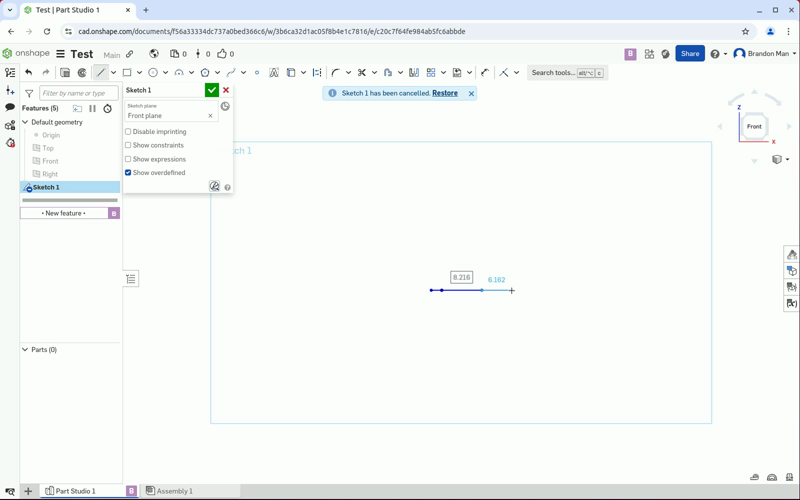
mouse_move(492, 290)
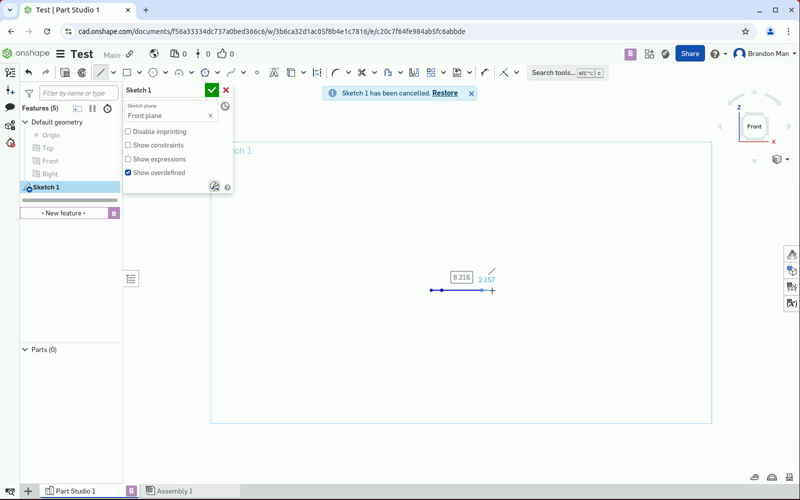
click(492, 290)
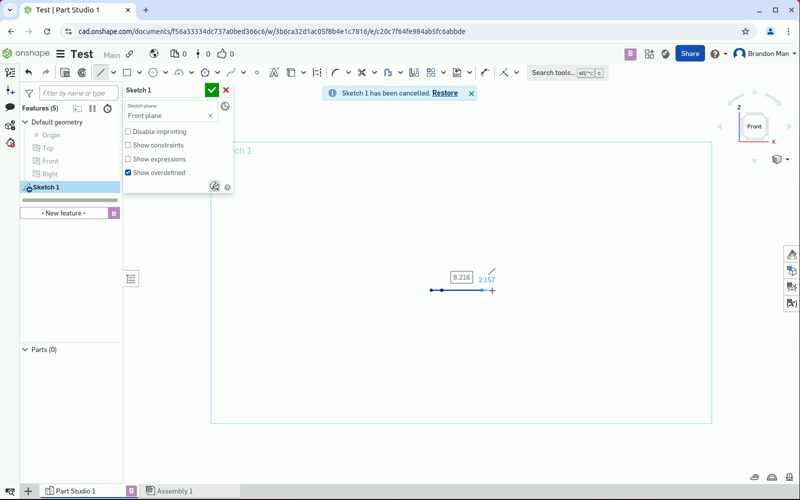
key_up(shift)
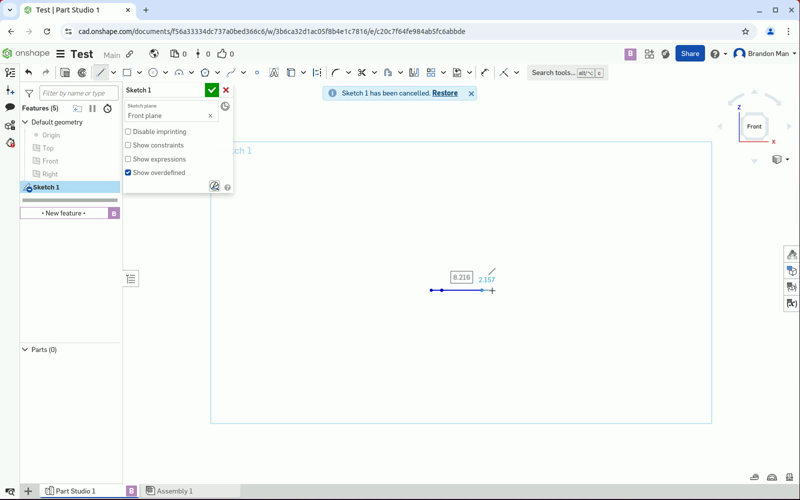
key_down(shift)
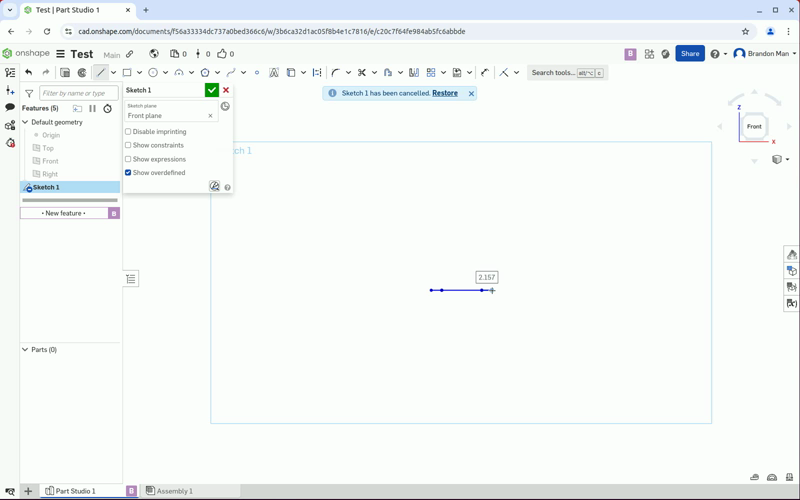
mouse_move(522, 290)
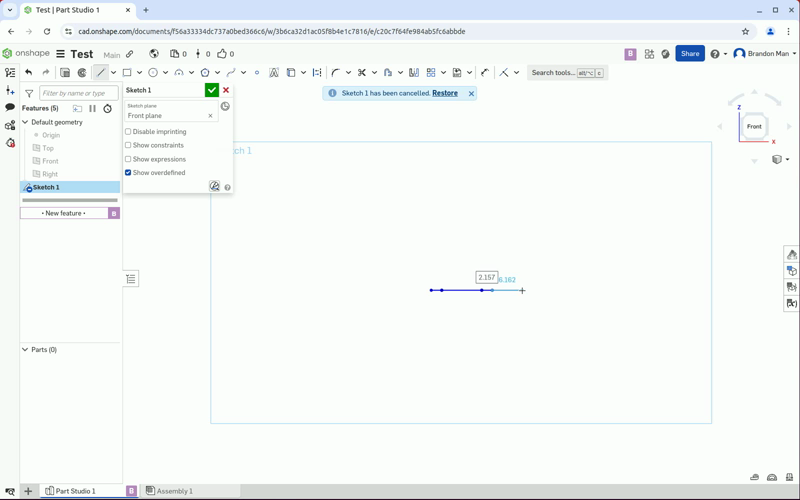
mouse_move(492, 282)
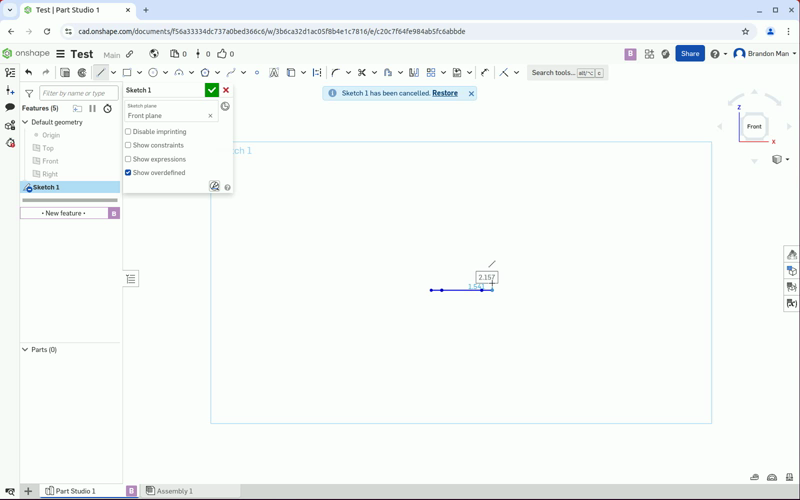
scroll(6)
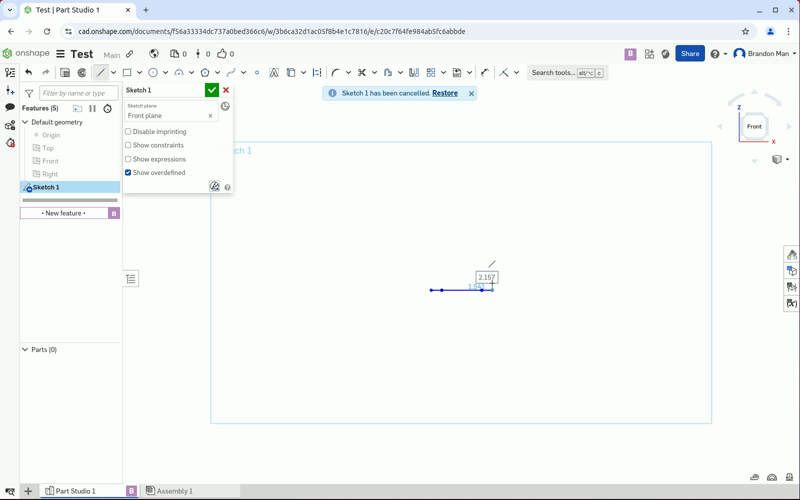
scroll(6)
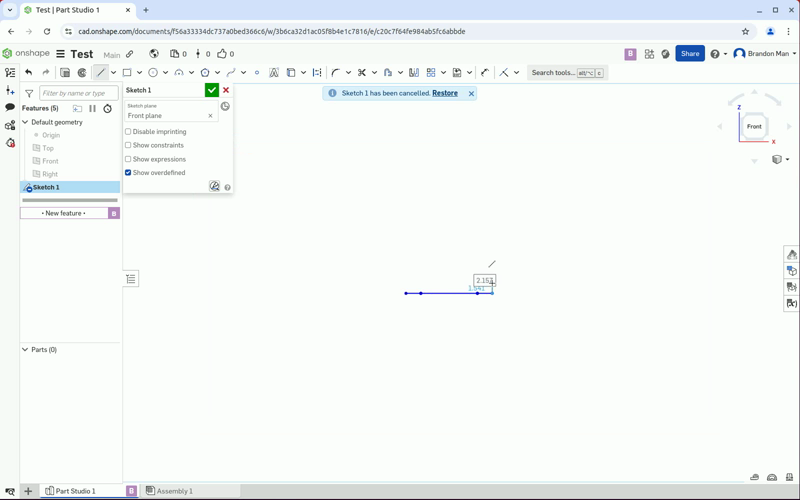
scroll(6)
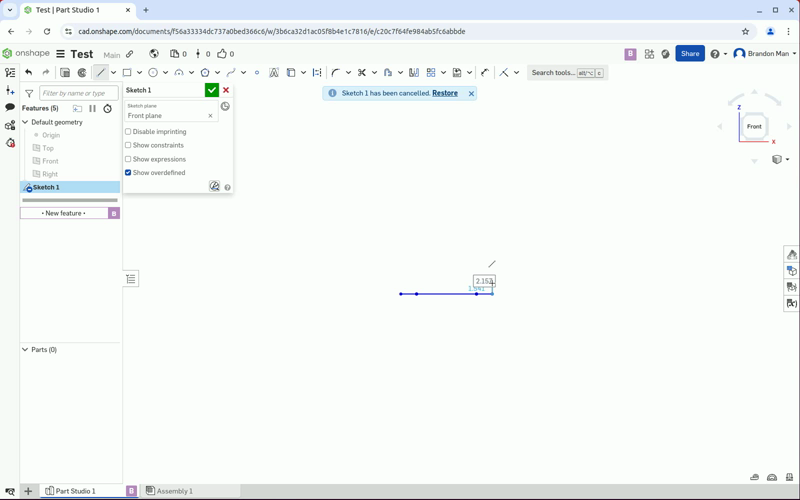
scroll(6)
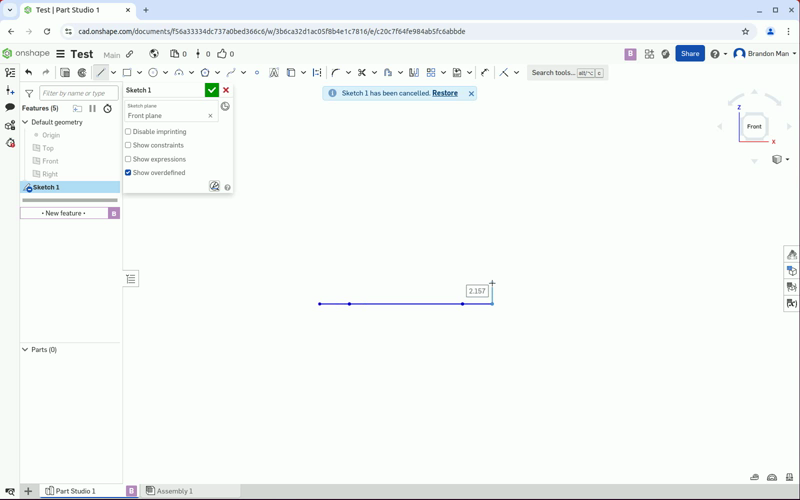
scroll(6)
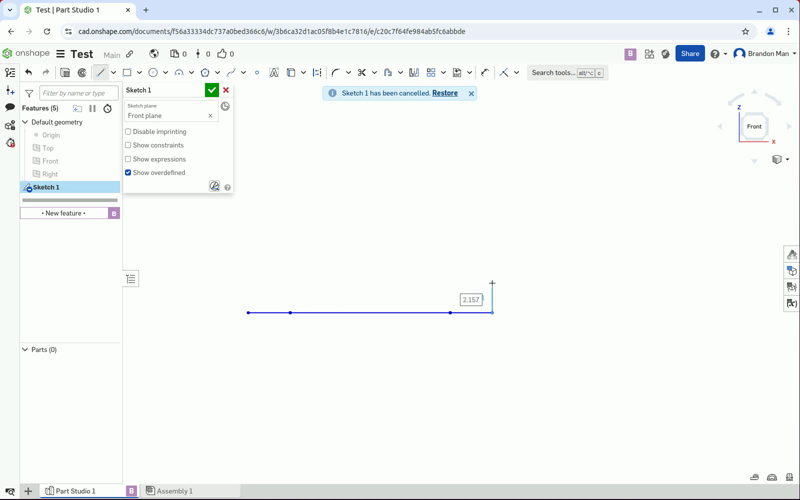
scroll(6)
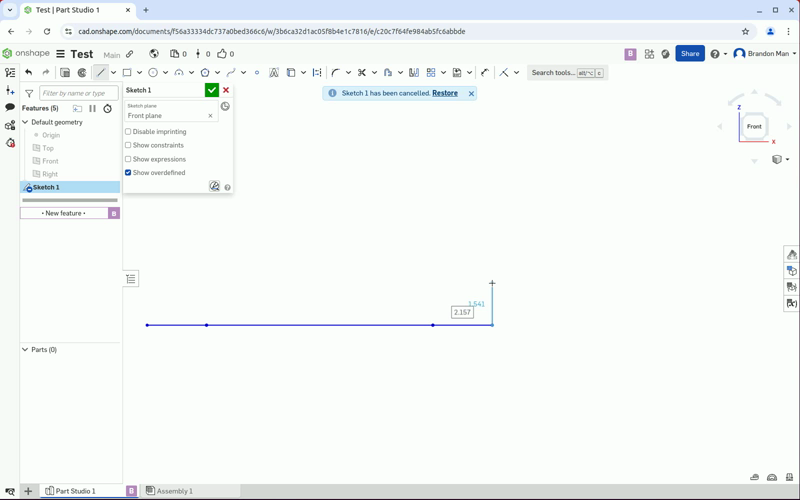
scroll(6)
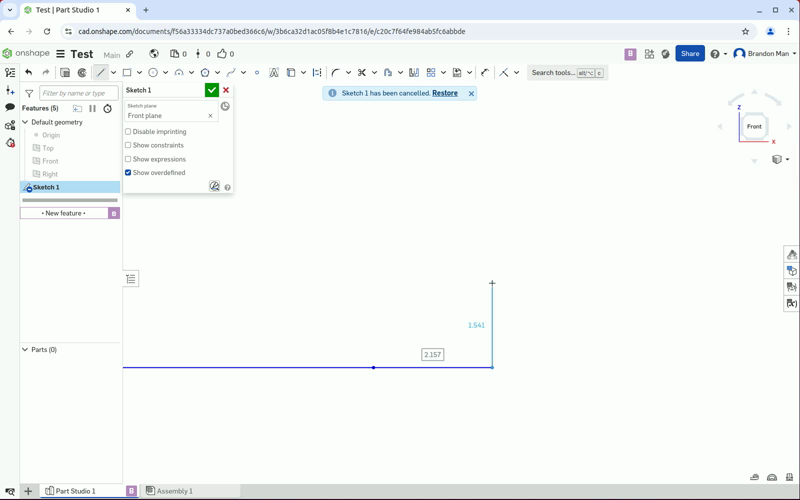
click(492, 282)
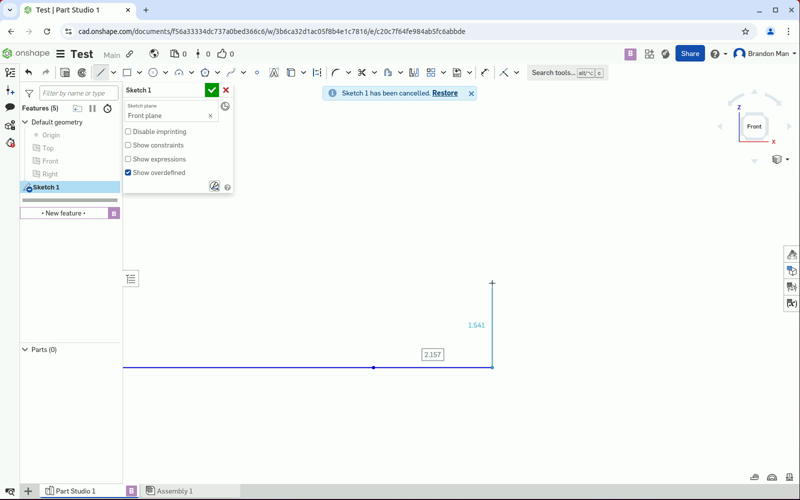
scroll(-6)
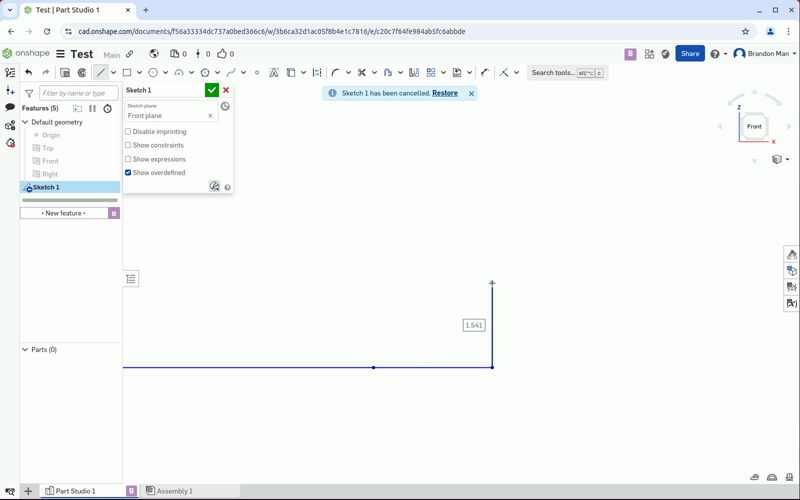
scroll(-6)
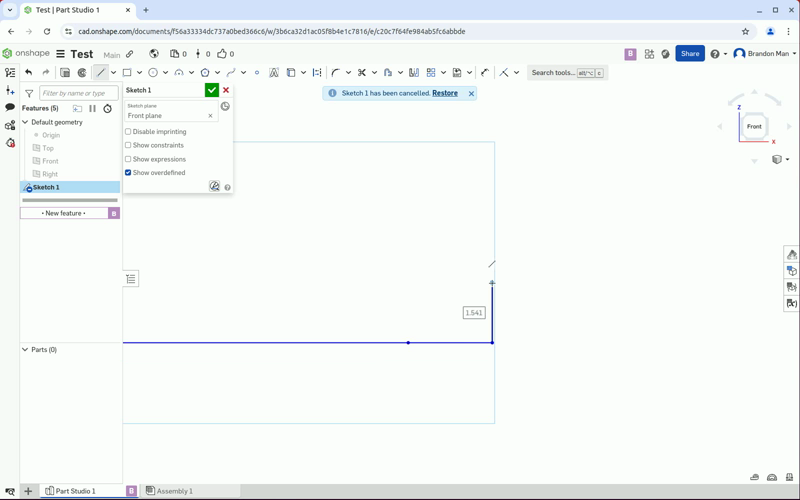
scroll(-6)
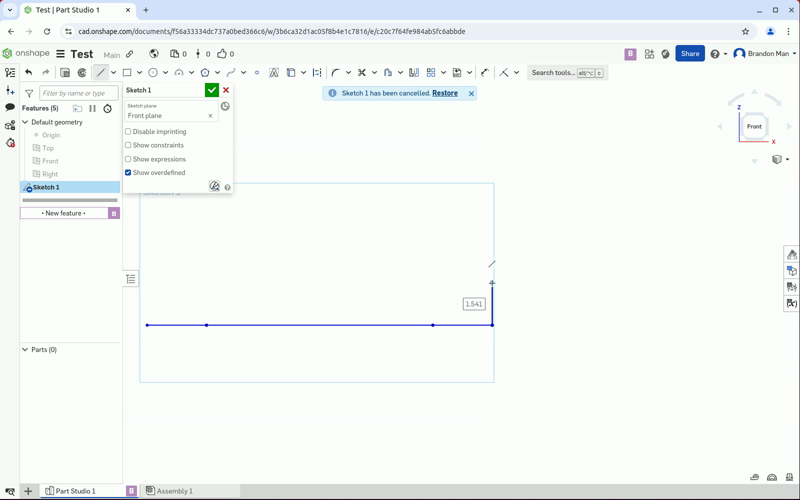
scroll(-6)
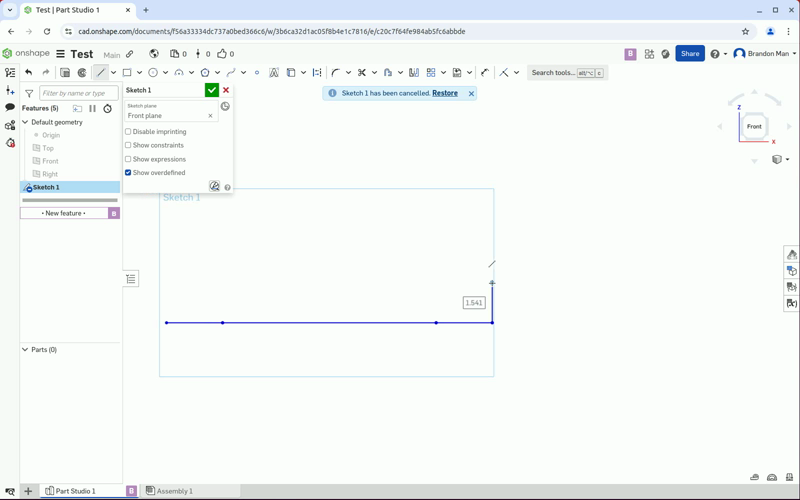
scroll(-6)
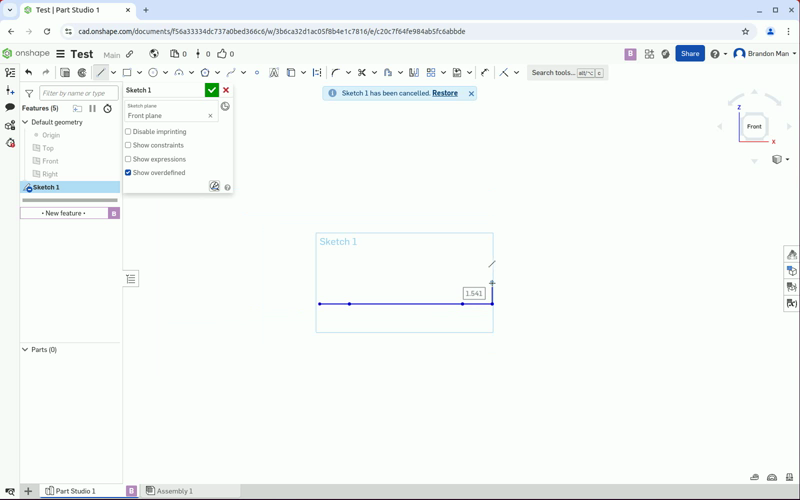
scroll(-6)
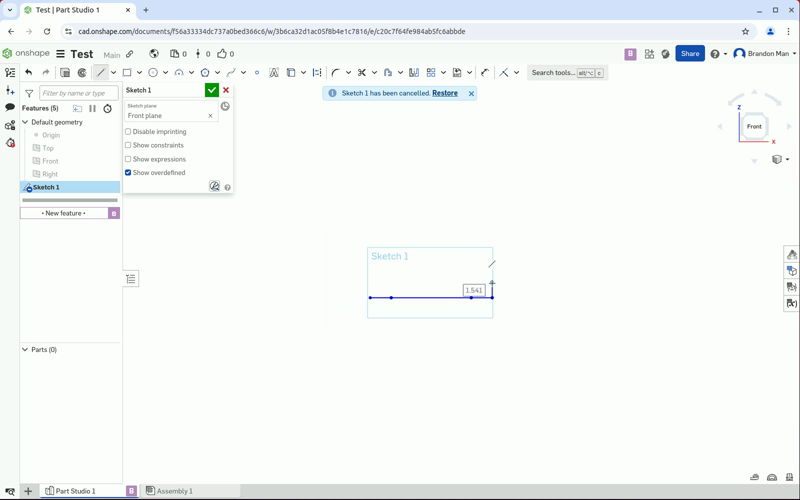
scroll(-6)
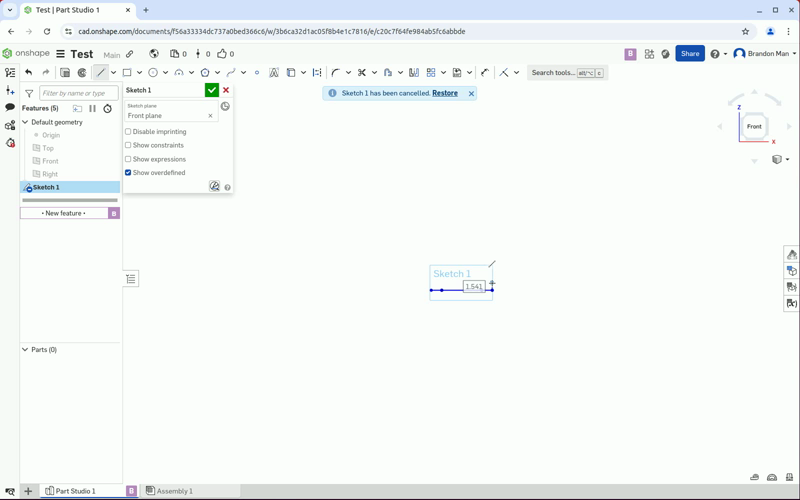
key_up(shift)
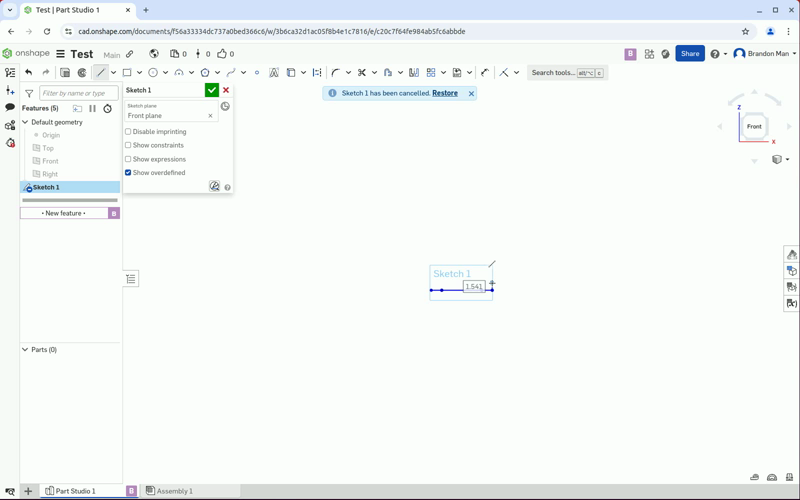
key_down(shift)
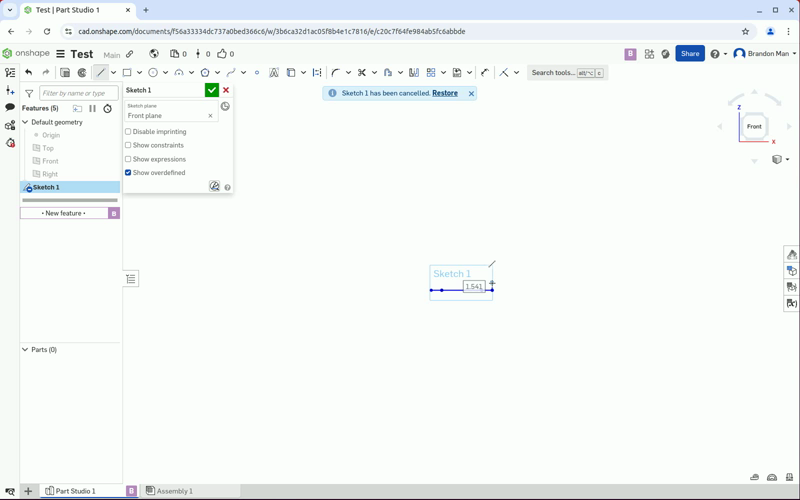
mouse_move(431, 282)
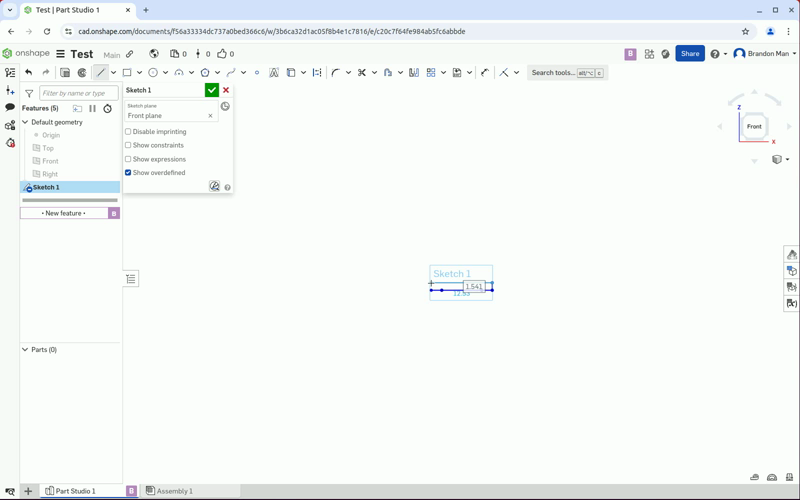
click(431, 282)
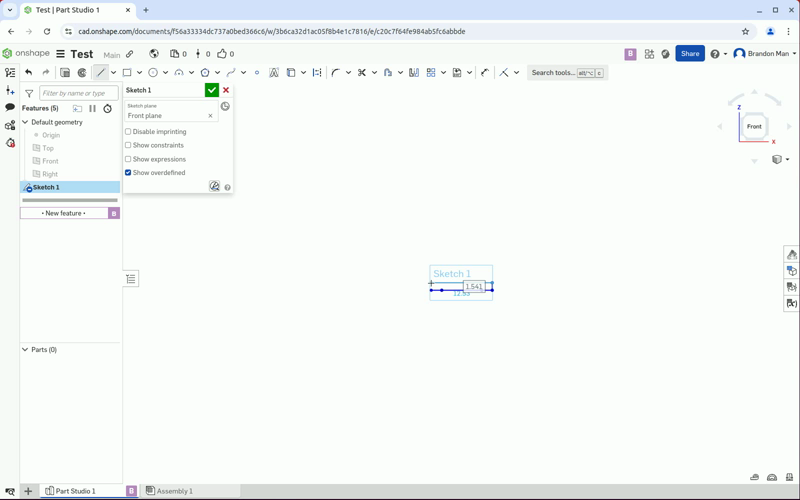
key_up(shift)
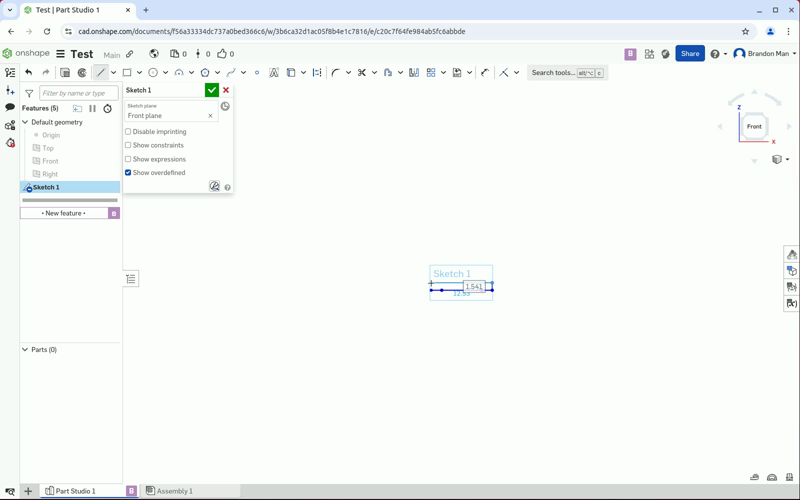
mouse_move(461, 282)
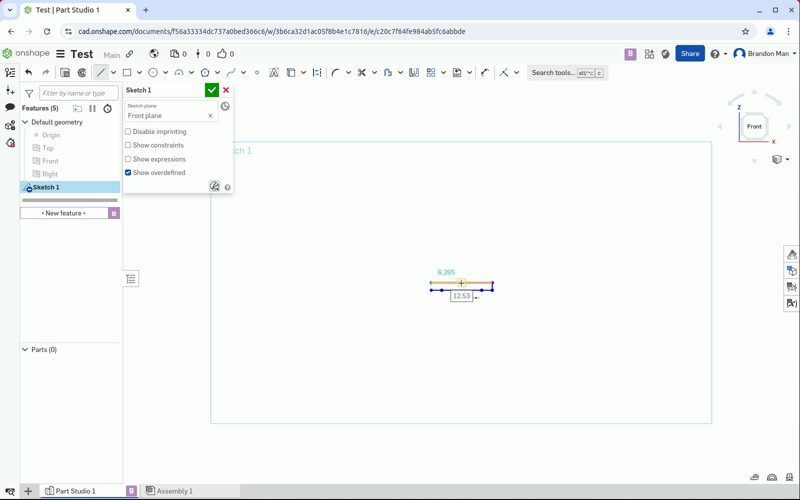
key_down(shift)
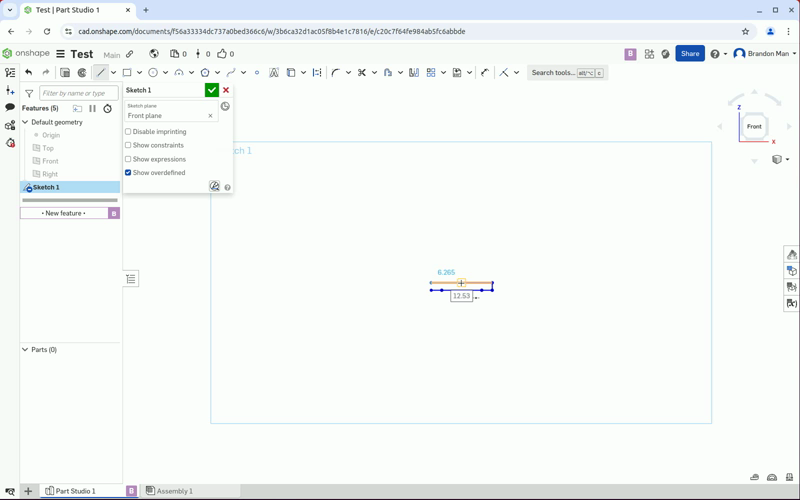
mouse_move(431, 290)
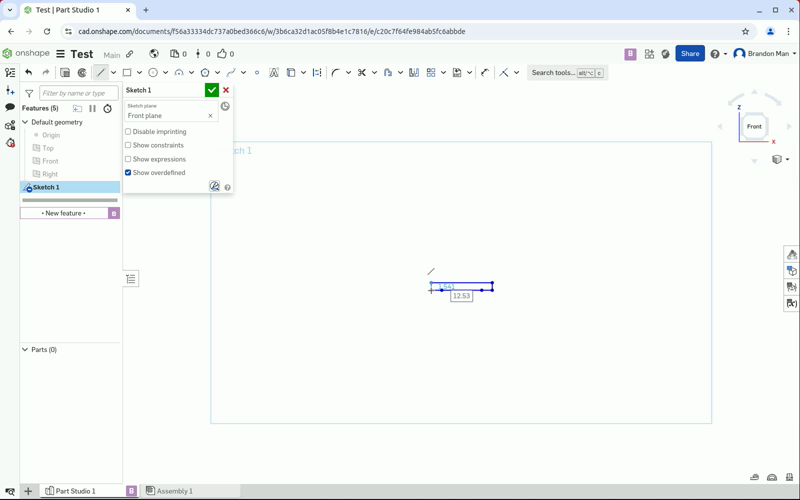
scroll(6)
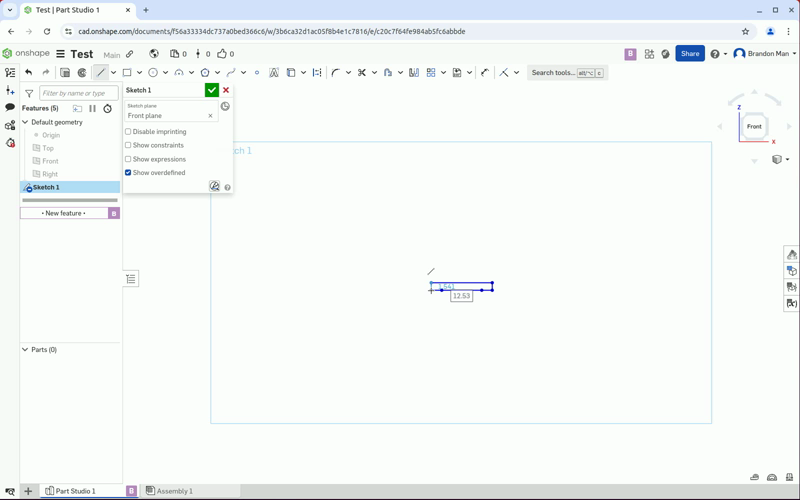
scroll(6)
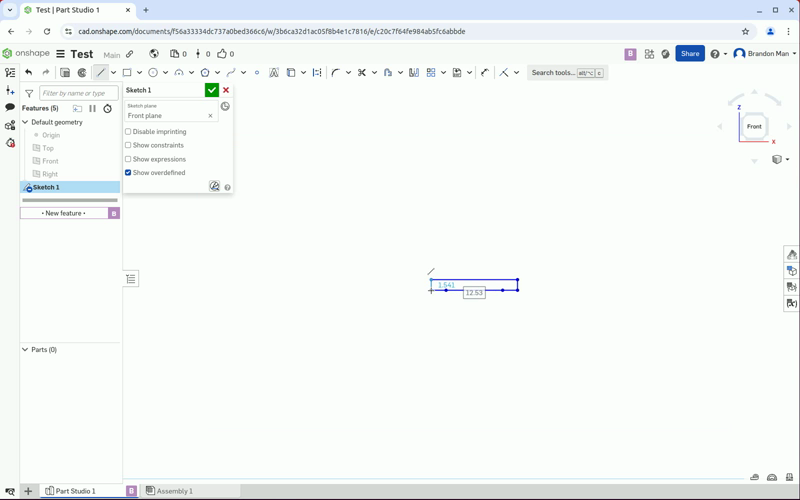
scroll(6)
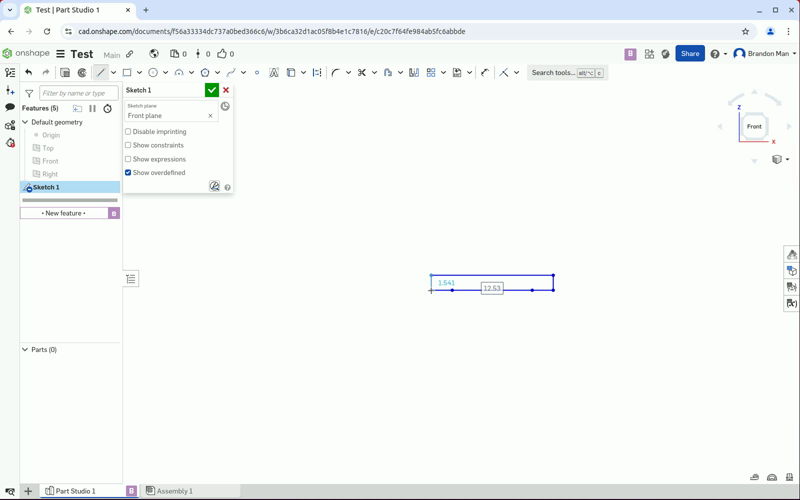
scroll(6)
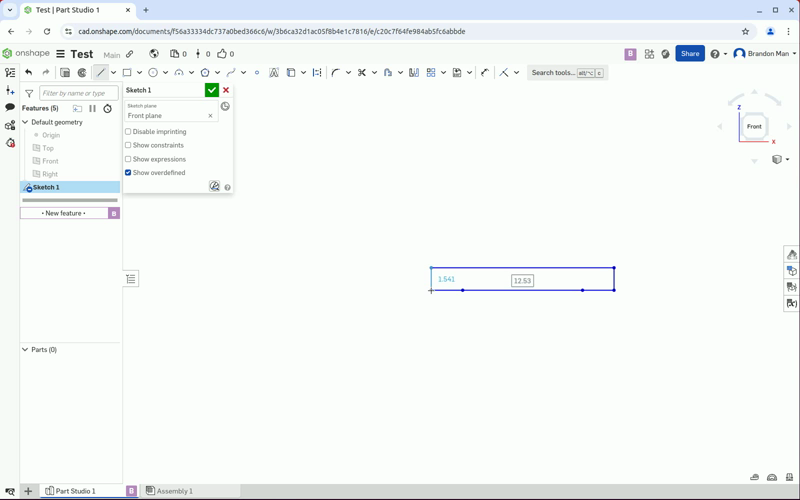
scroll(6)
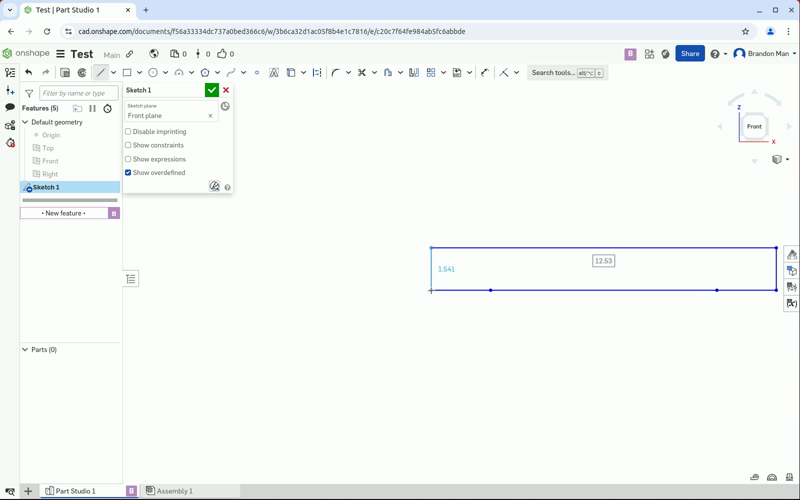
scroll(6)
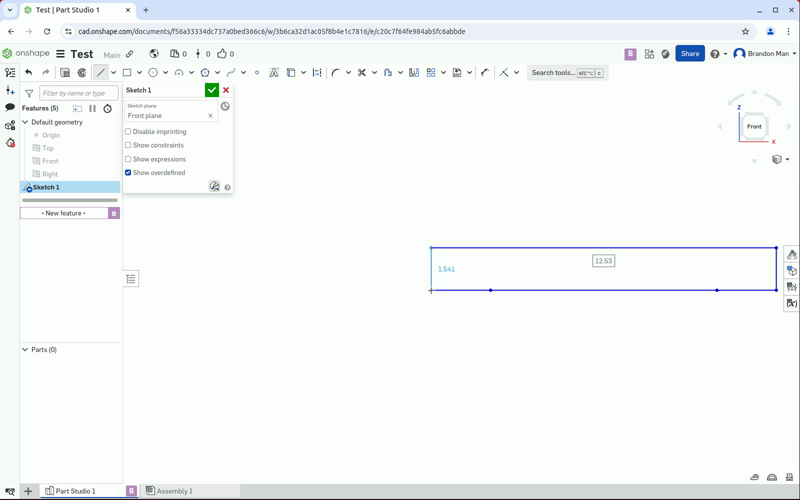
scroll(6)
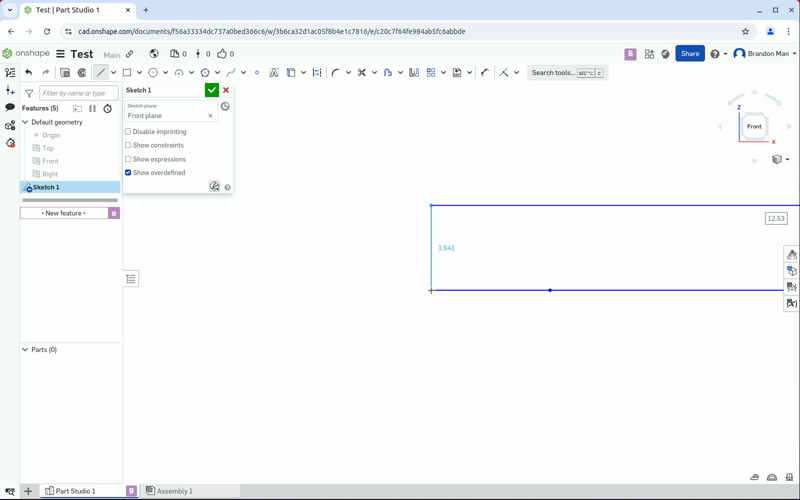
key_up(shift)
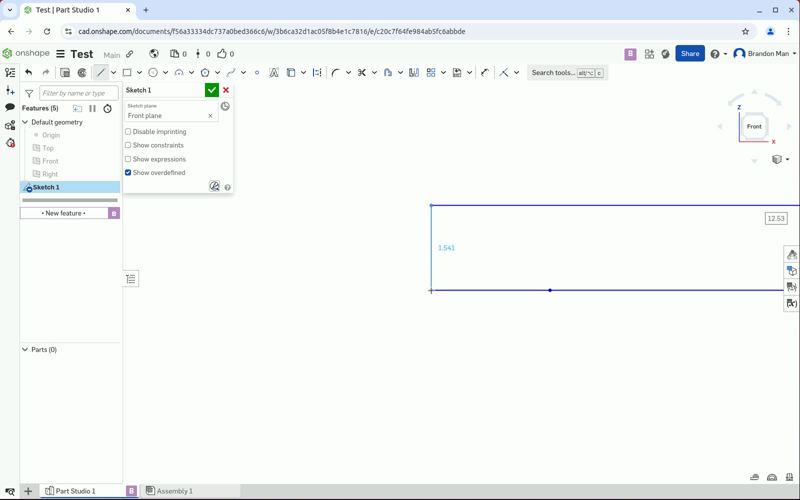
click(431, 290)
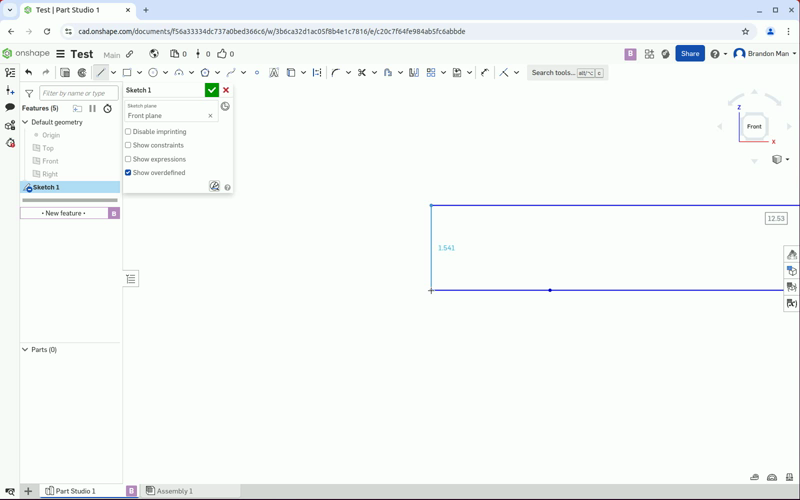
scroll(-6)
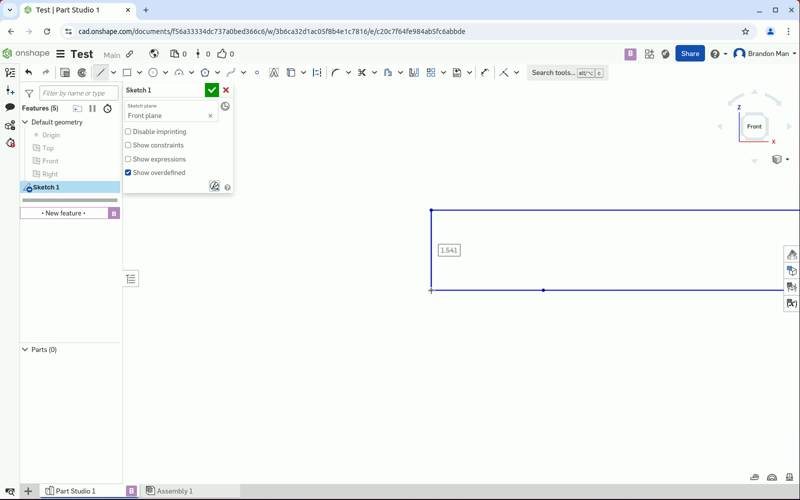
scroll(-6)
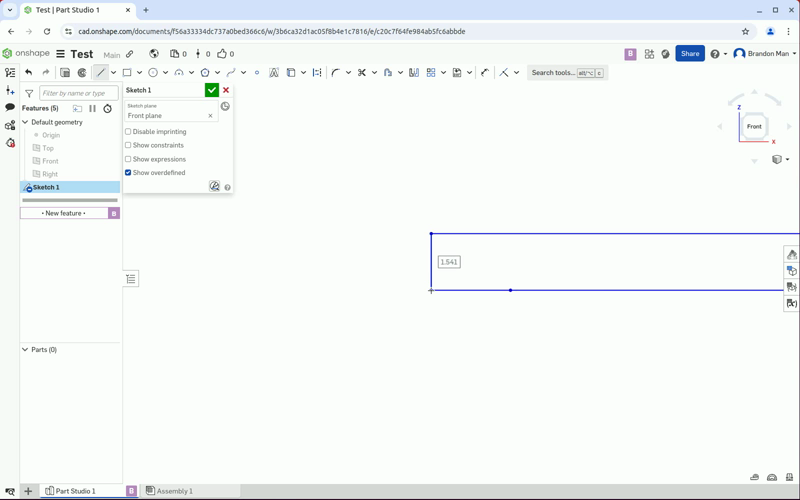
scroll(-6)
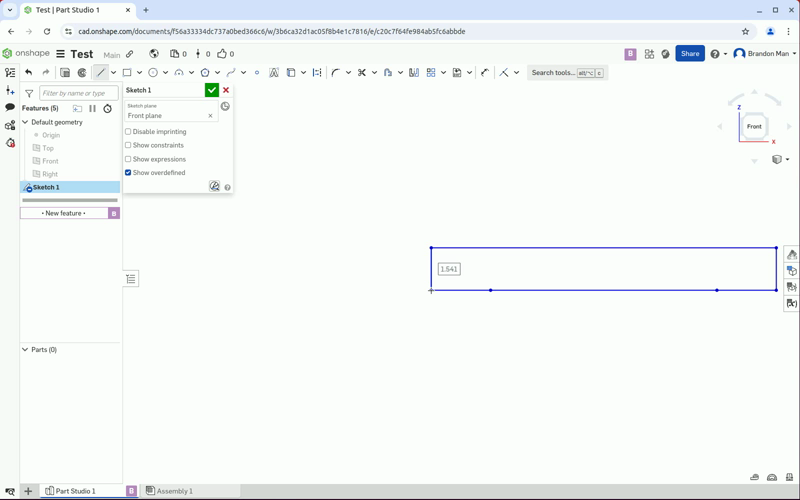
scroll(-6)
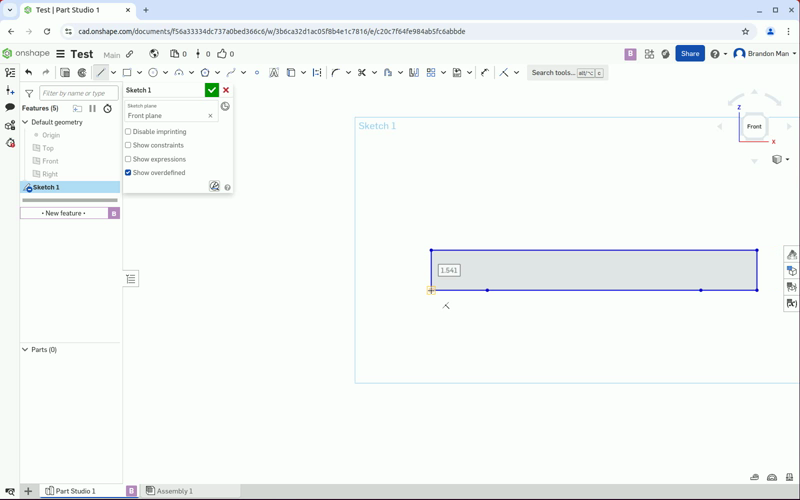
scroll(-6)
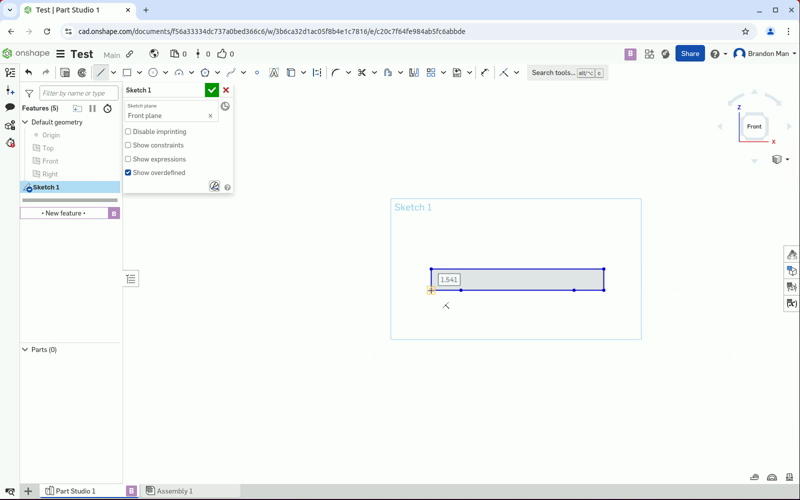
scroll(-6)
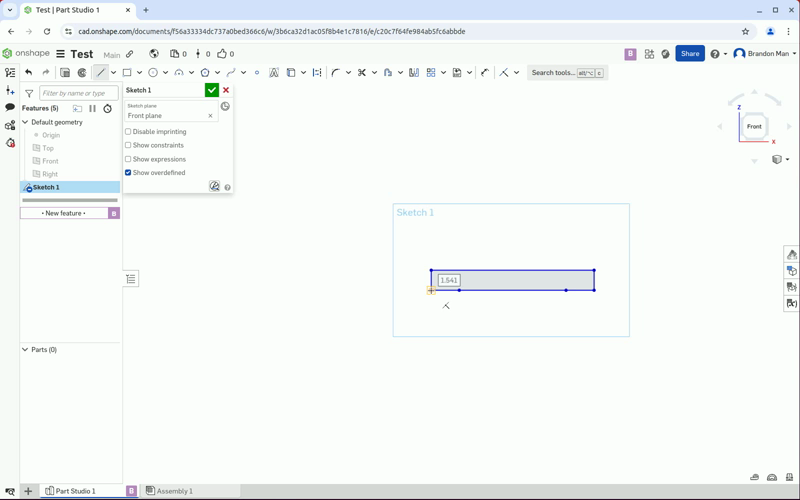
scroll(-6)
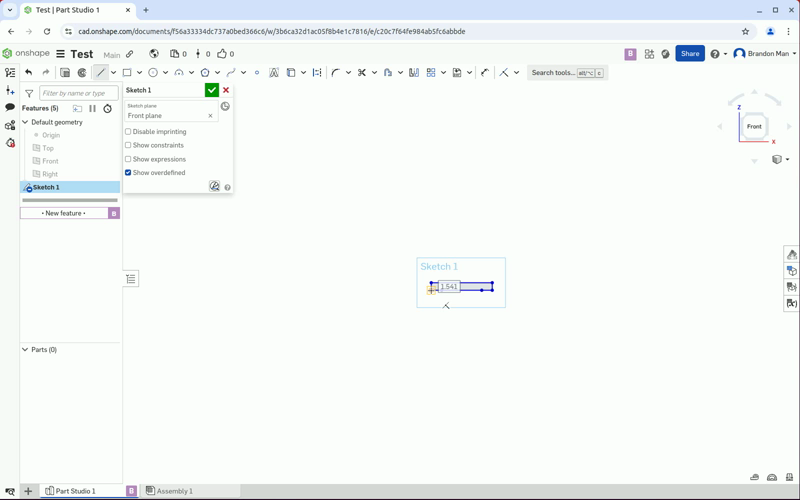
key(esc)
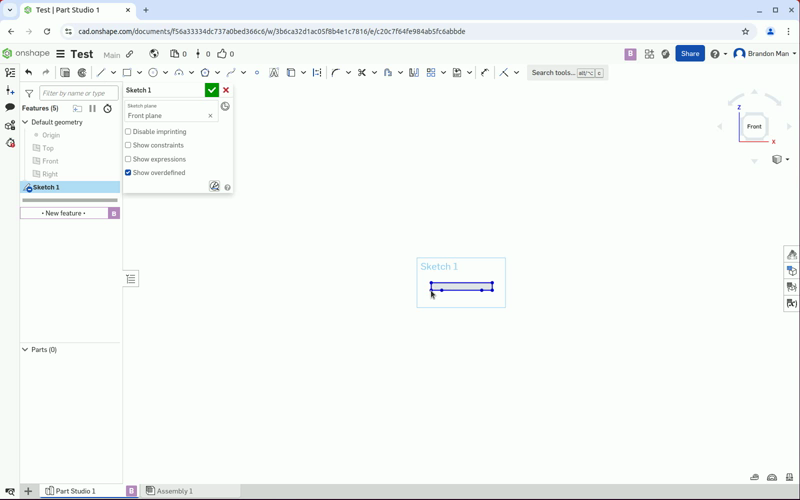
mouse_move(437, 283)
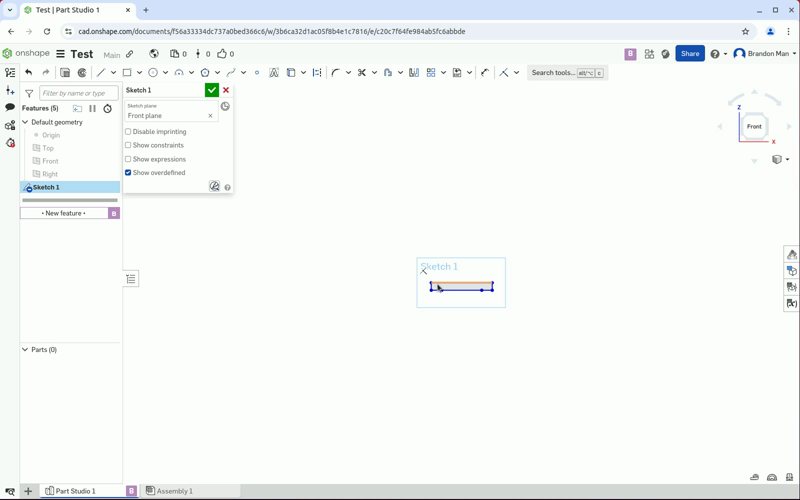
scroll(6)
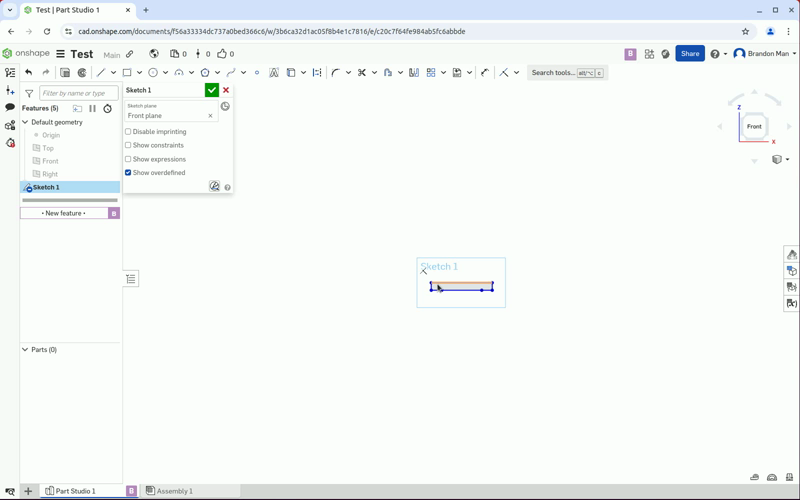
scroll(6)
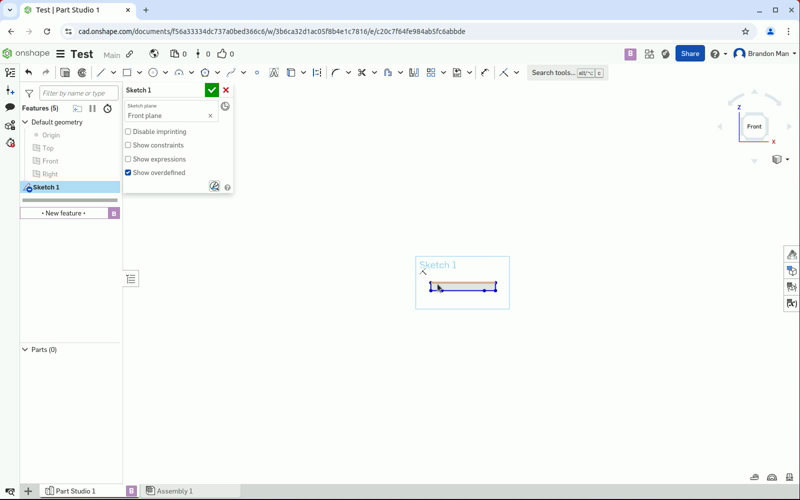
scroll(6)
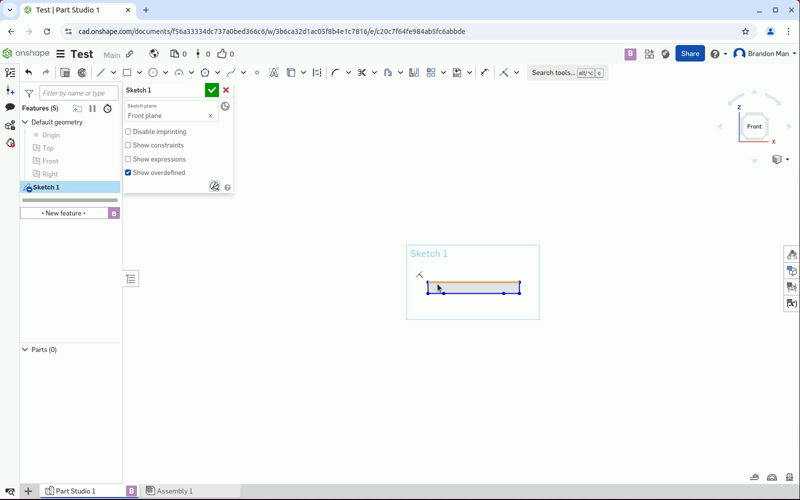
scroll(6)
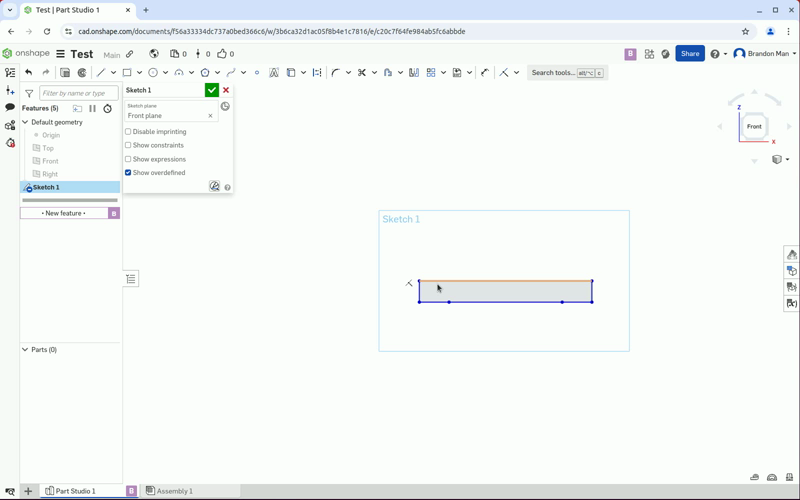
scroll(6)
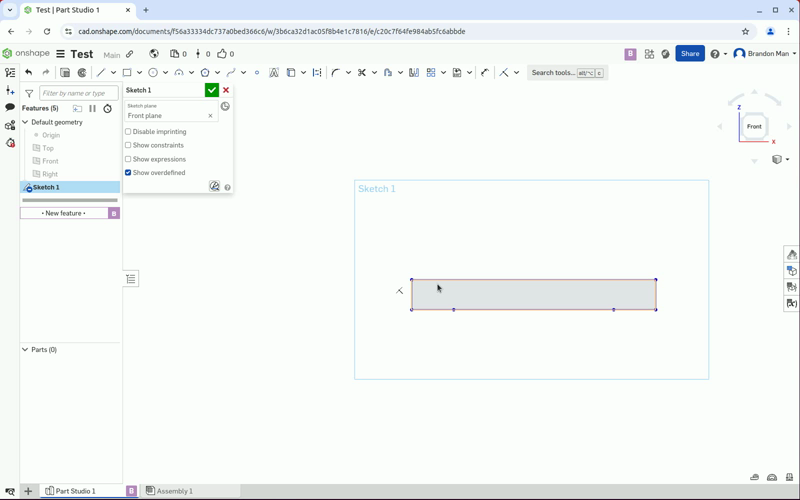
scroll(6)
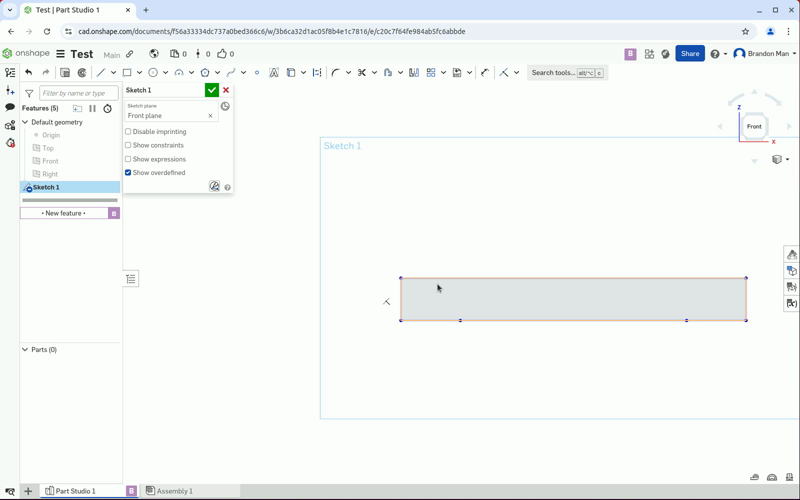
scroll(6)
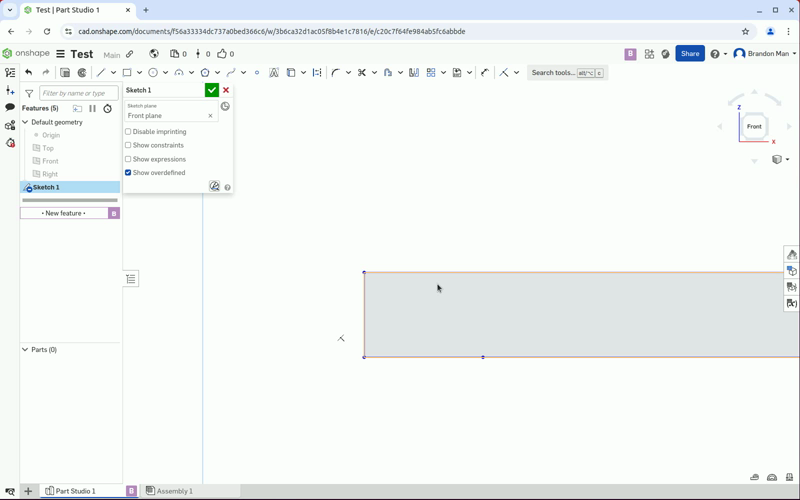
click(437, 283)
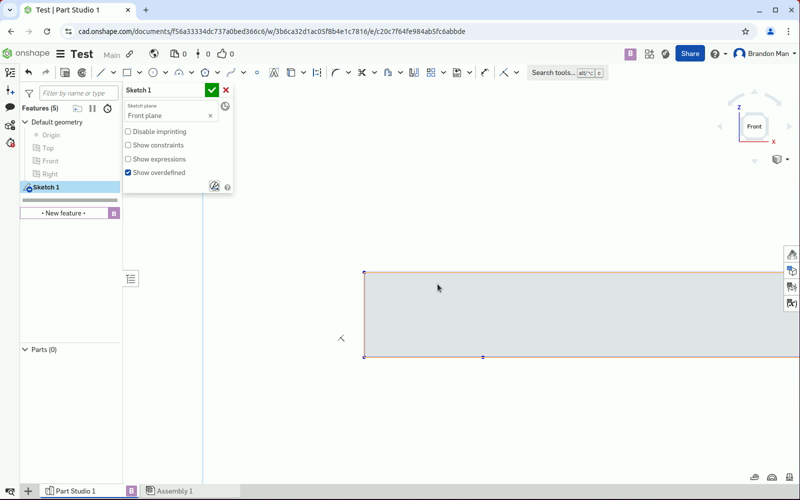
scroll(-6)
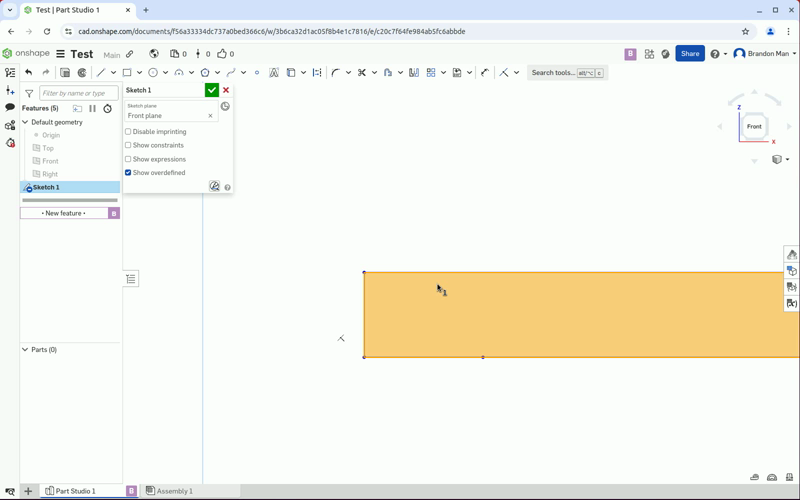
scroll(-6)
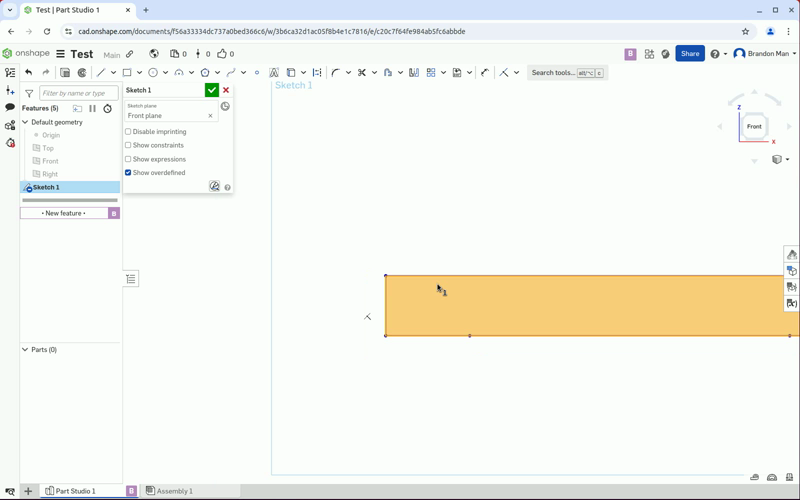
scroll(-6)
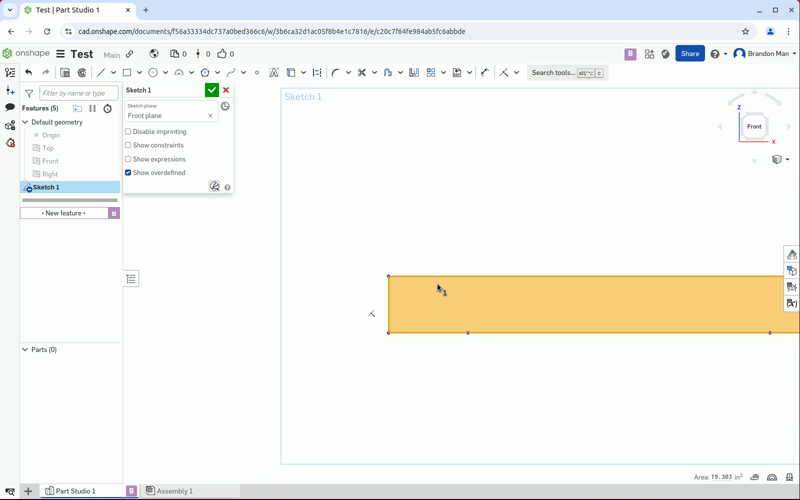
scroll(-6)
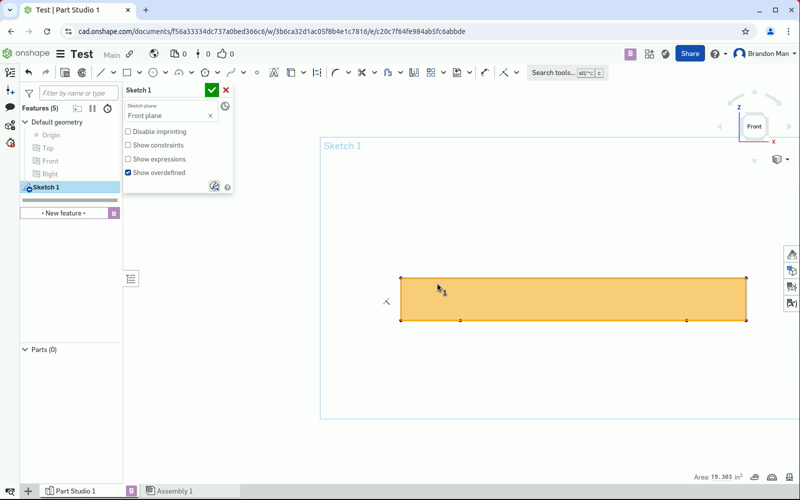
scroll(-6)
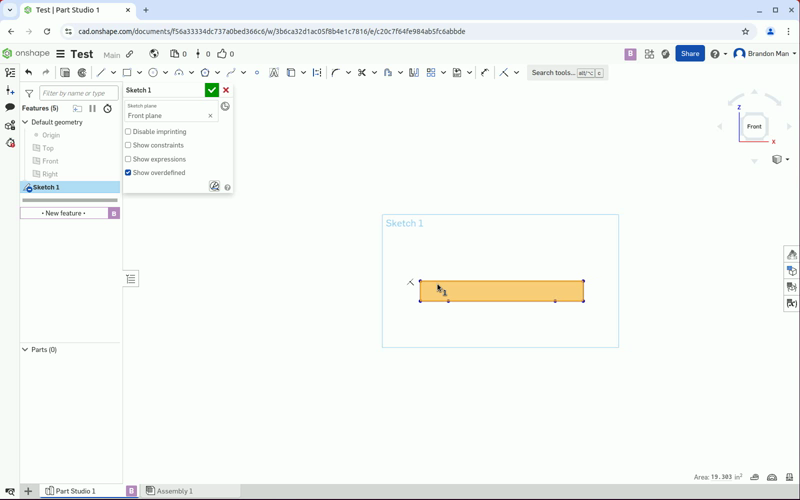
scroll(-6)
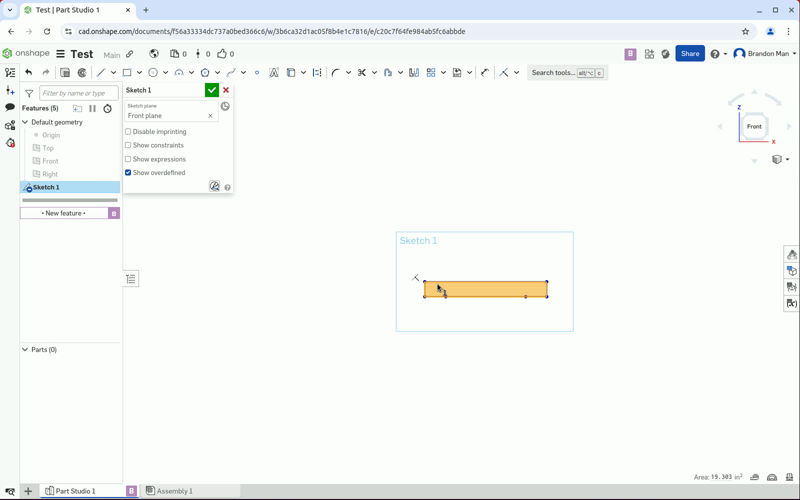
scroll(-6)
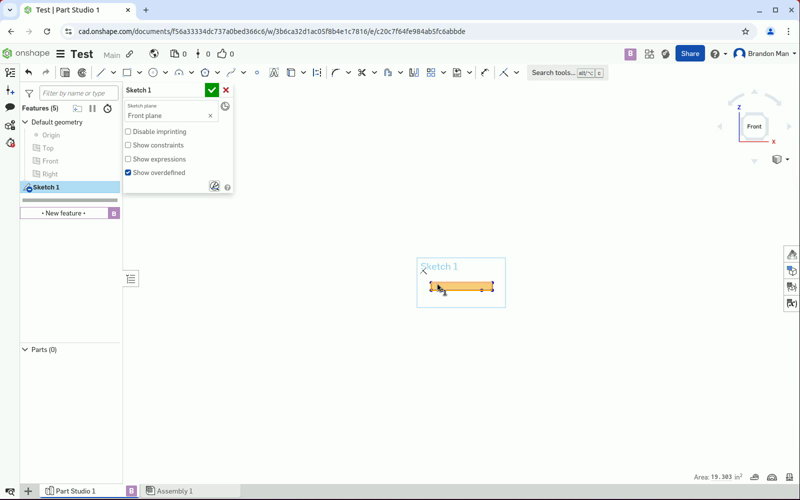
mouse_move(73, 352)
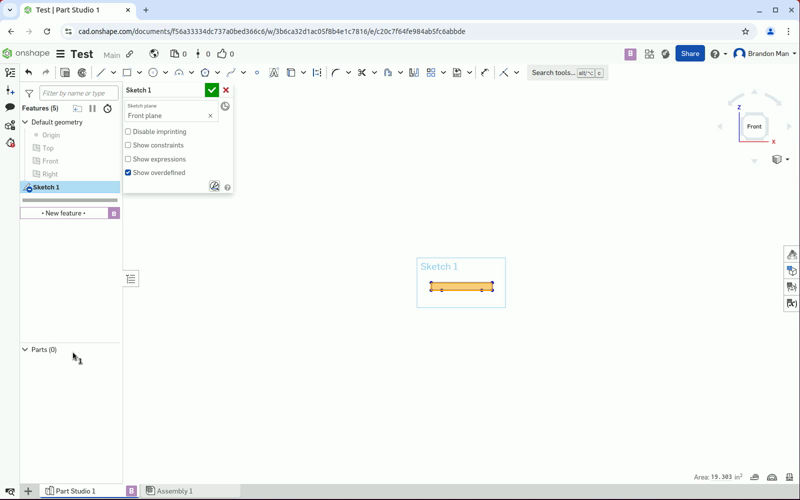
key(shift+y)
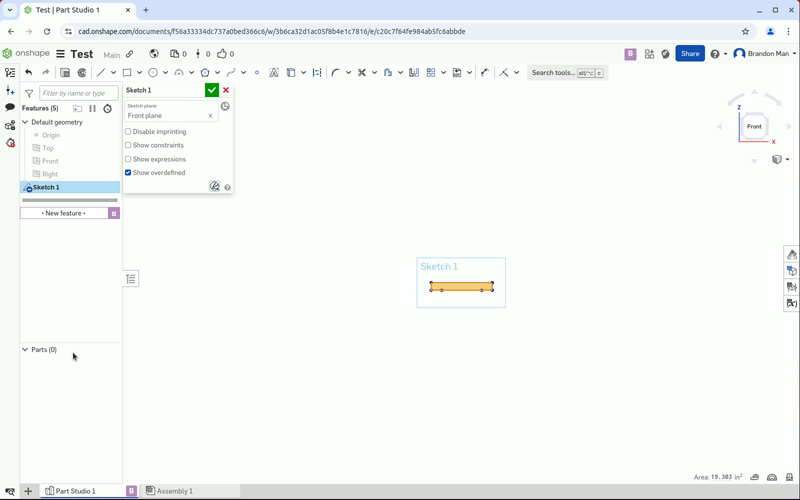
key(shift+e)
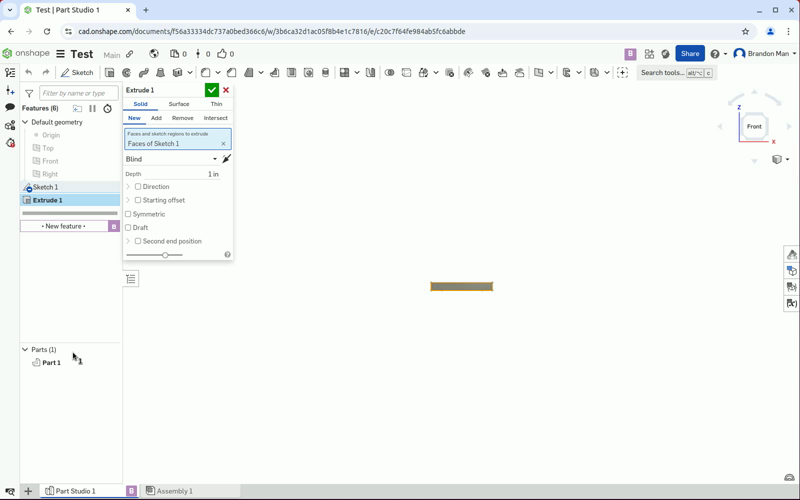
mouse_move(143, 106)
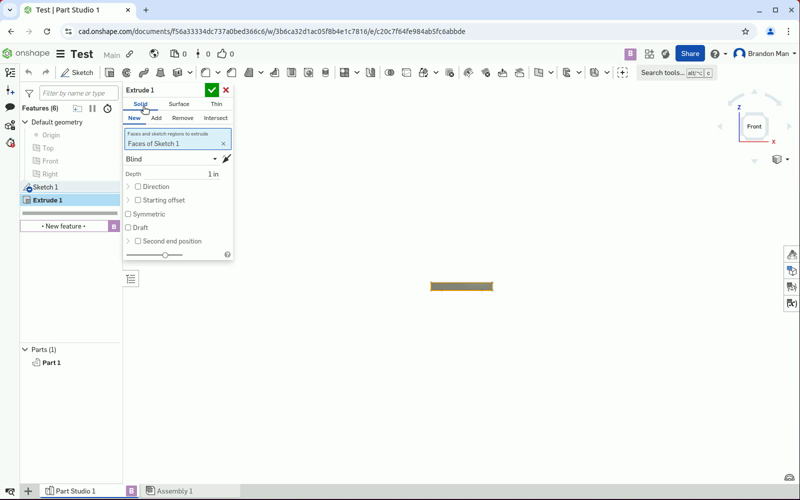
click(143, 106)
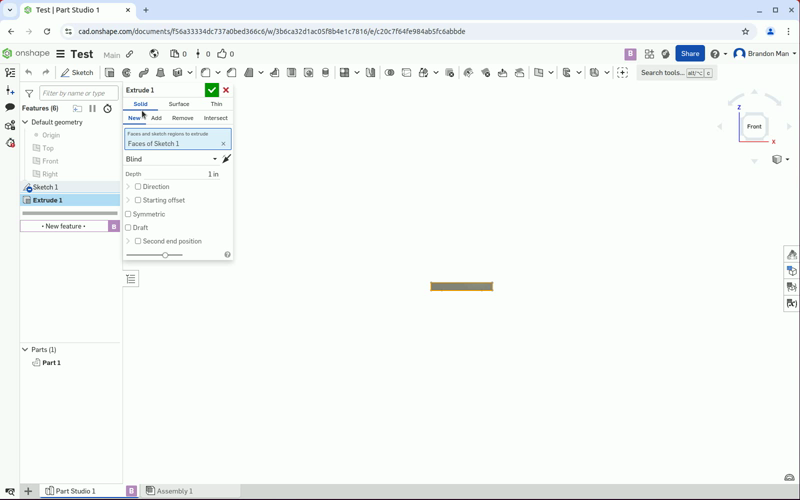
mouse_move(137, 120)
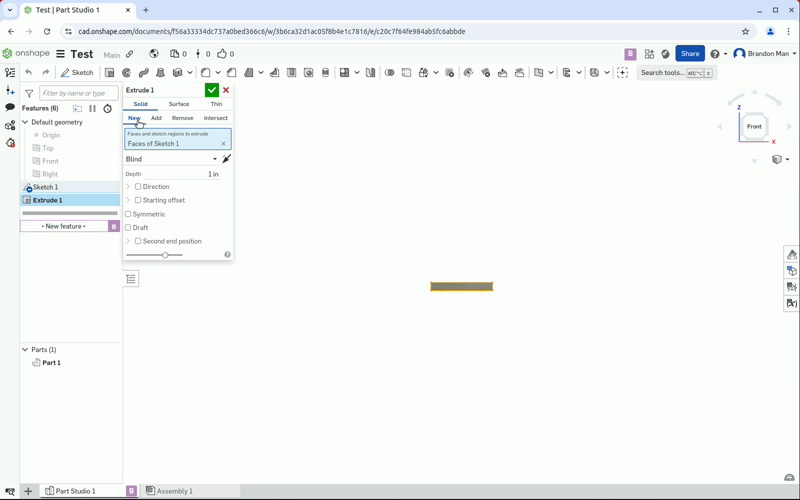
click(137, 120)
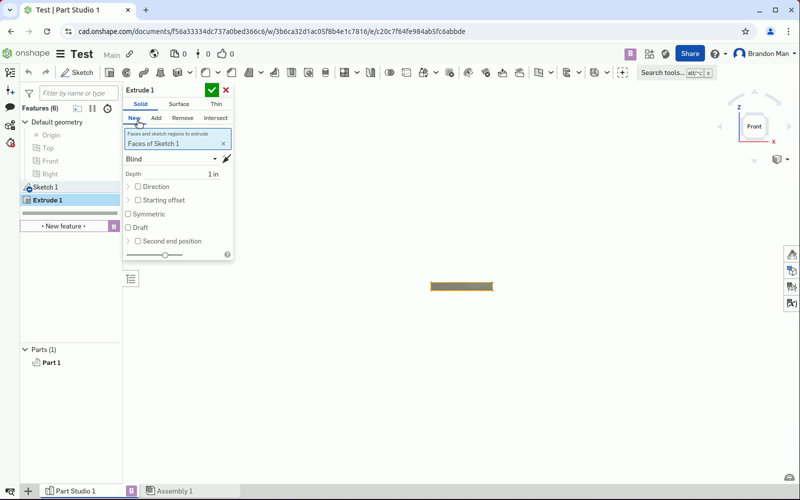
key(tab, 4)
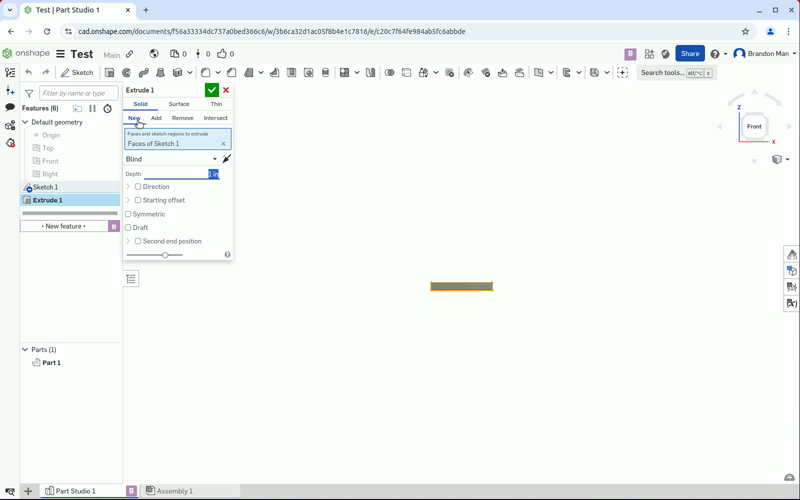
text(20.46)
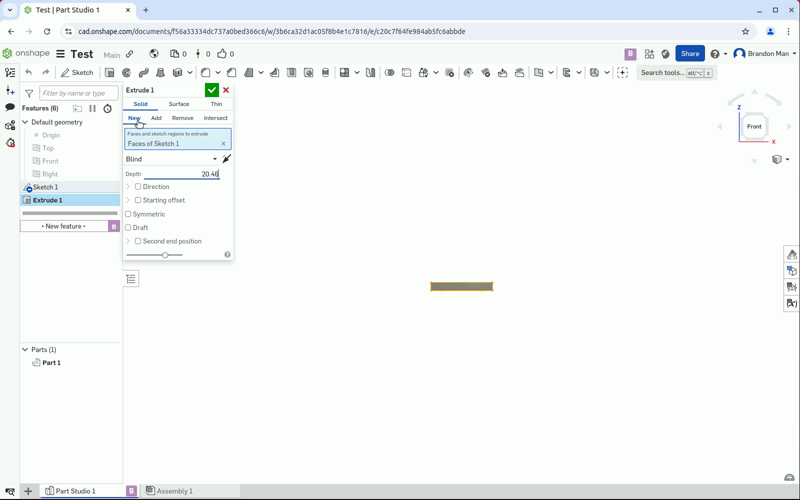
key(enter)
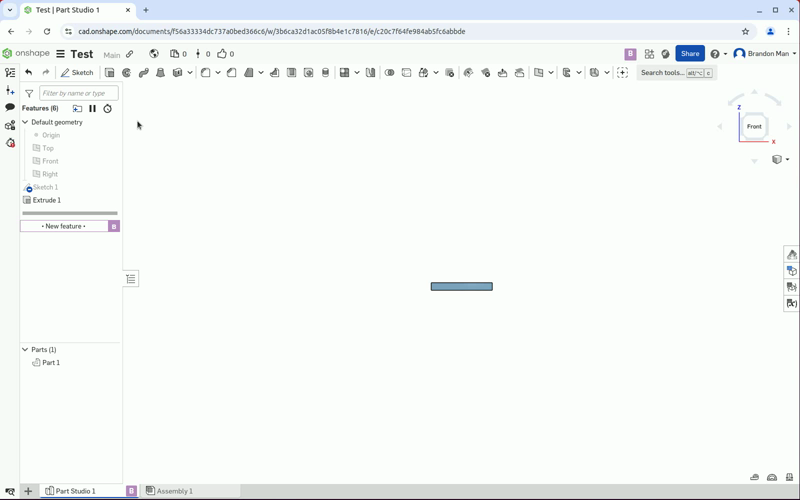
key(shift+h)
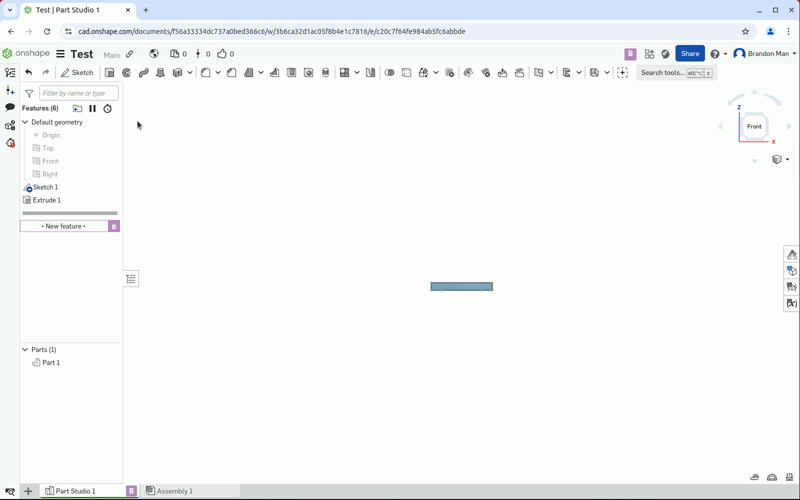
key(shift+h)
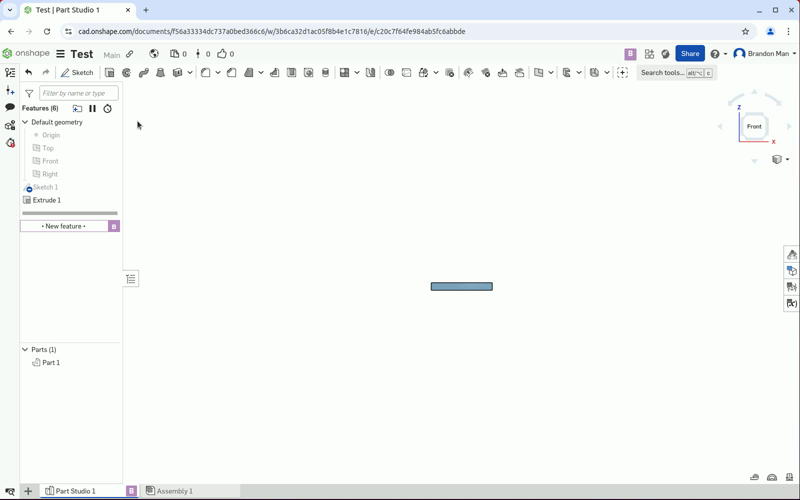
mouse_move(73, 189)
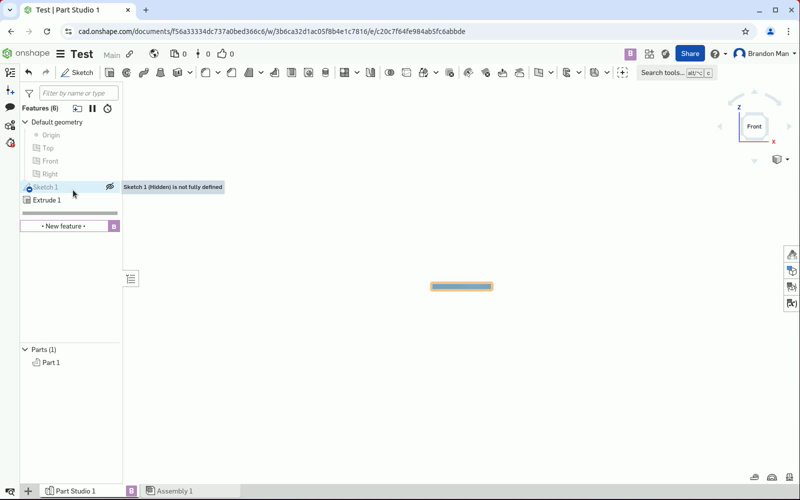
click(73, 189)
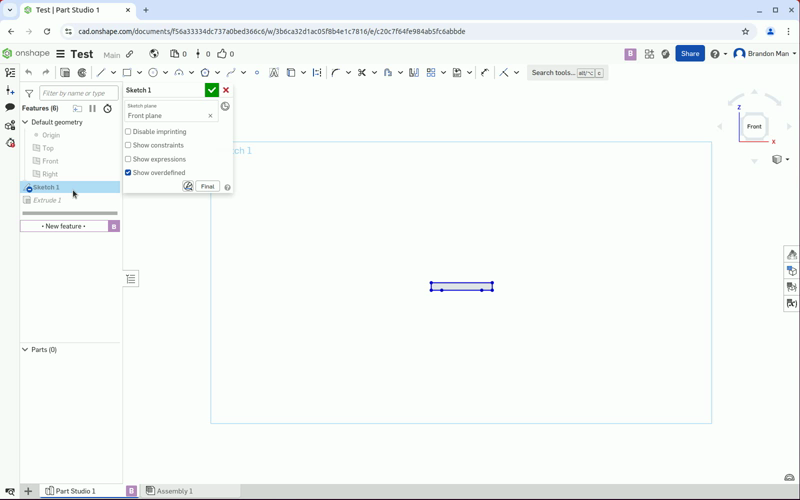
mouse_move(229, 92)
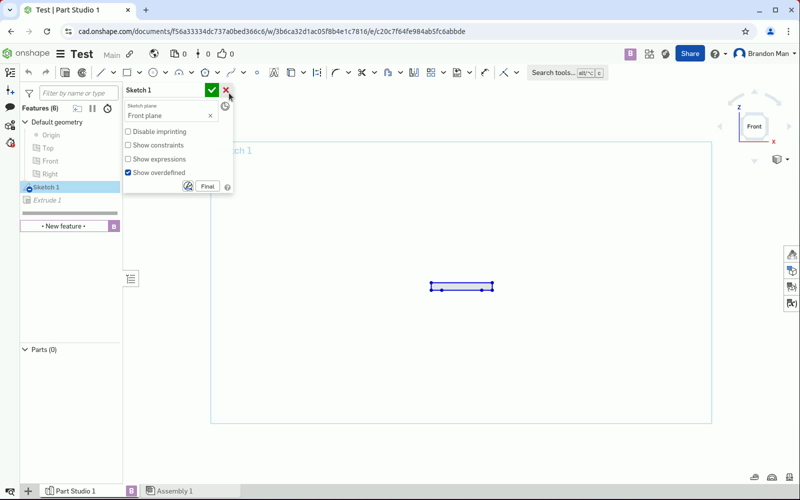
click(229, 92)
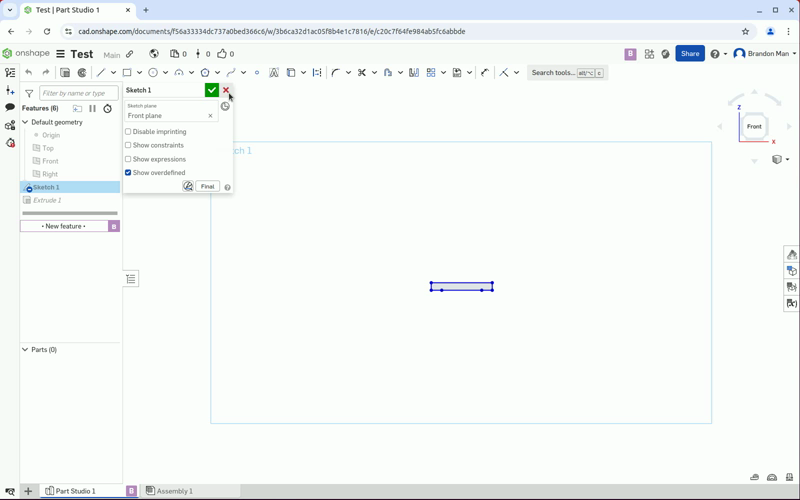
key(shift+s)
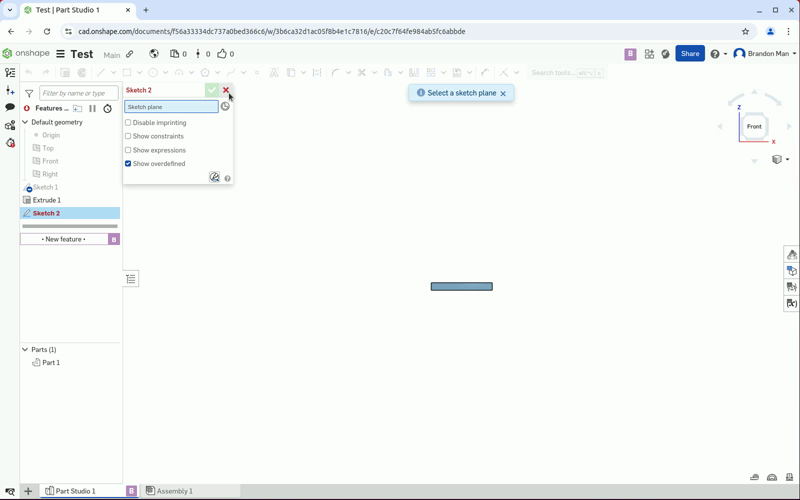
mouse_move(73, 163)
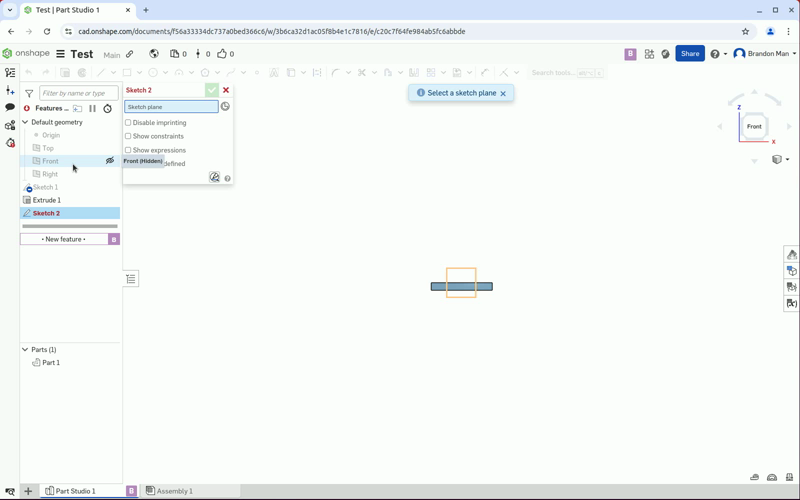
click(73, 163)
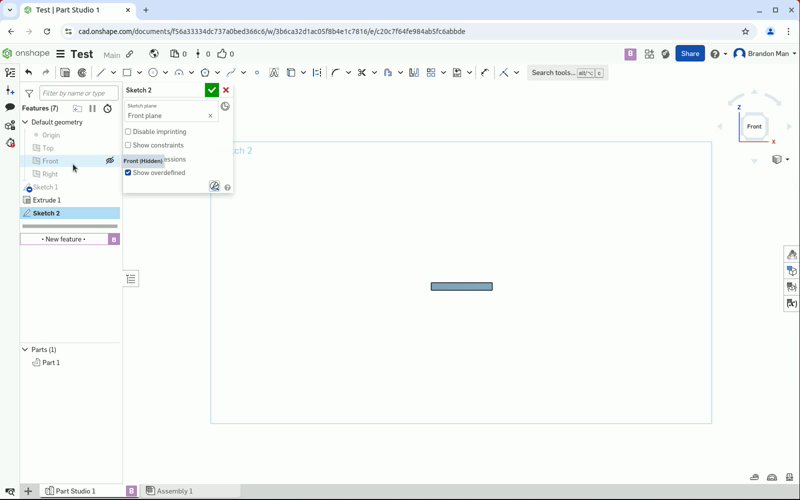
mouse_move(73, 352)
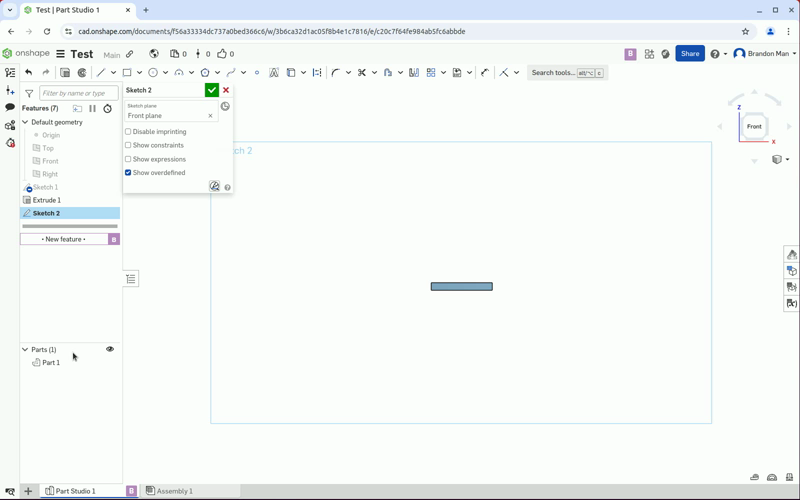
key(y)
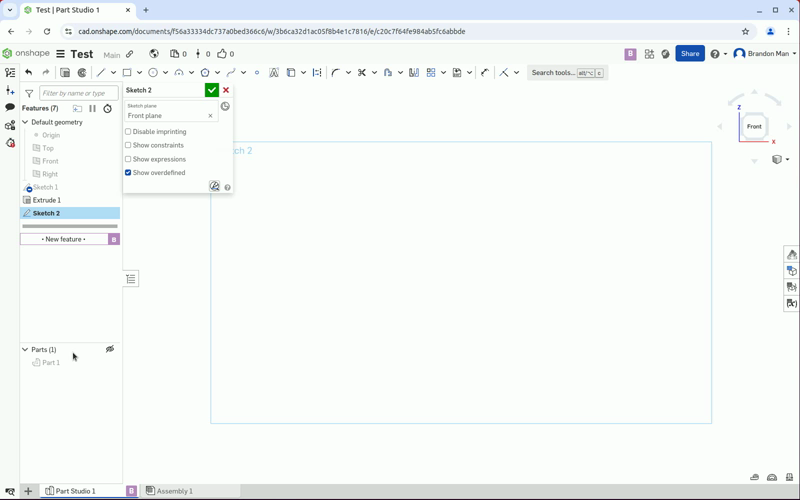
key(l)
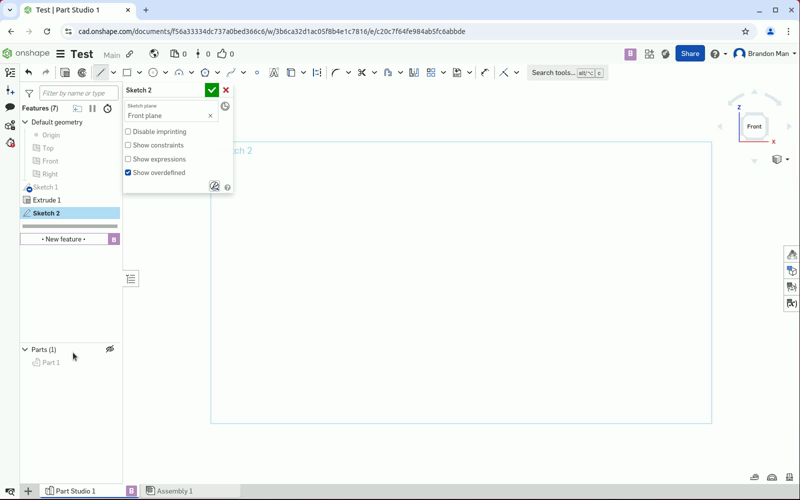
key_down(shift)
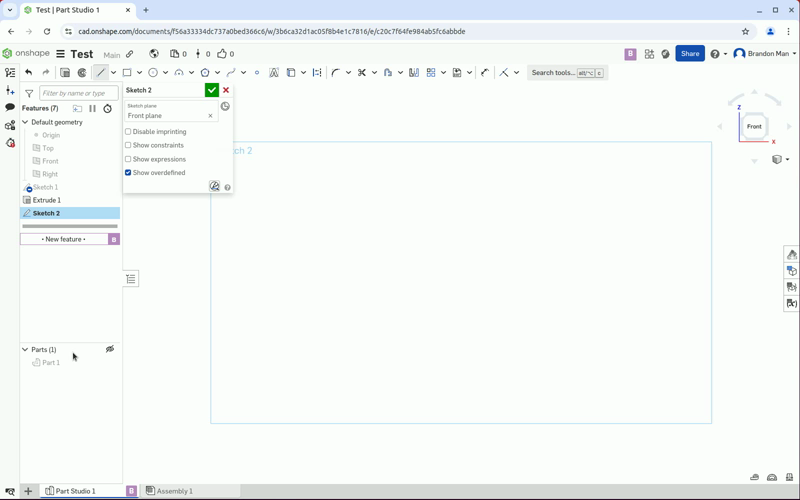
mouse_move(440, 290)
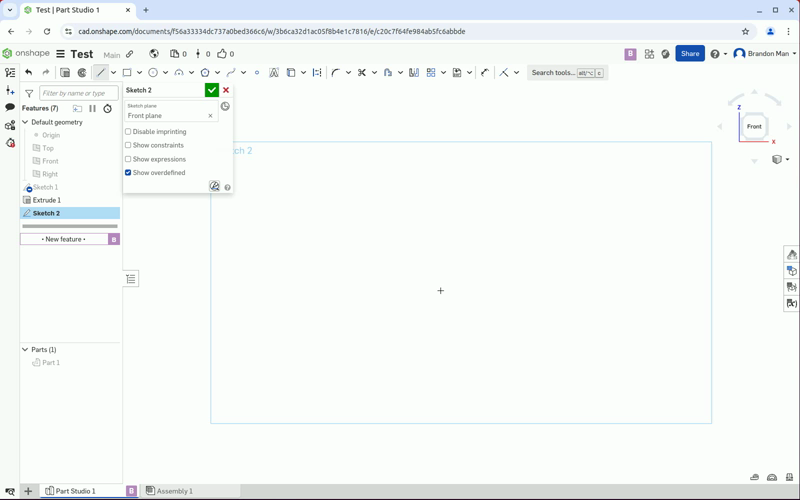
click(440, 290)
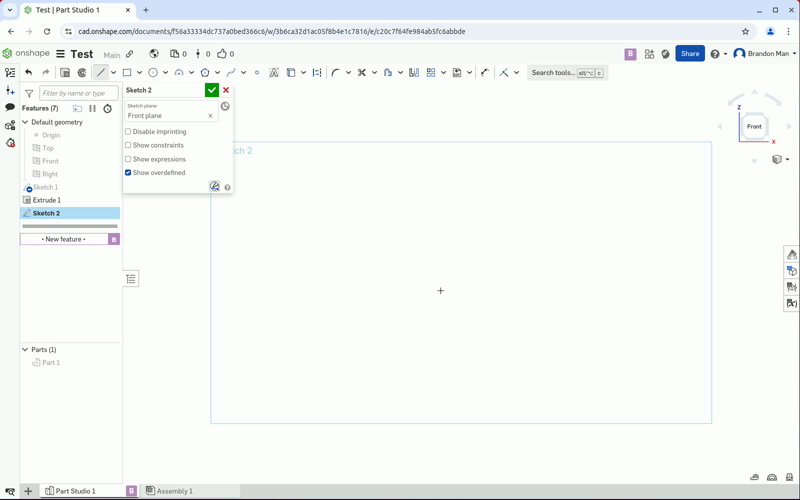
key_up(shift)
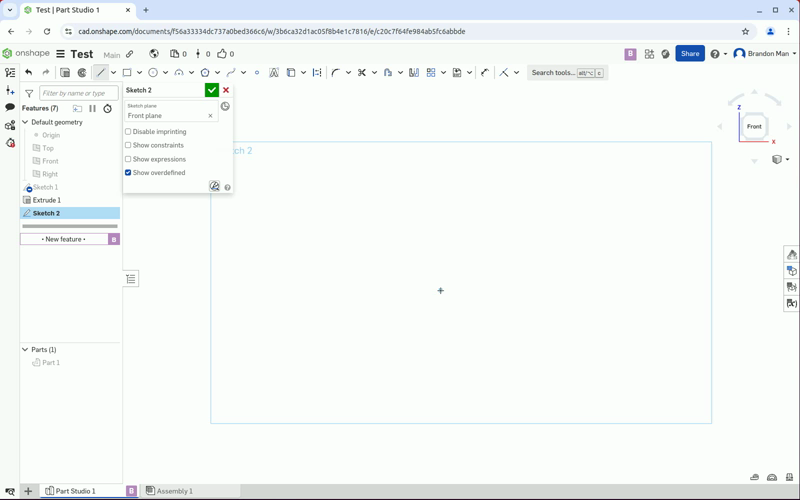
key_down(shift)
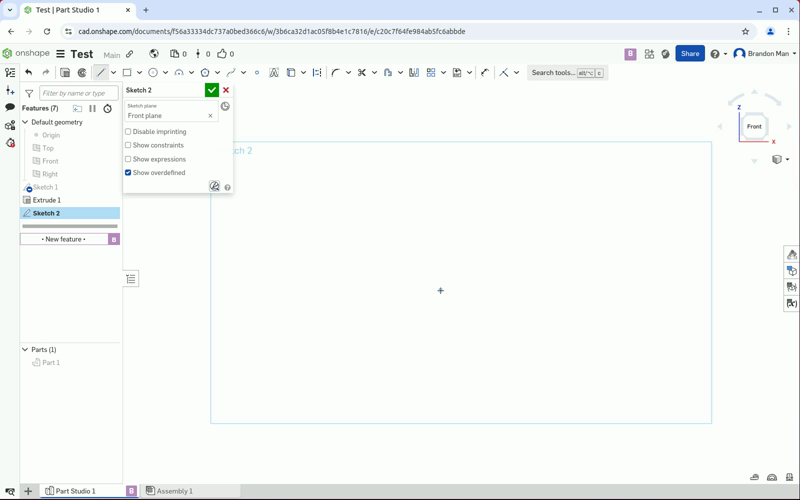
mouse_move(442, 389)
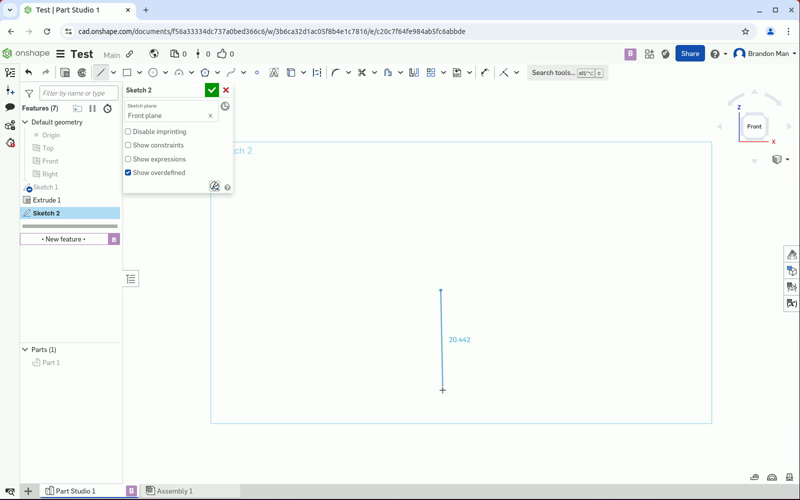
click(442, 389)
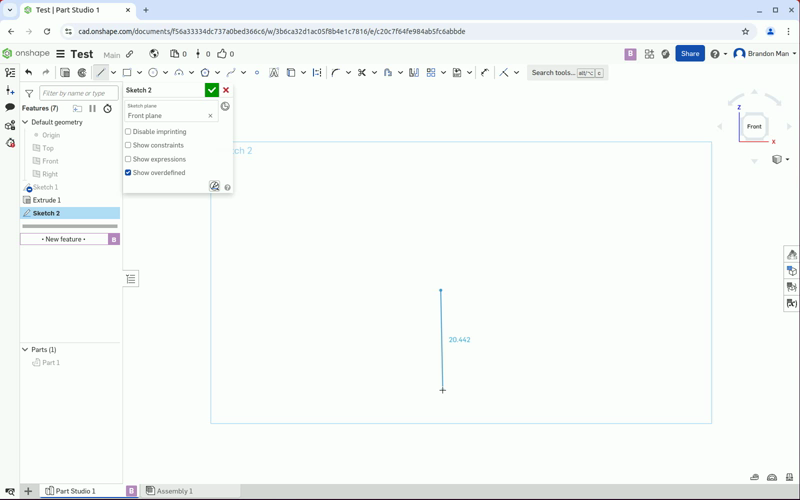
key_up(shift)
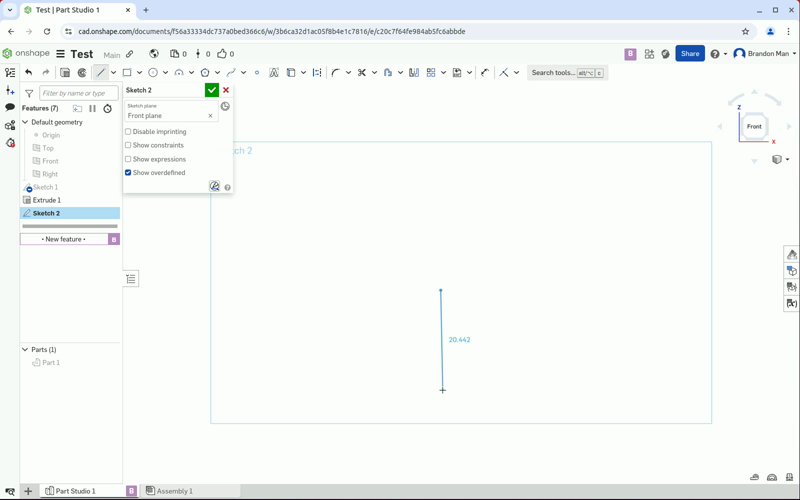
key_down(shift)
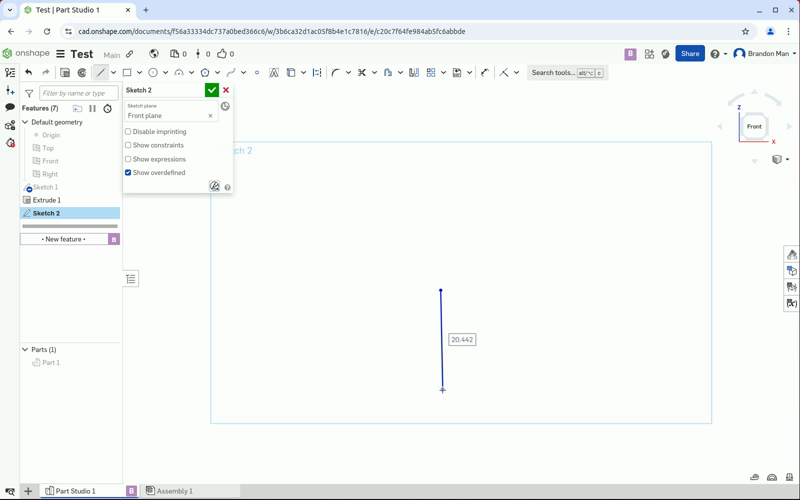
mouse_move(472, 389)
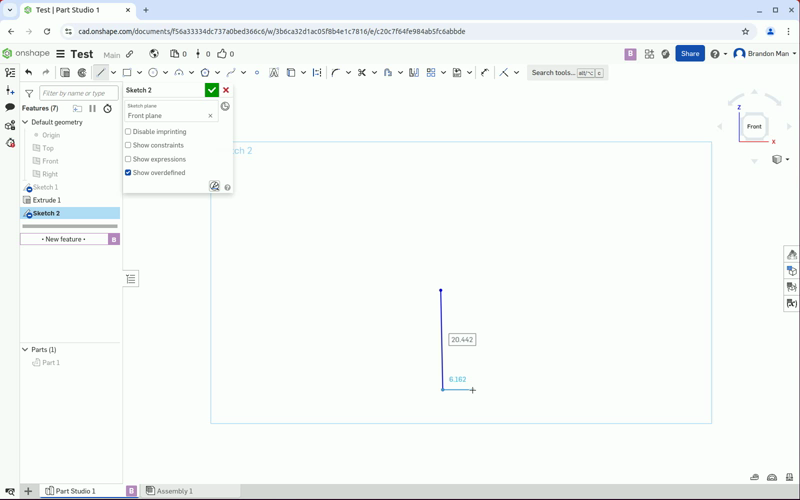
mouse_move(472, 389)
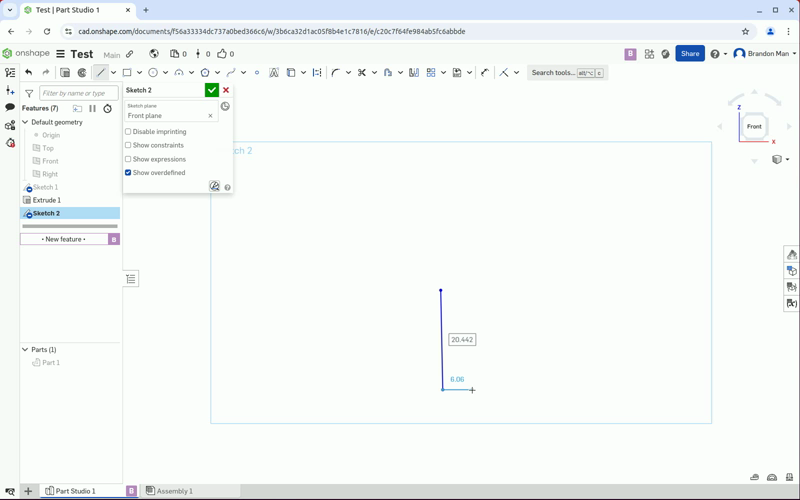
click(472, 389)
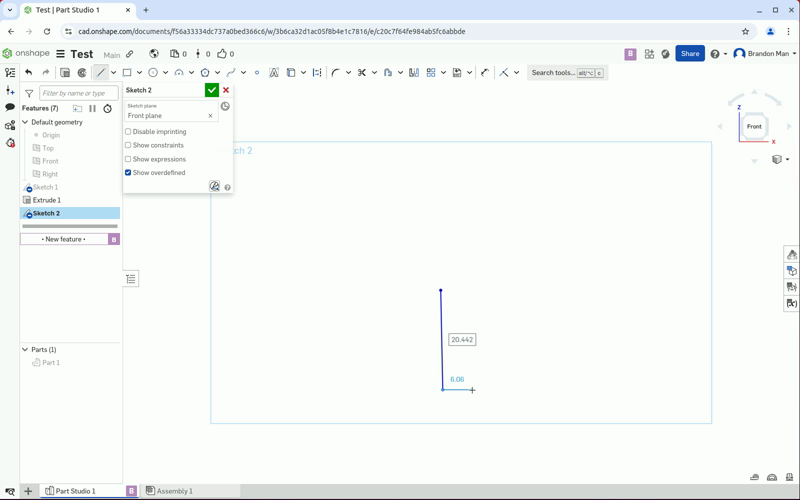
key_up(shift)
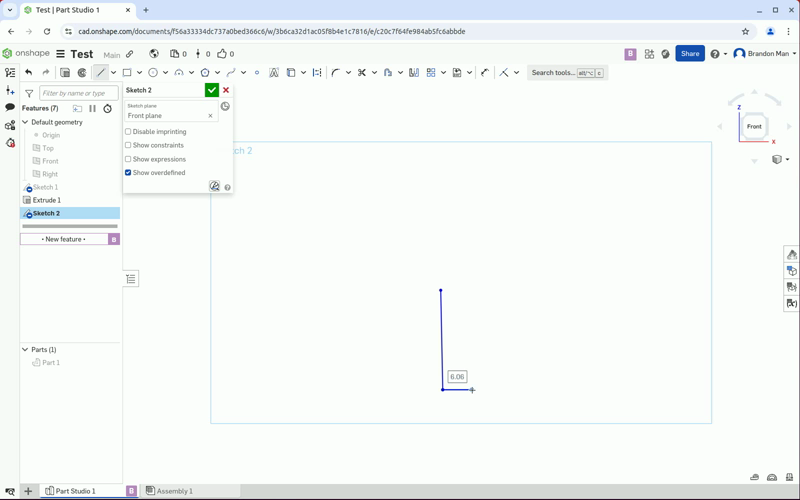
key_down(shift)
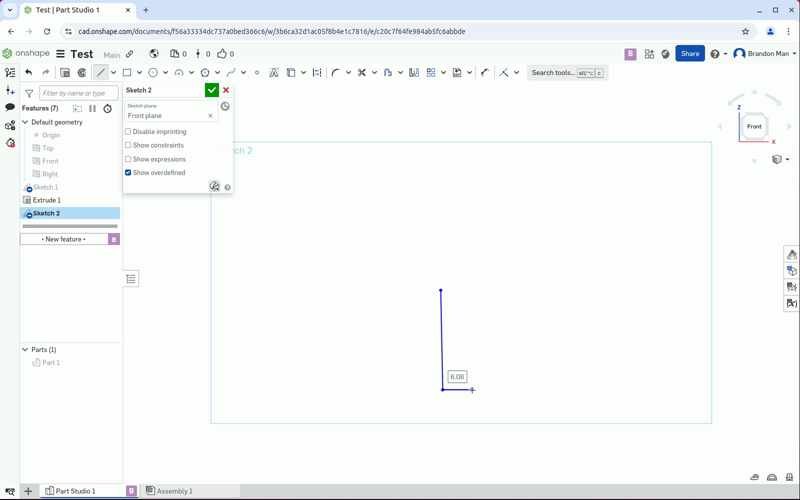
mouse_move(480, 290)
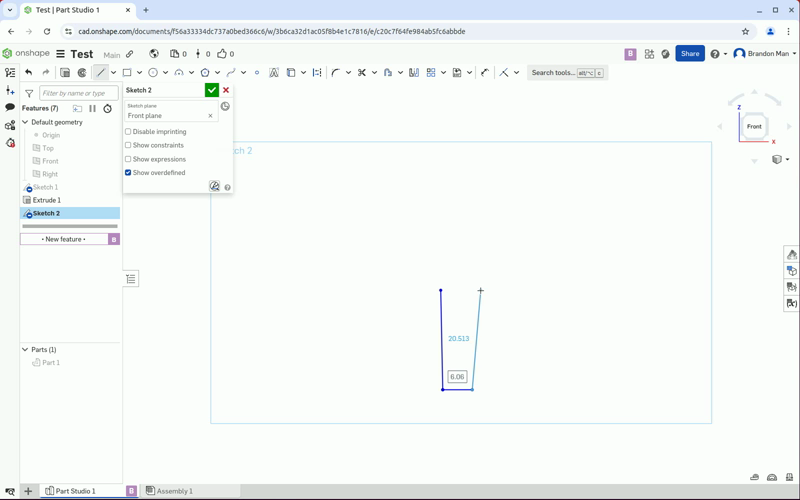
click(480, 290)
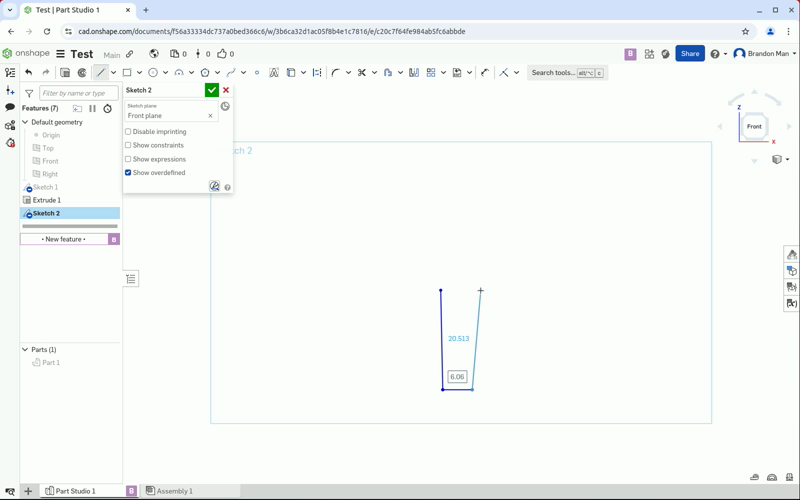
key_up(shift)
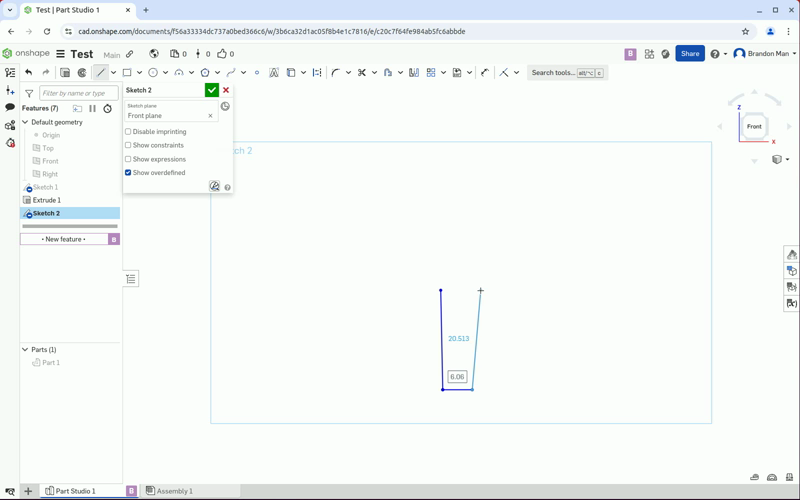
mouse_move(510, 290)
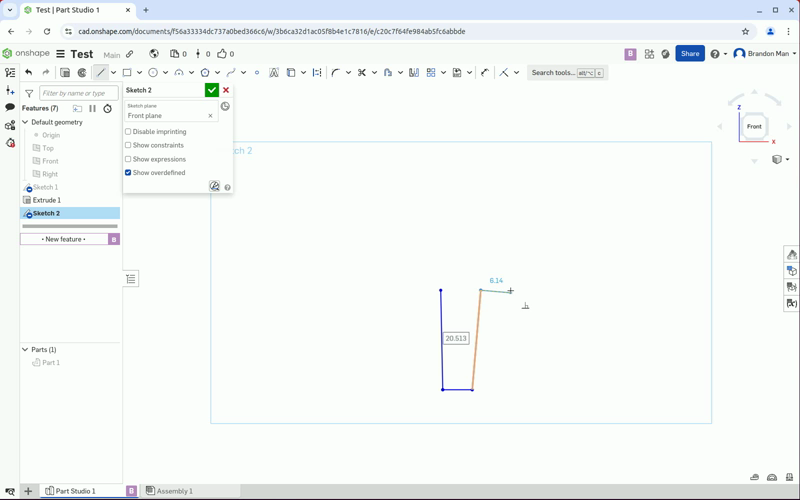
key_down(shift)
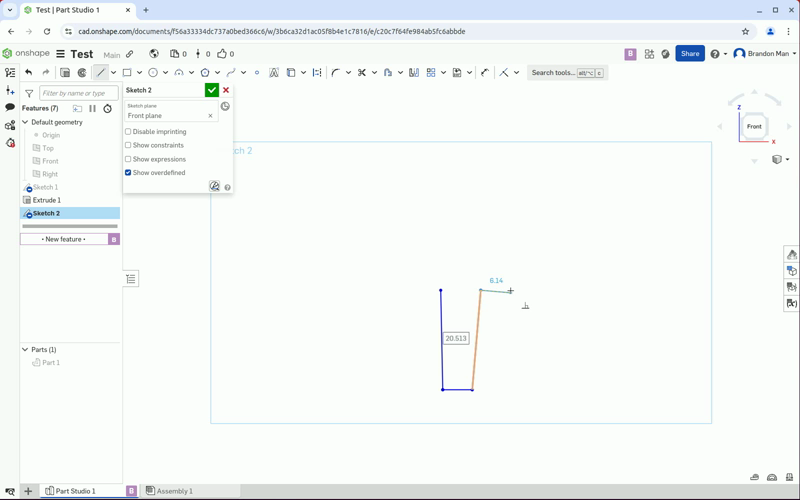
mouse_move(440, 290)
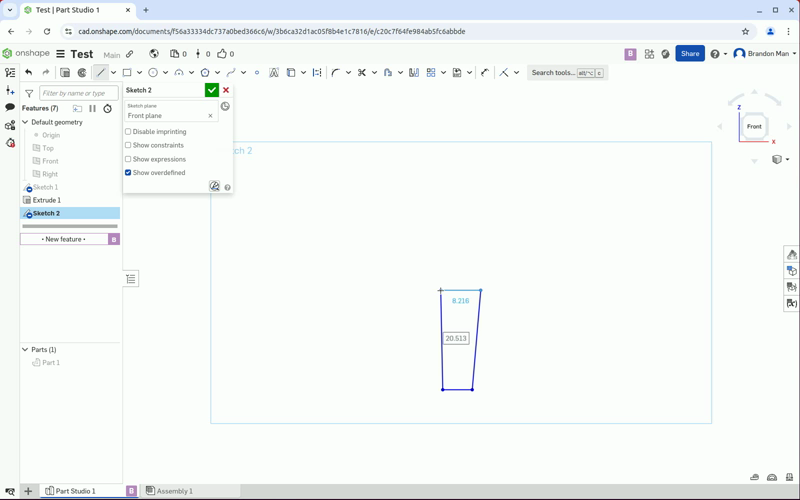
key_up(shift)
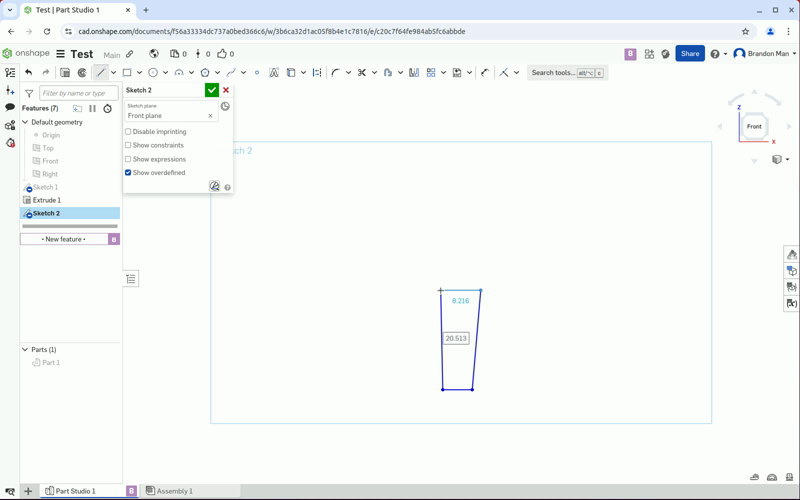
click(440, 290)
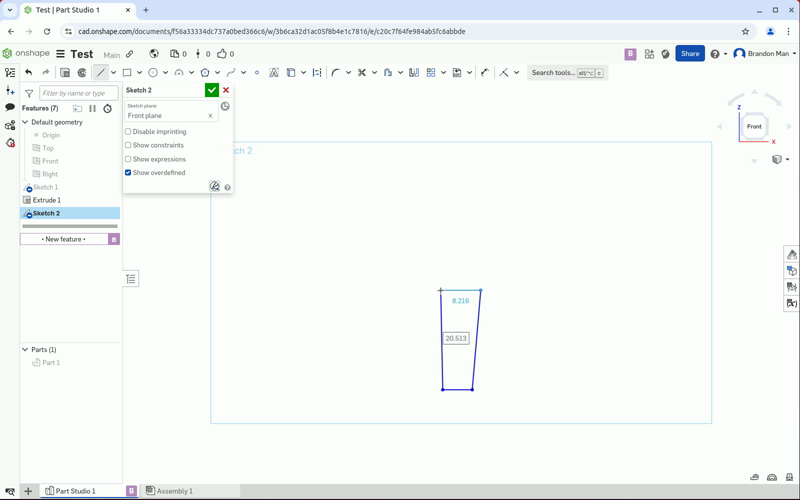
key(esc)
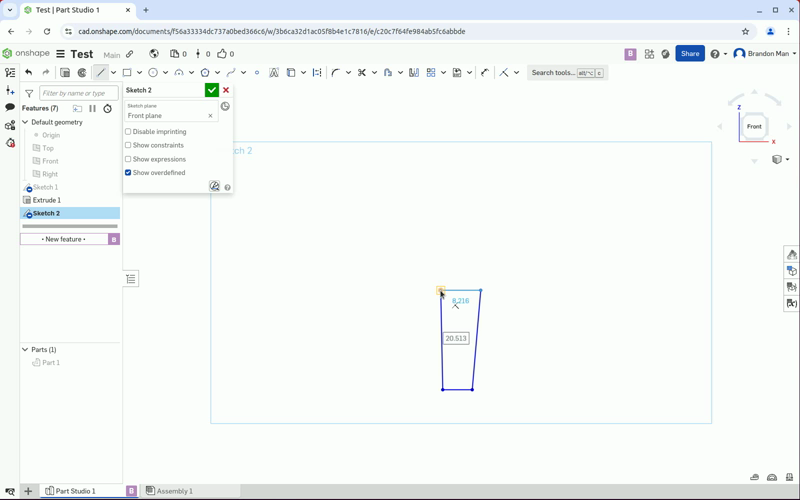
mouse_move(453, 382)
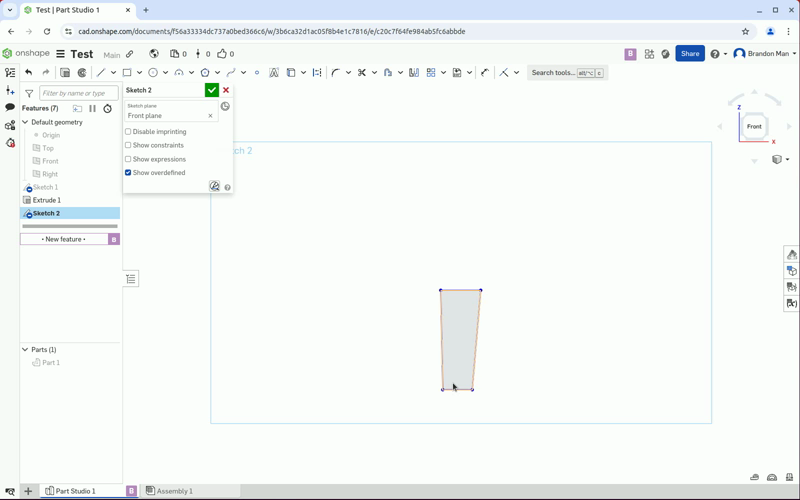
click(453, 382)
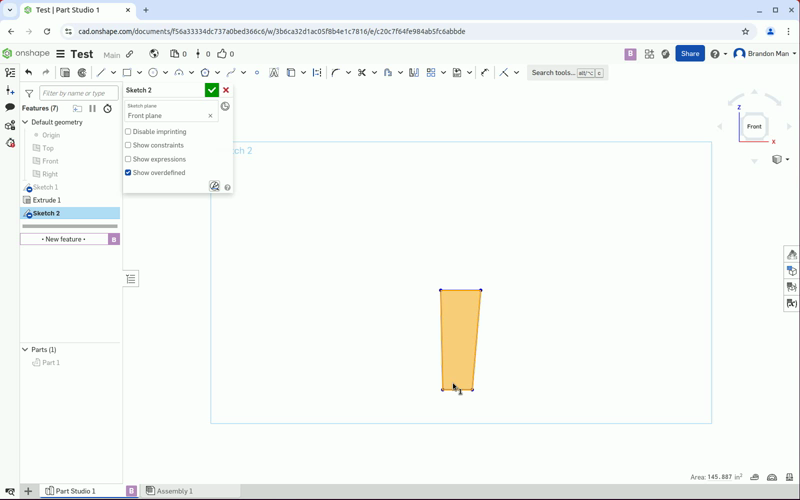
mouse_move(73, 352)
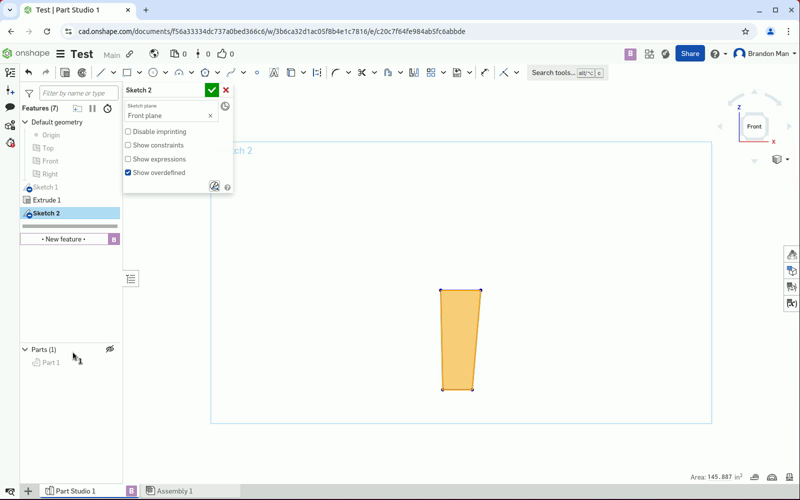
key(shift+y)
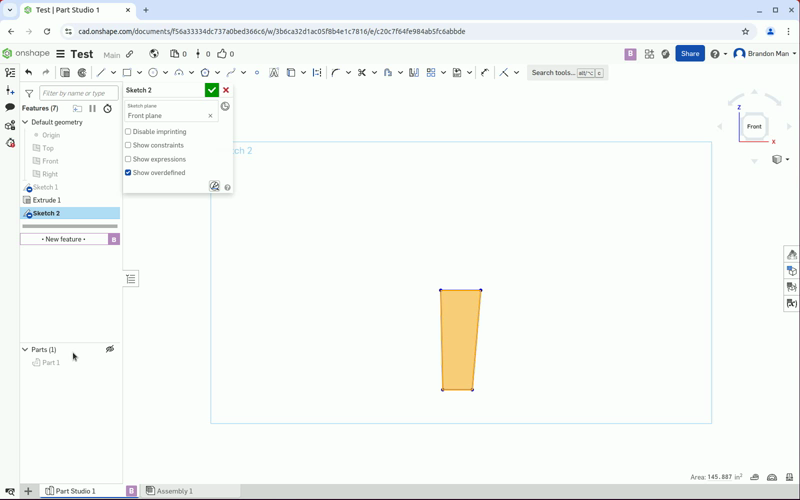
key(shift+e)
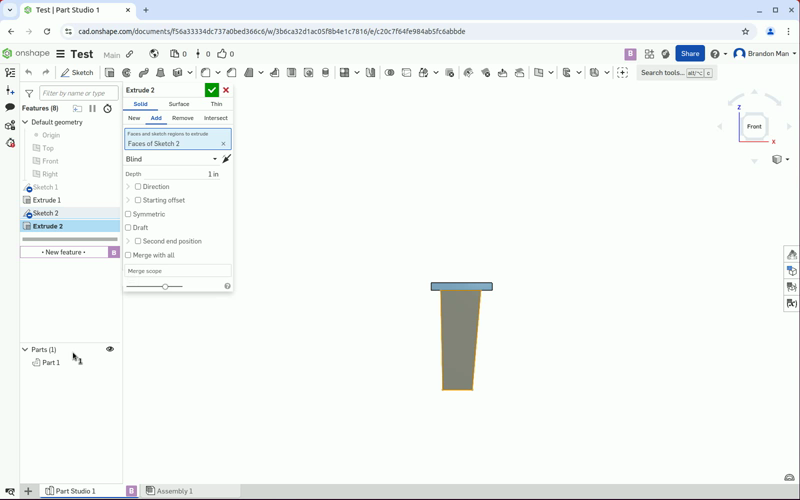
mouse_move(143, 106)
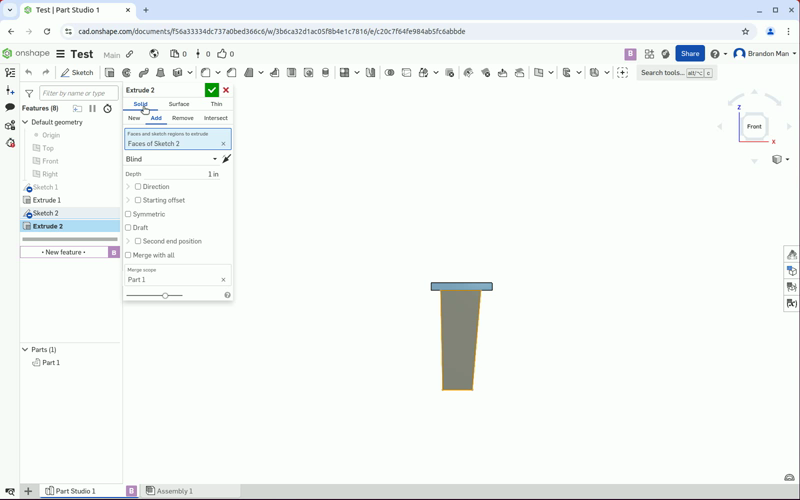
click(143, 106)
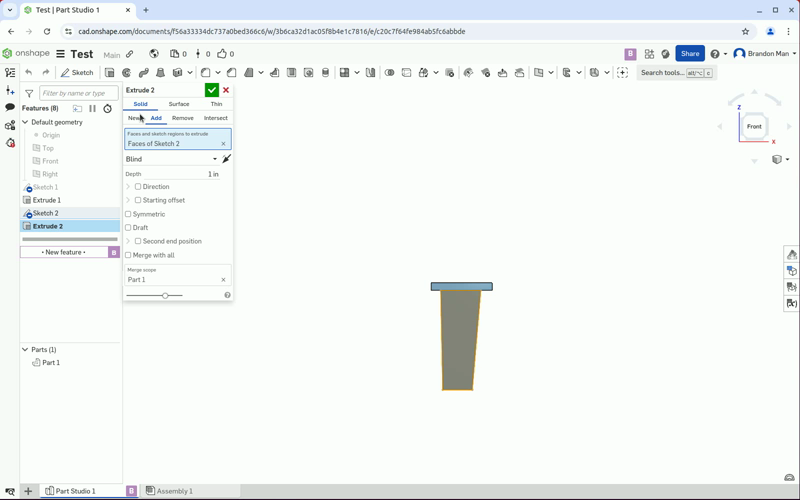
mouse_move(137, 120)
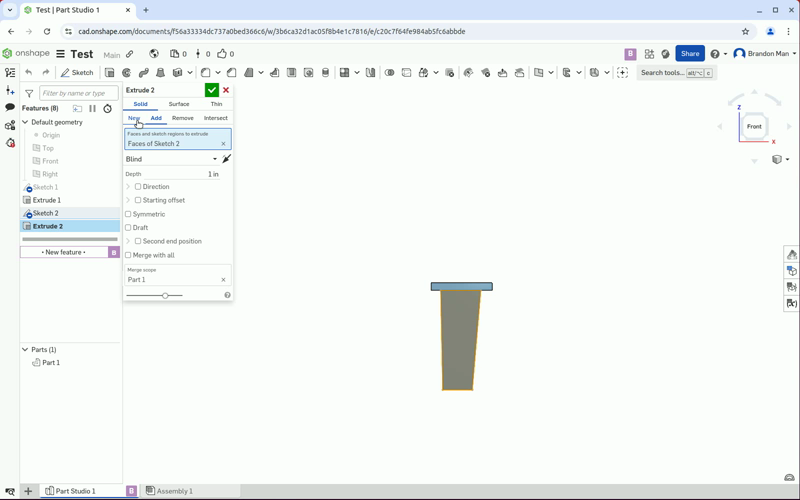
click(137, 120)
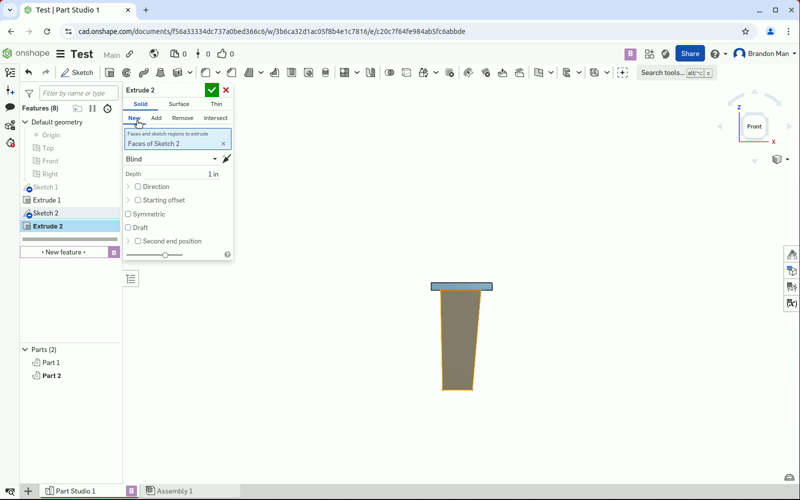
key(tab, 4)
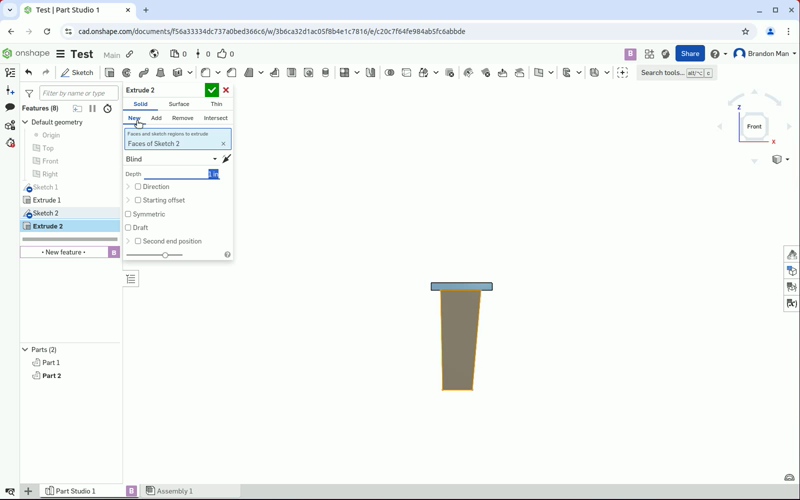
text(20.46)
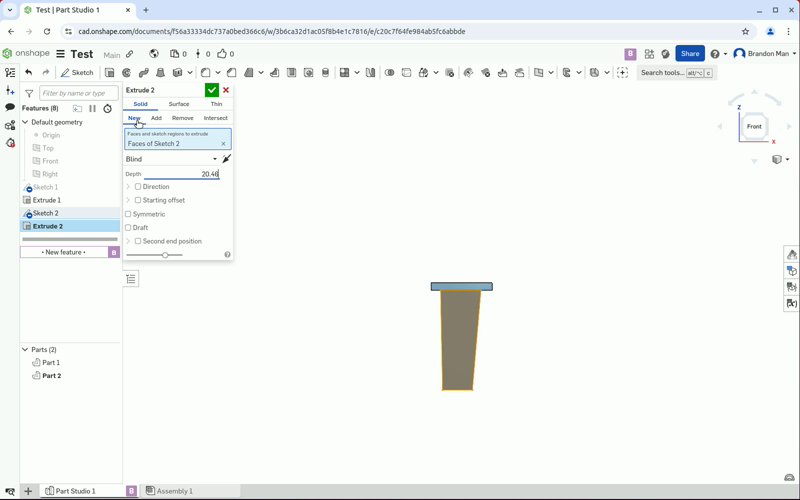
key(enter)
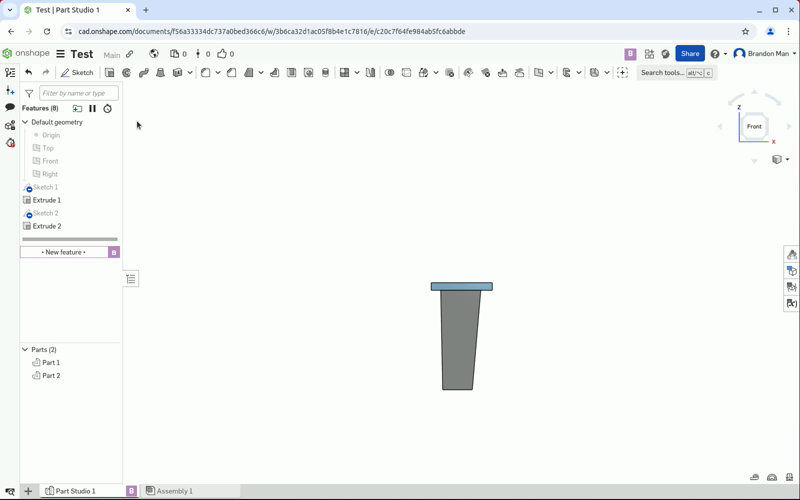
key(shift+h)
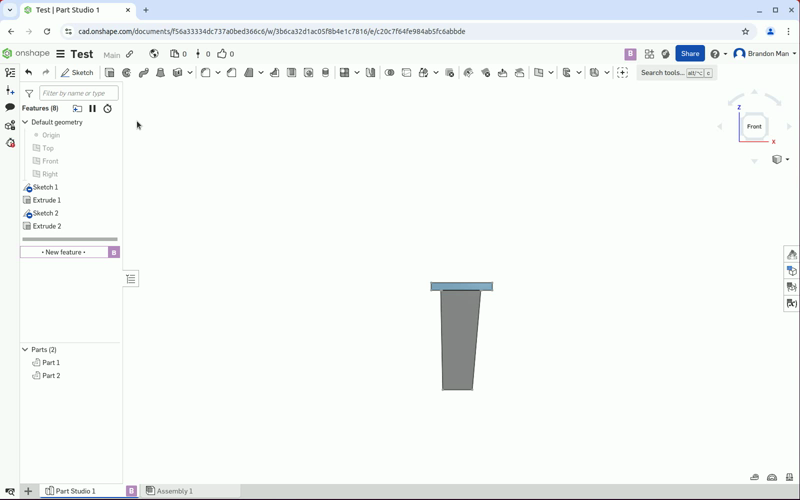
key(shift+h)
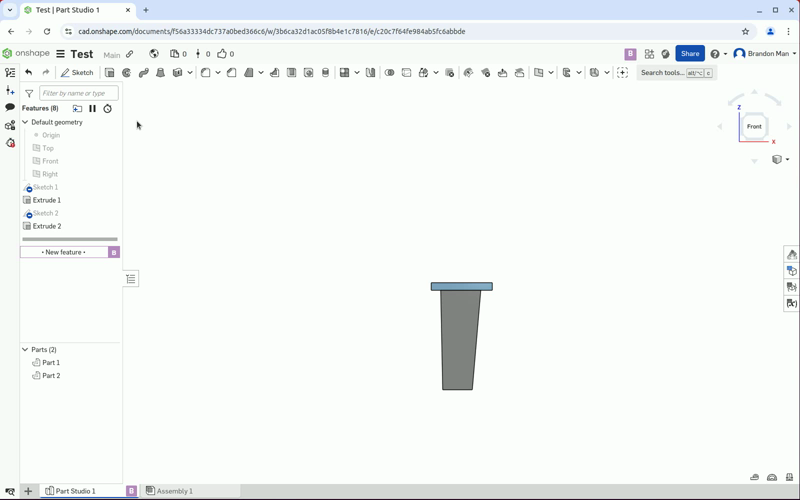
mouse_move(73, 189)
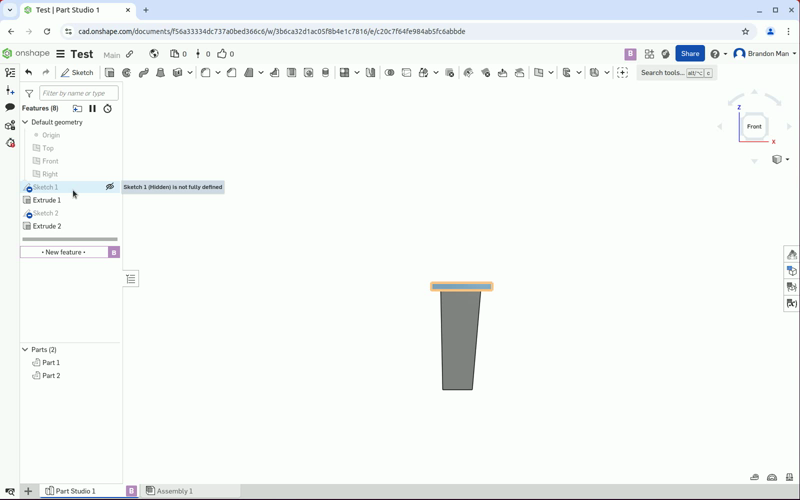
click(73, 189)
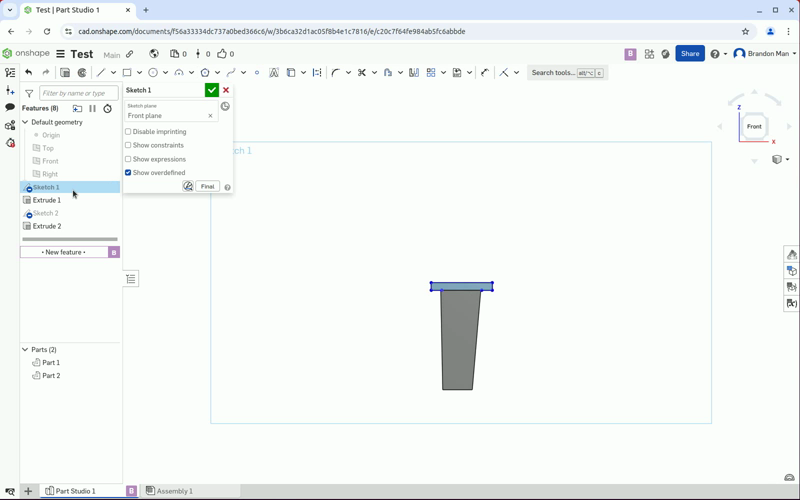
mouse_move(229, 92)
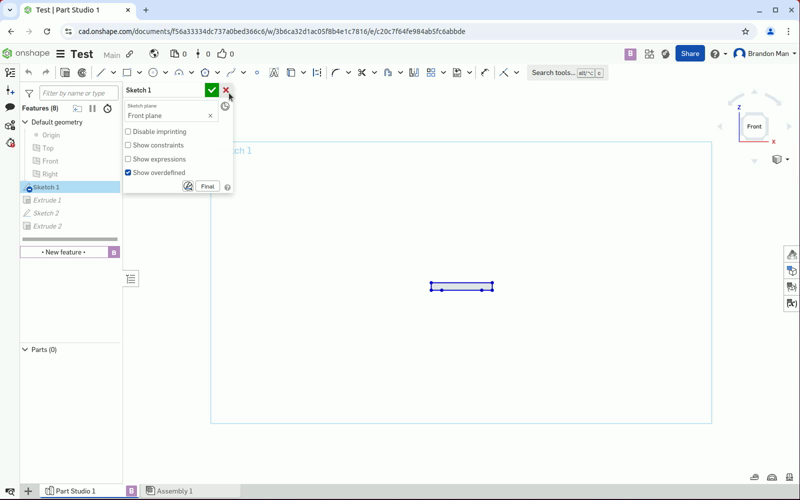
click(229, 92)
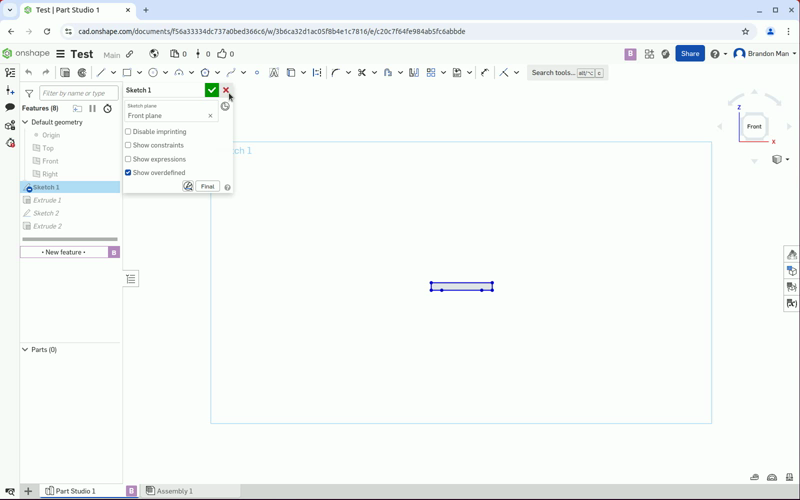
key(shift+s)
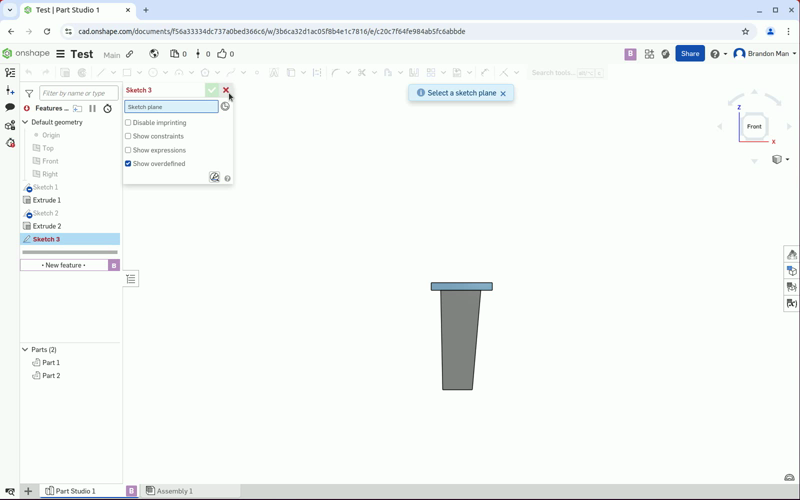
mouse_move(73, 163)
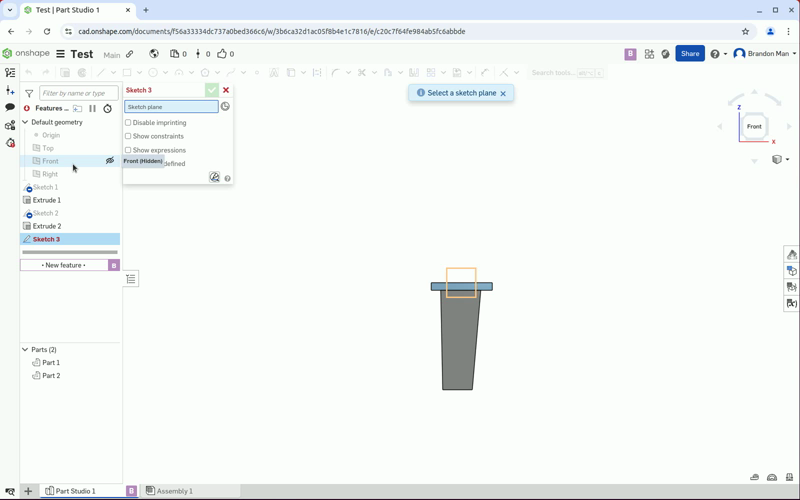
click(73, 163)
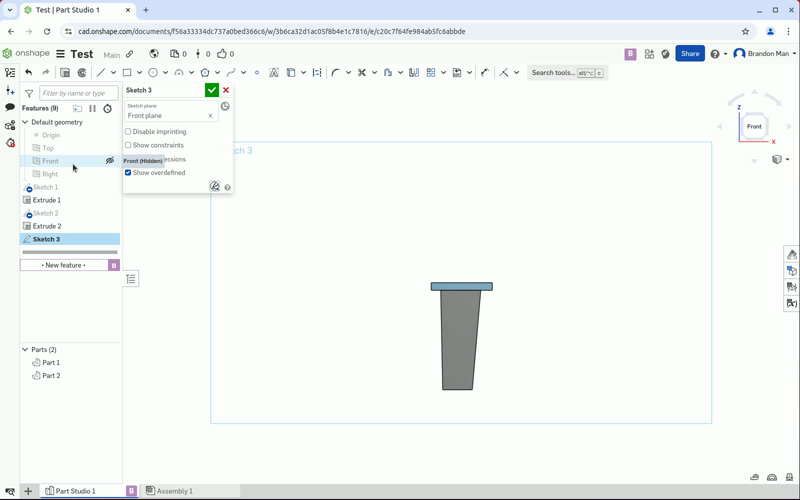
mouse_move(73, 352)
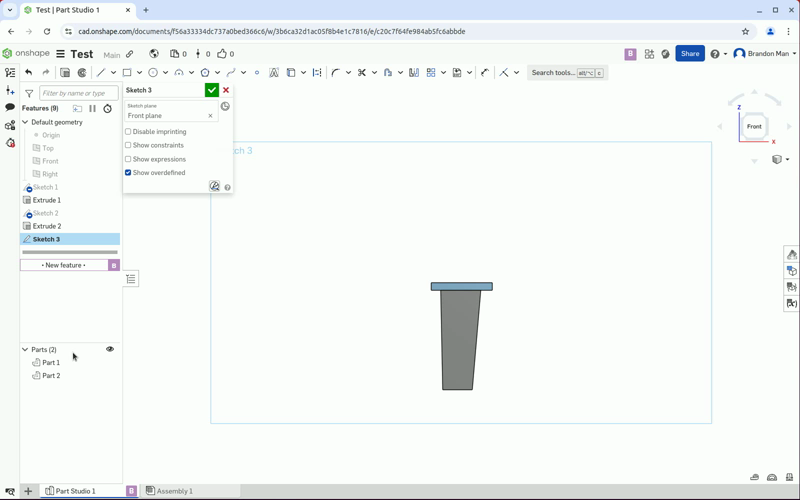
key(y)
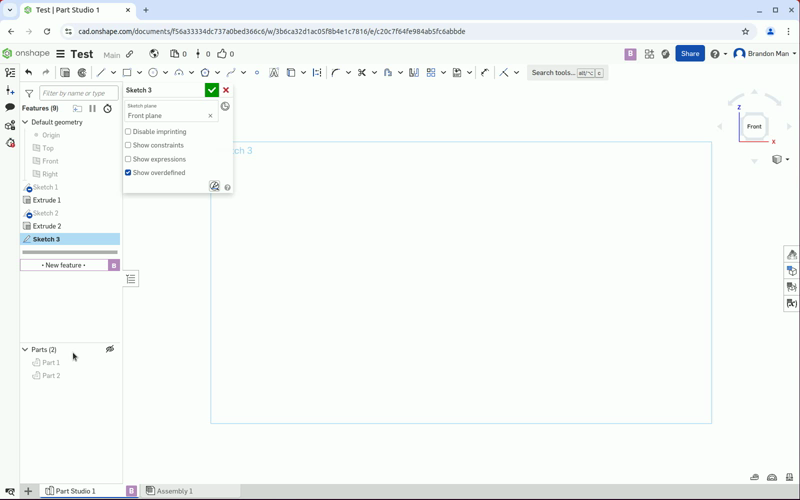
key(l)
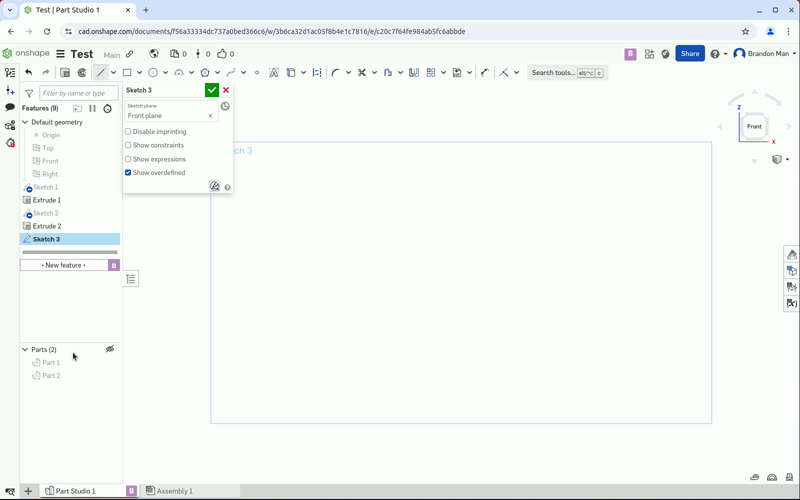
key_down(shift)
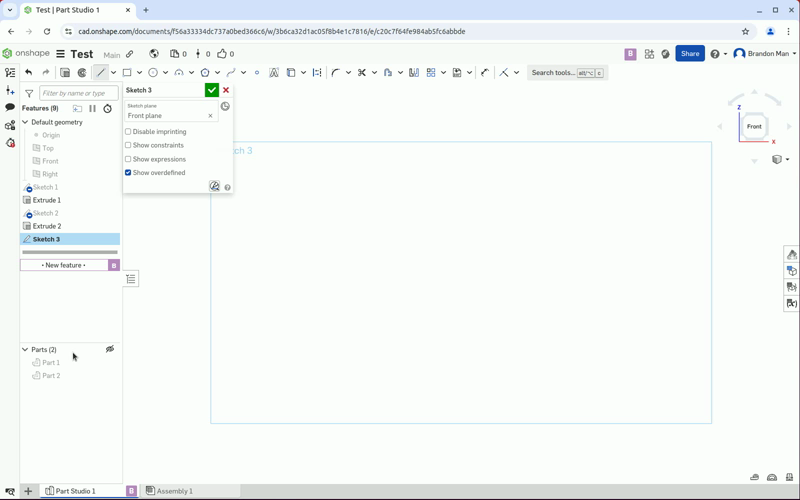
mouse_move(431, 395)
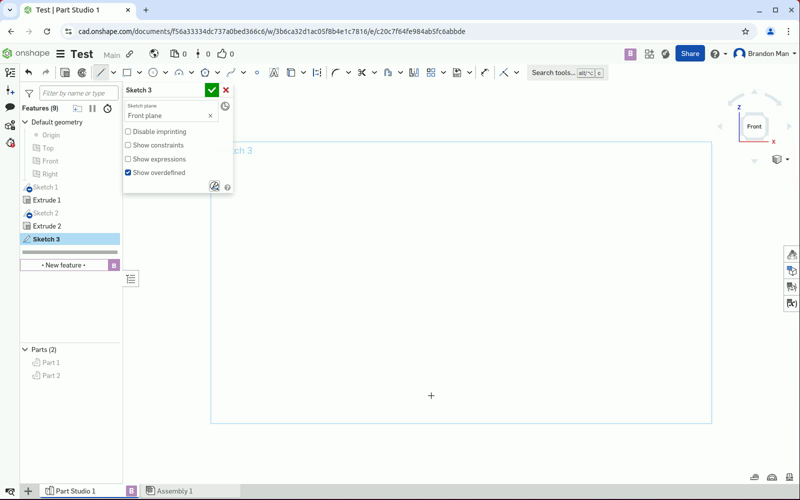
click(431, 395)
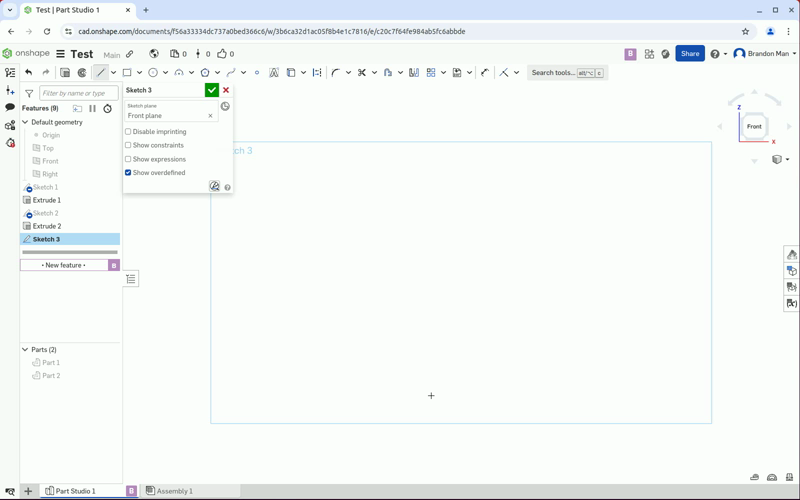
key_up(shift)
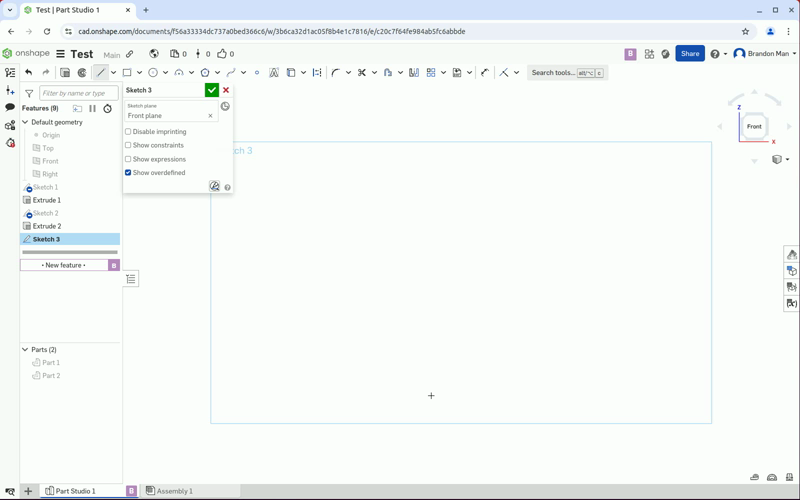
key_down(shift)
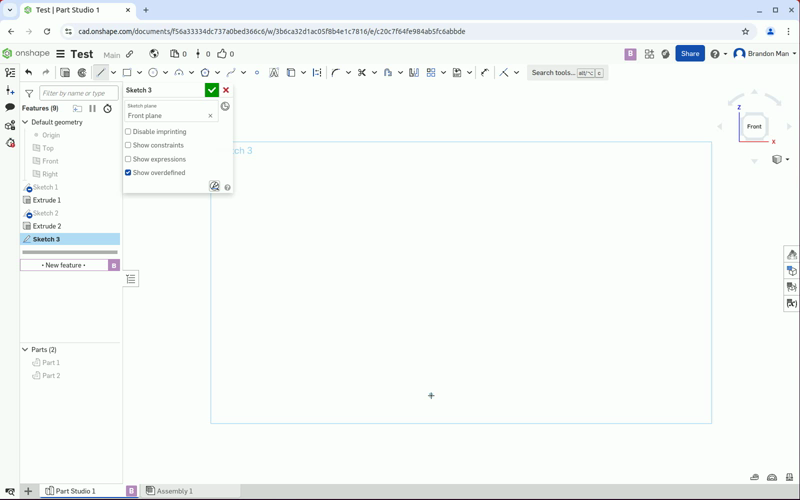
mouse_move(492, 395)
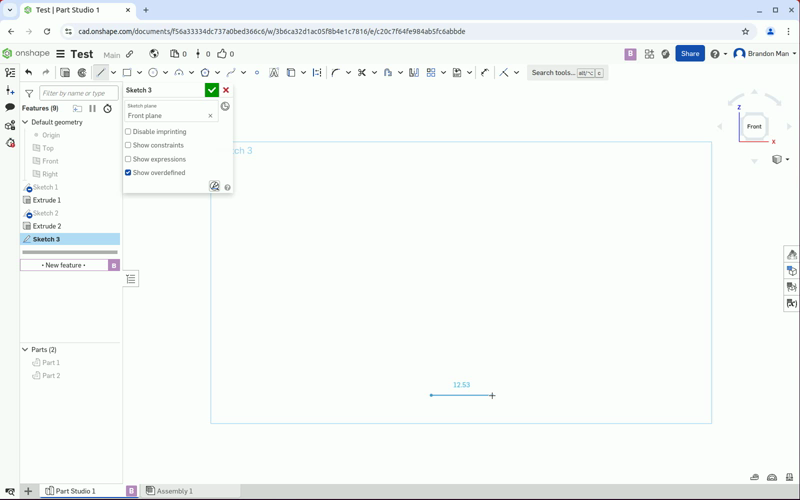
click(492, 395)
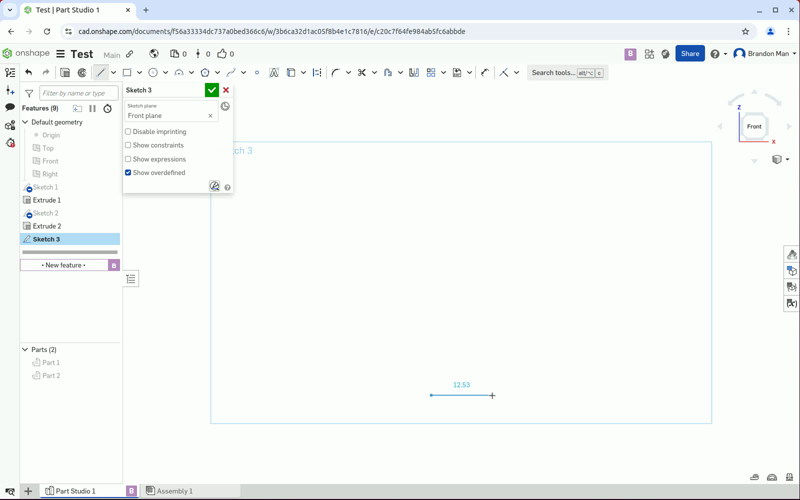
key_up(shift)
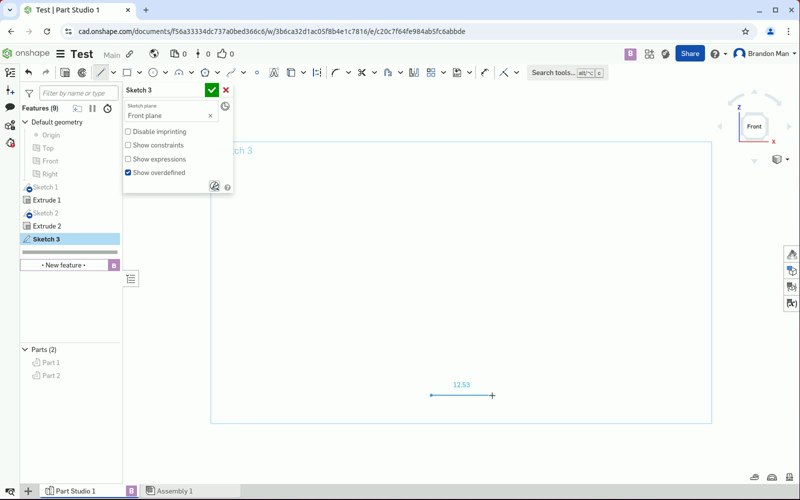
key_down(shift)
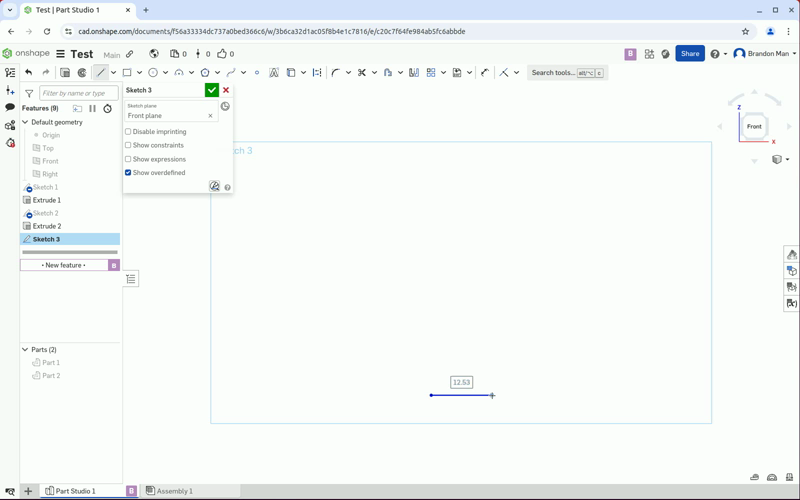
mouse_move(522, 395)
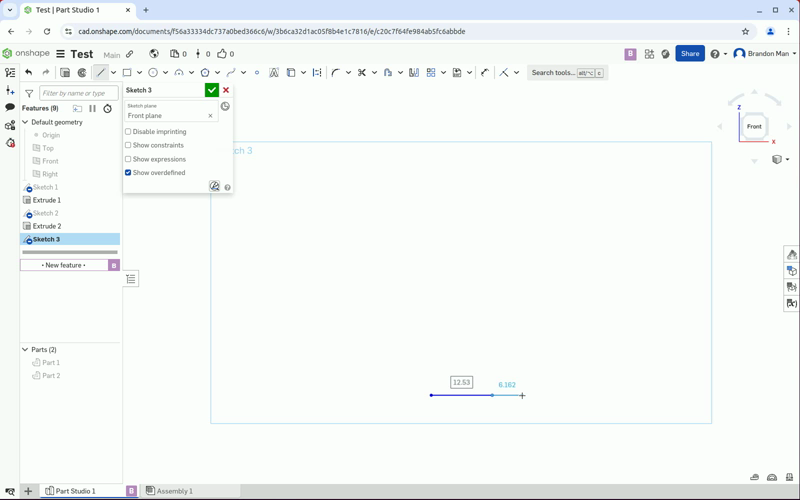
mouse_move(492, 388)
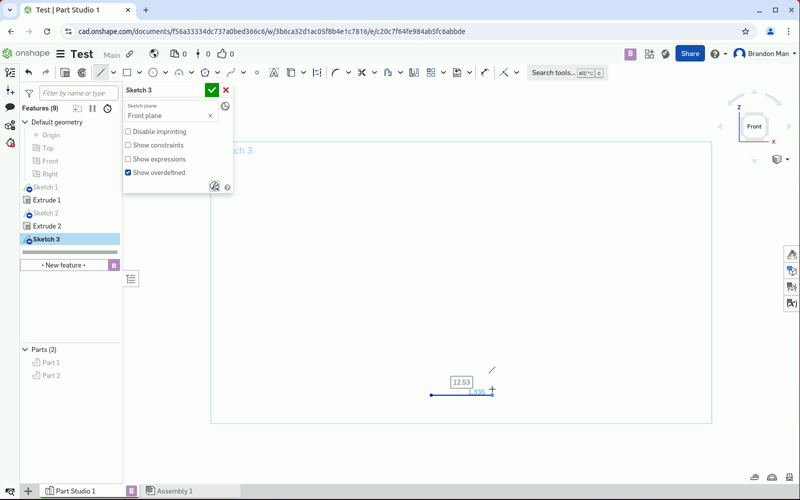
scroll(6)
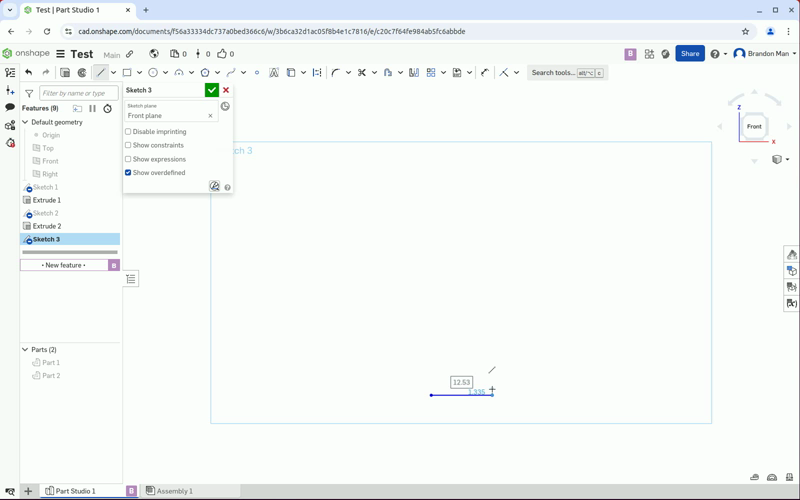
scroll(6)
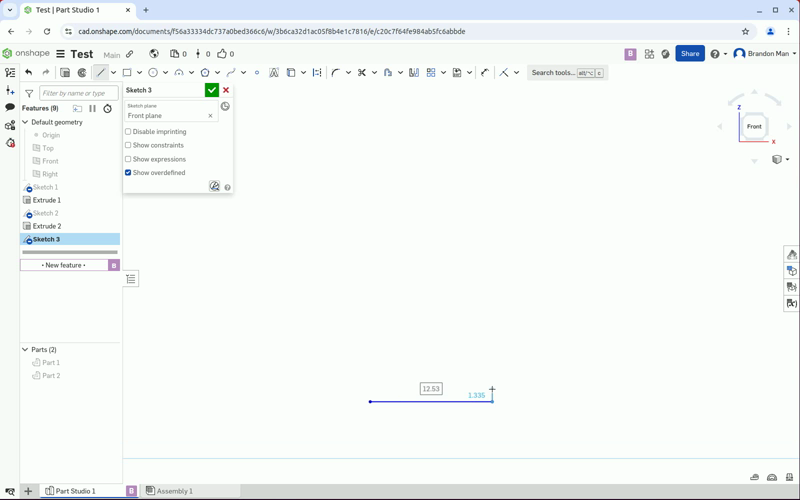
scroll(6)
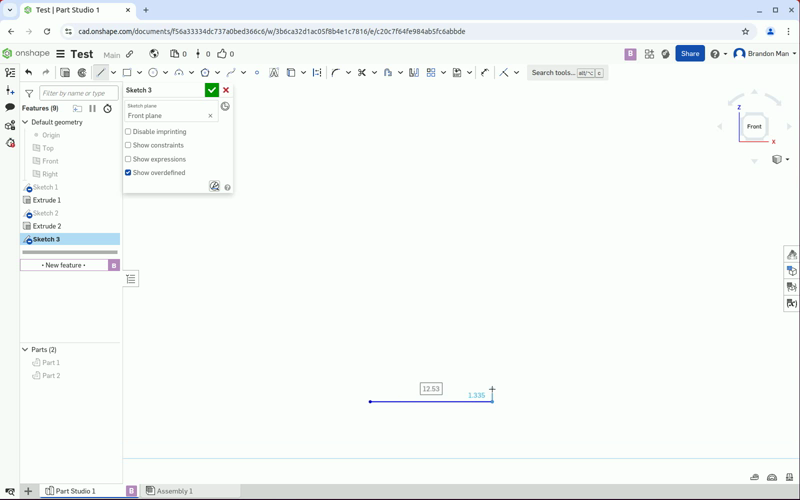
scroll(6)
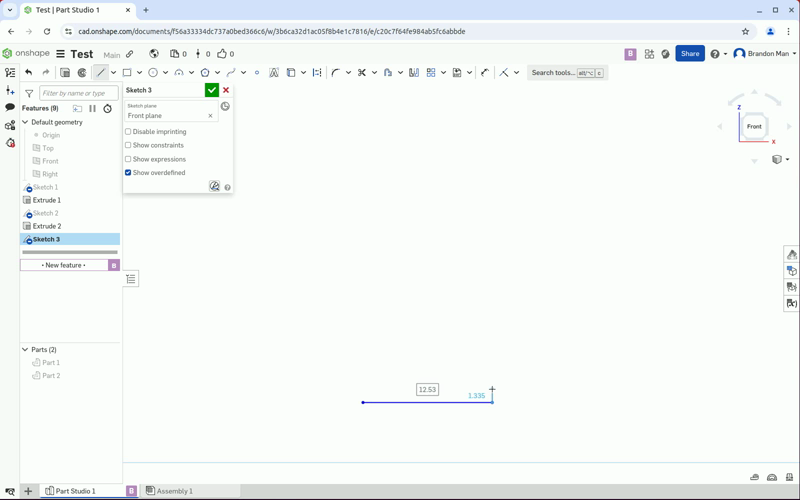
scroll(6)
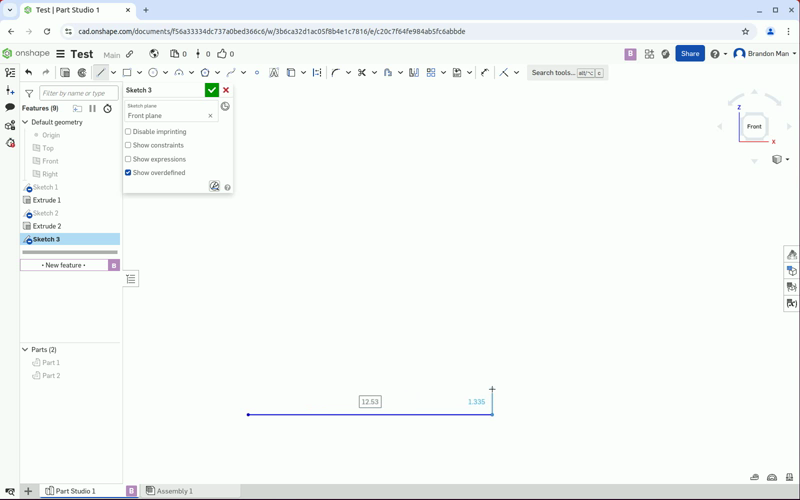
scroll(6)
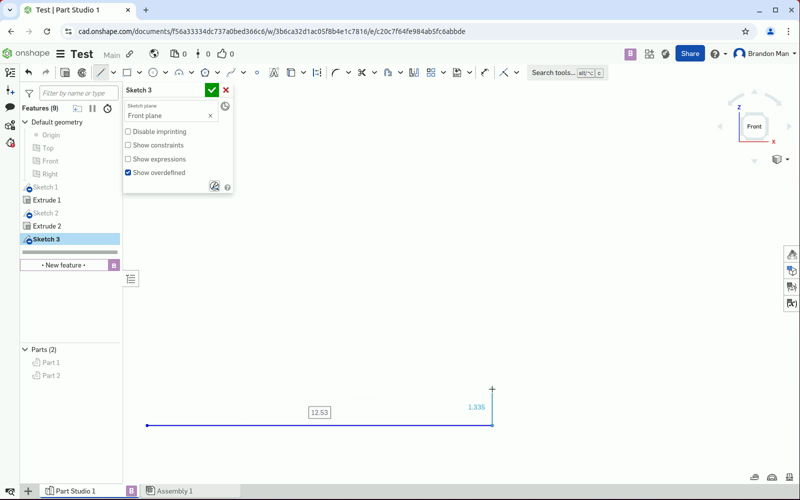
scroll(6)
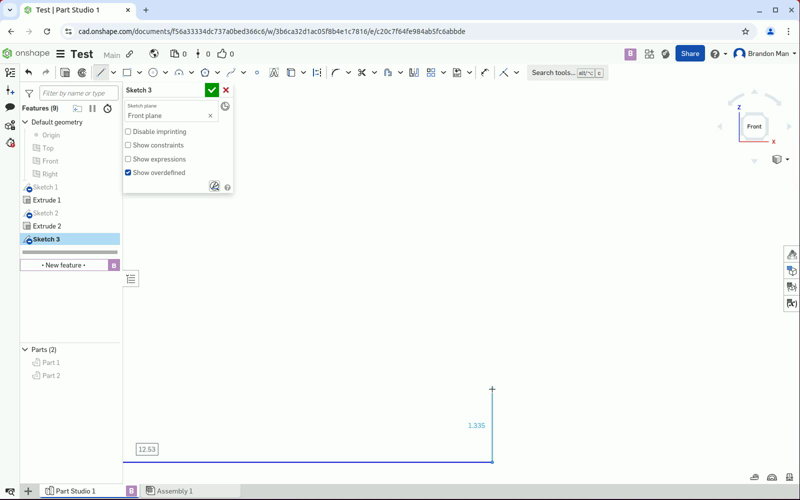
click(492, 388)
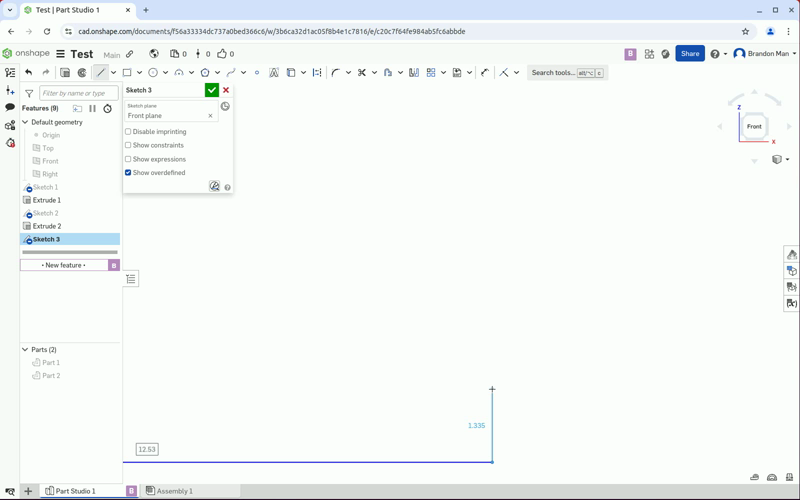
scroll(-6)
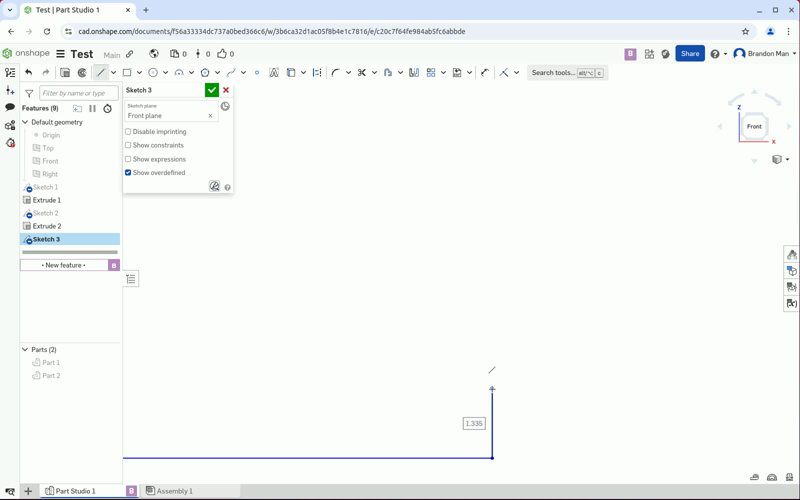
scroll(-6)
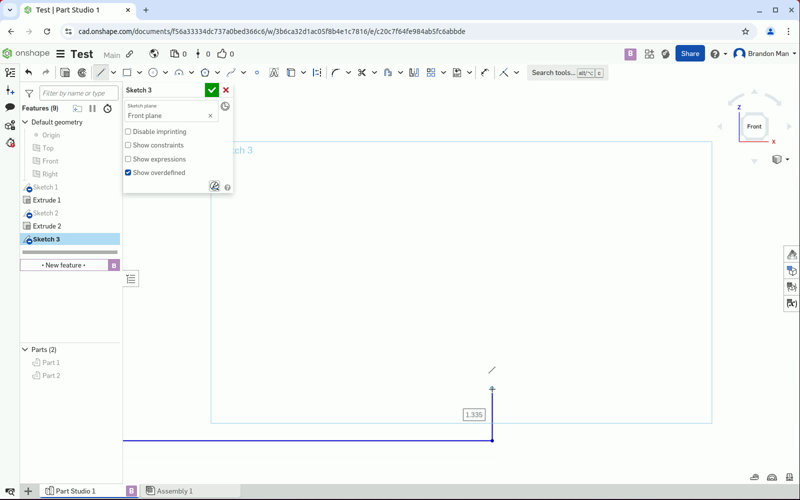
scroll(-6)
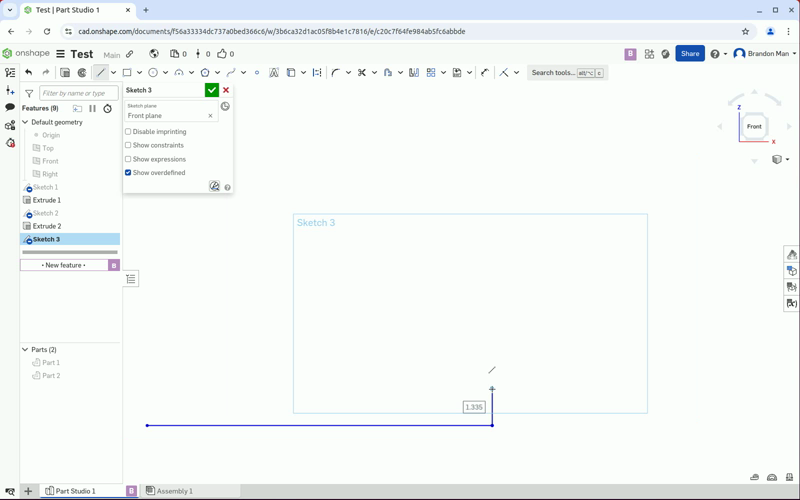
scroll(-6)
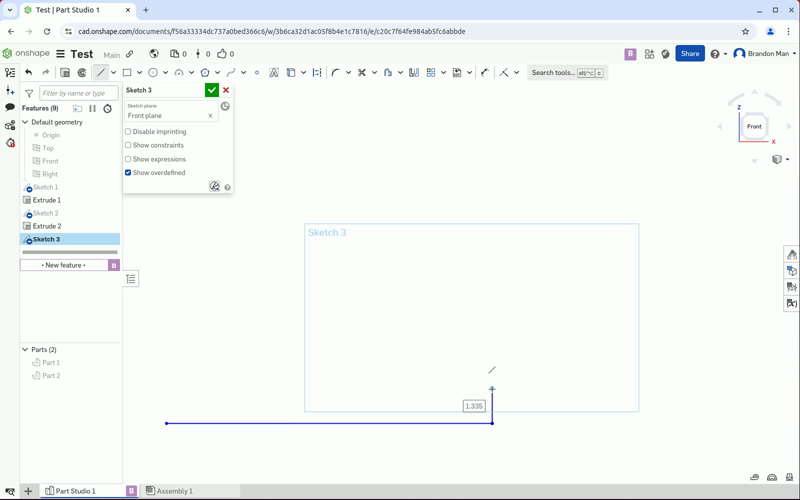
scroll(-6)
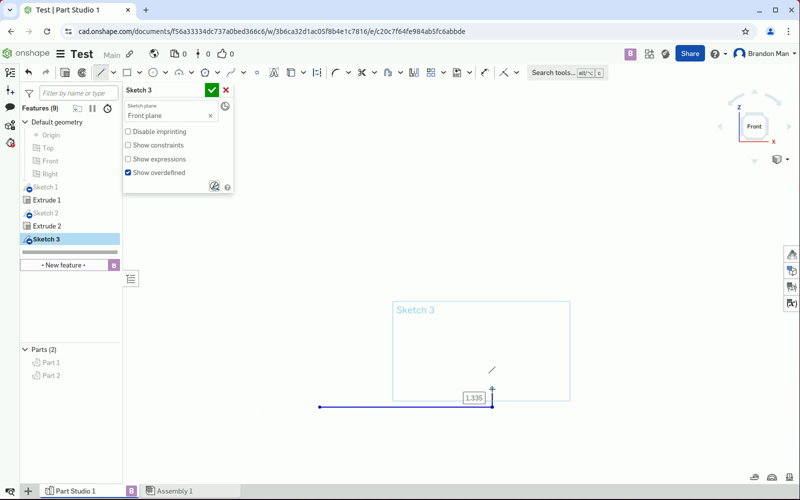
scroll(-6)
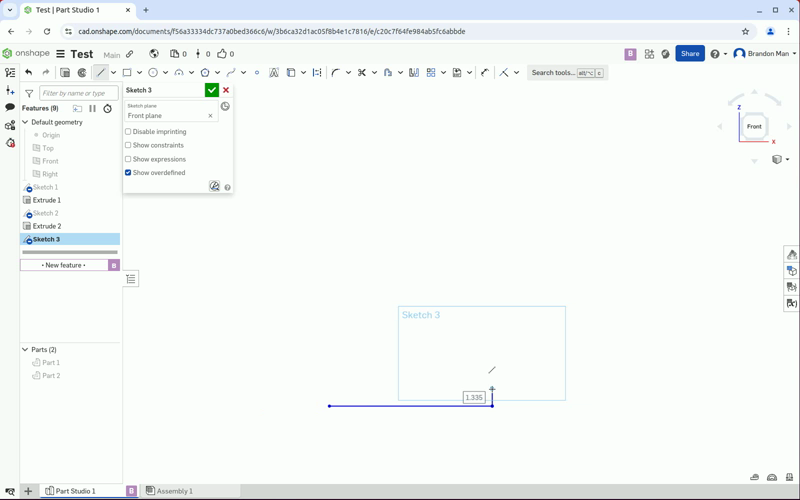
scroll(-6)
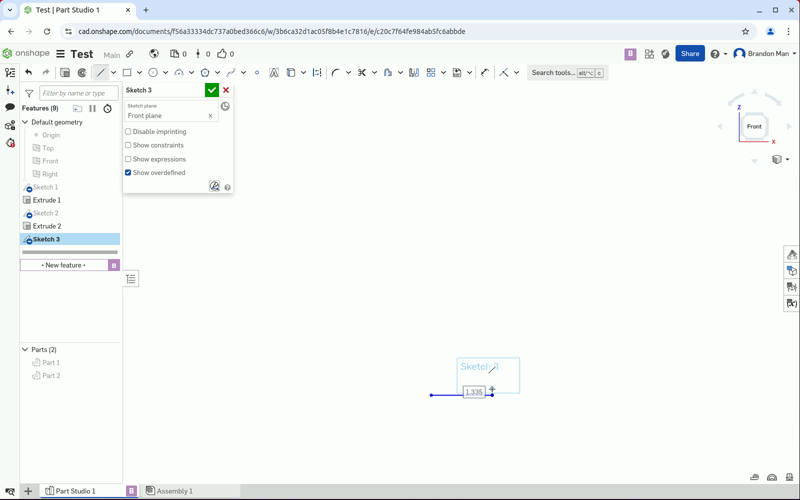
key_up(shift)
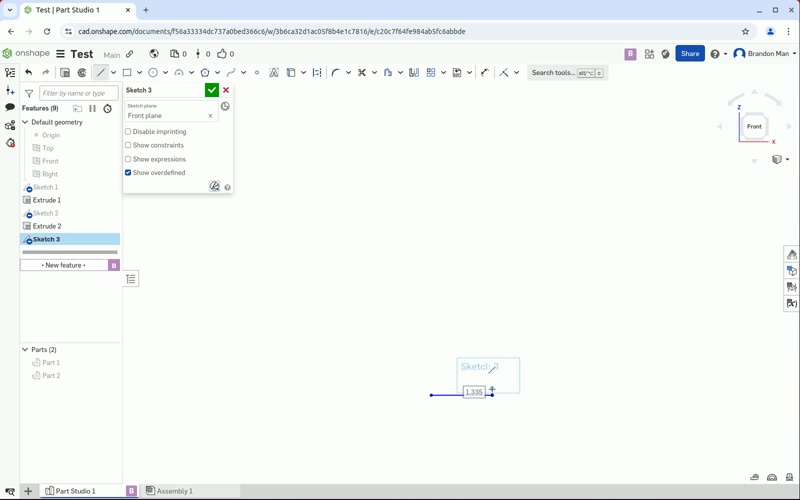
key_down(shift)
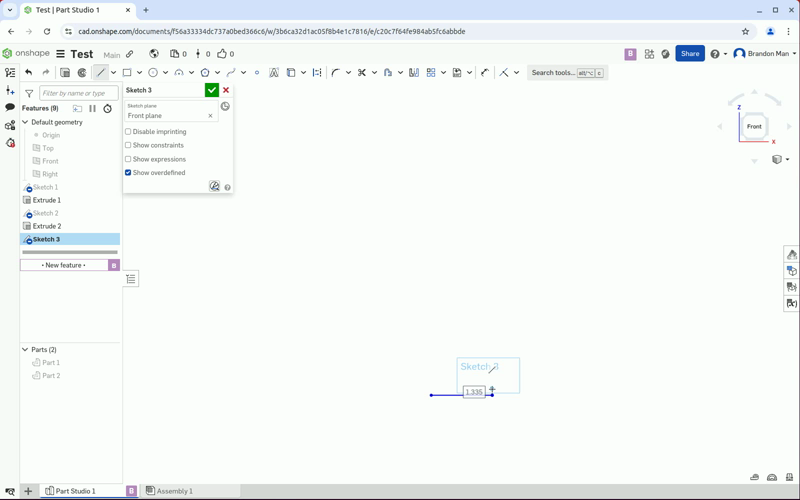
mouse_move(522, 388)
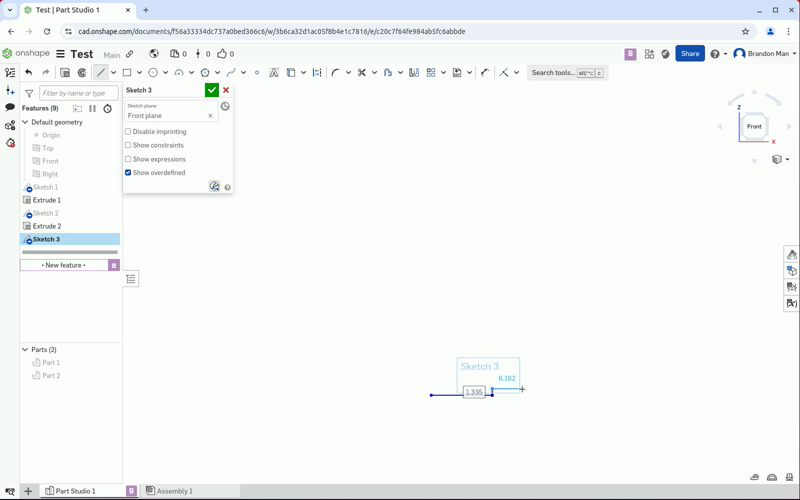
mouse_move(473, 388)
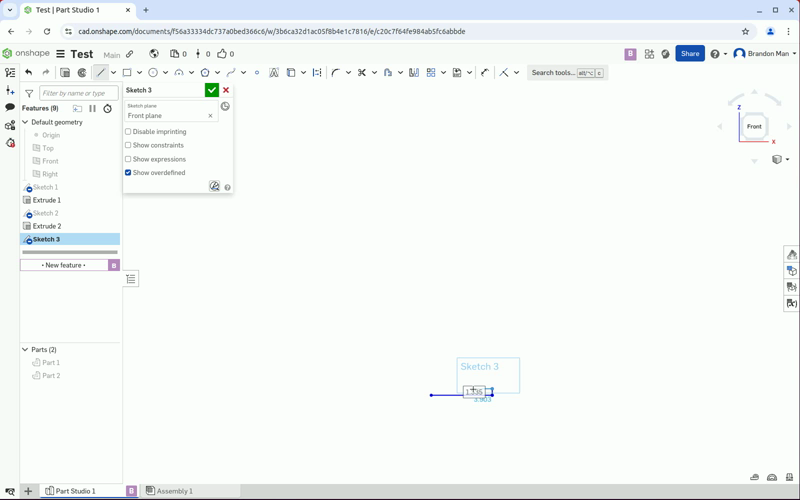
click(473, 388)
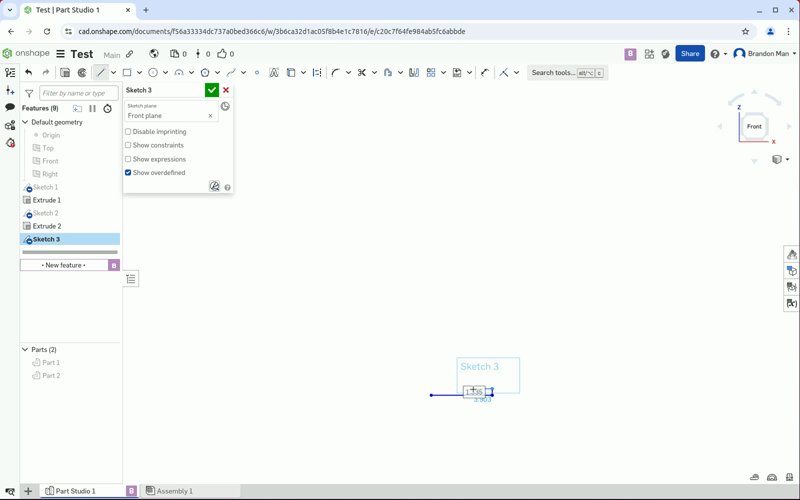
key_up(shift)
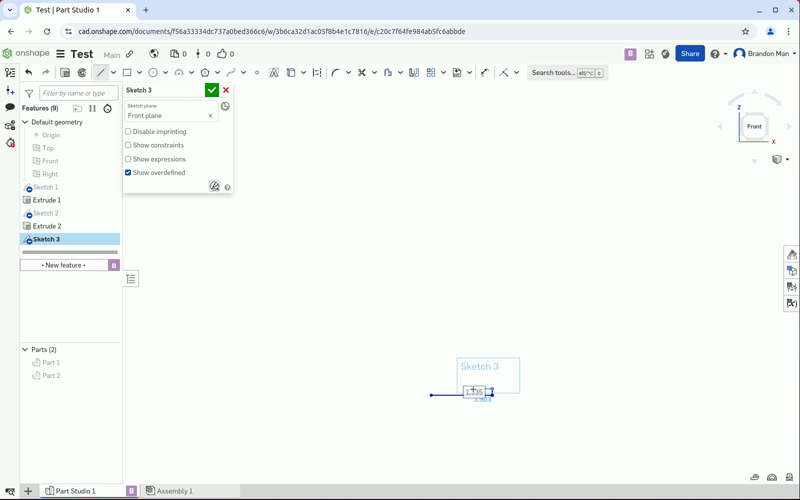
key_down(shift)
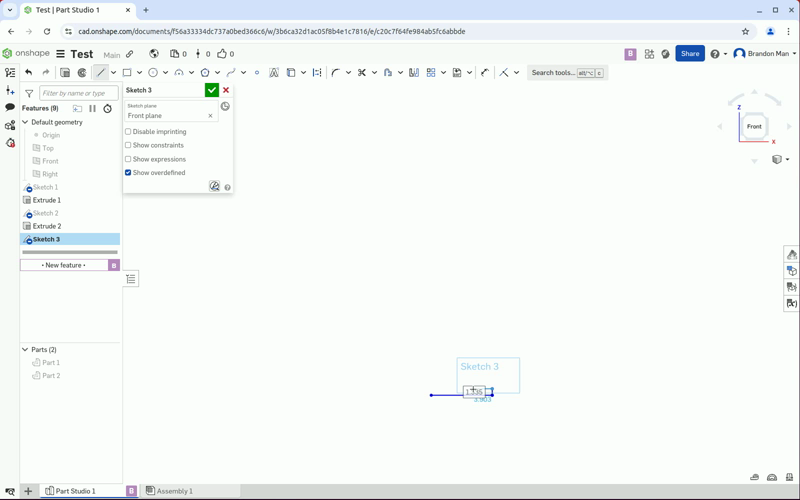
mouse_move(503, 388)
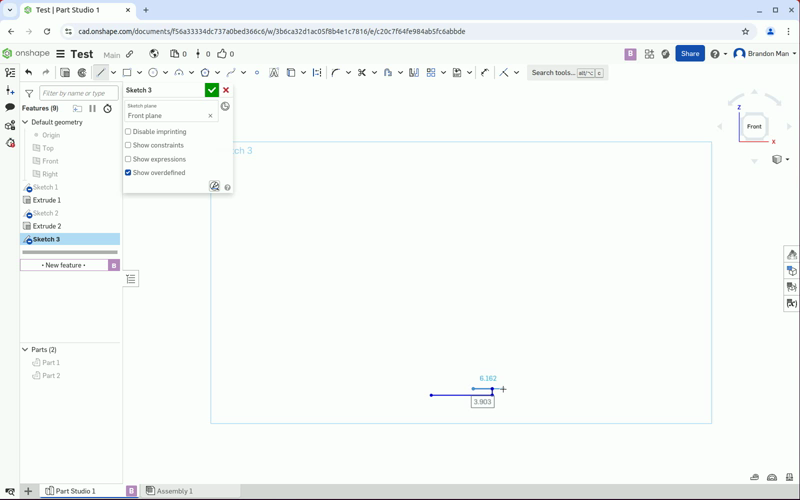
mouse_move(444, 388)
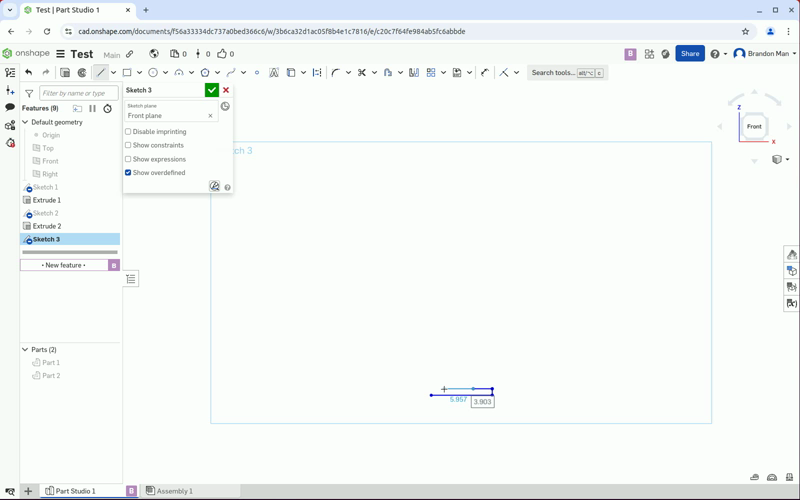
click(444, 388)
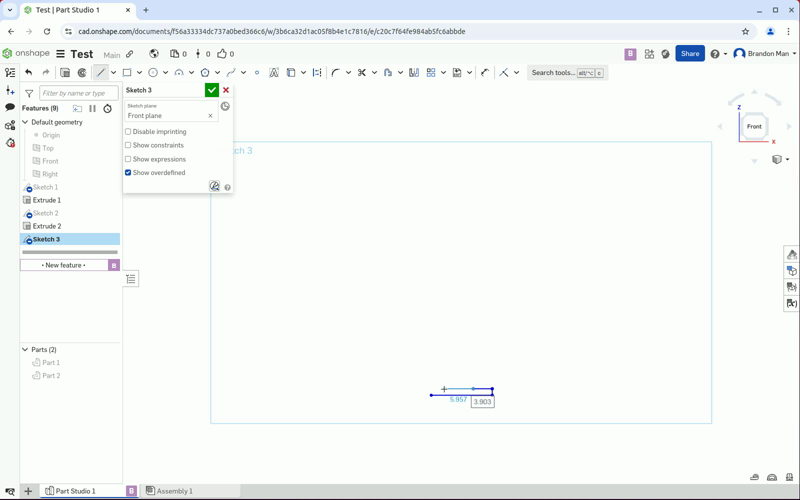
key_up(shift)
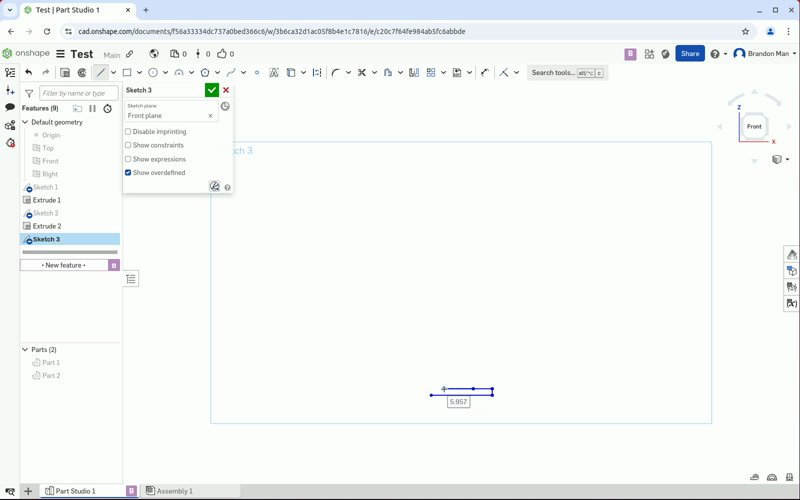
key_down(shift)
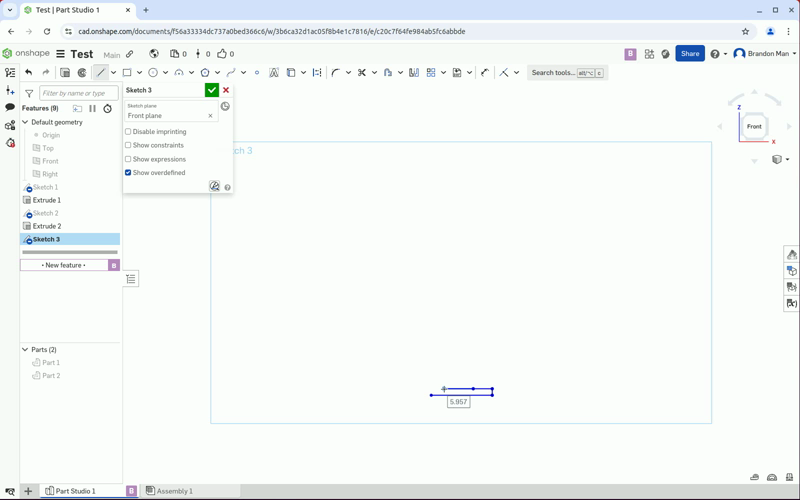
mouse_move(474, 388)
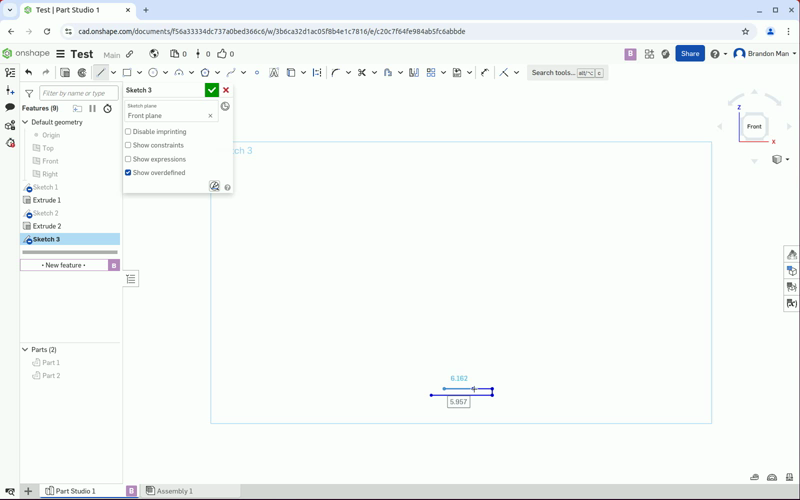
mouse_move(431, 388)
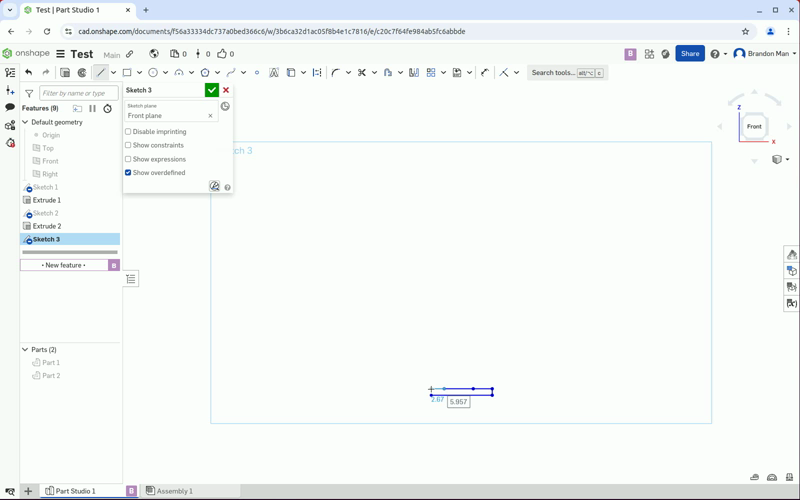
click(431, 388)
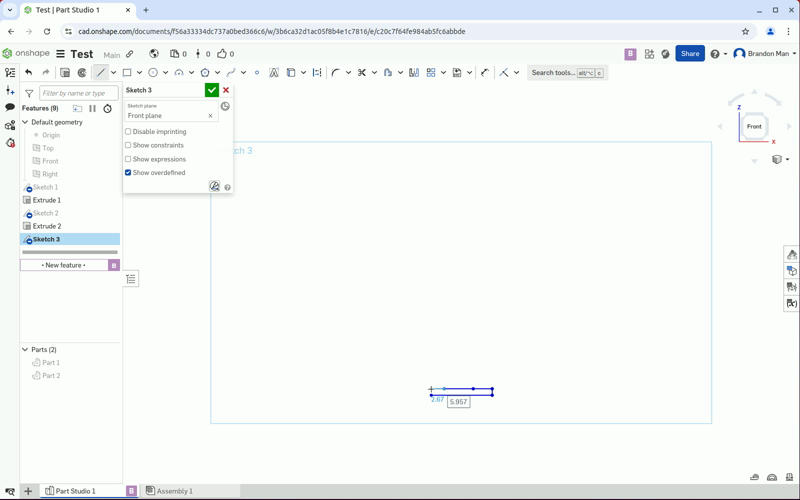
key_up(shift)
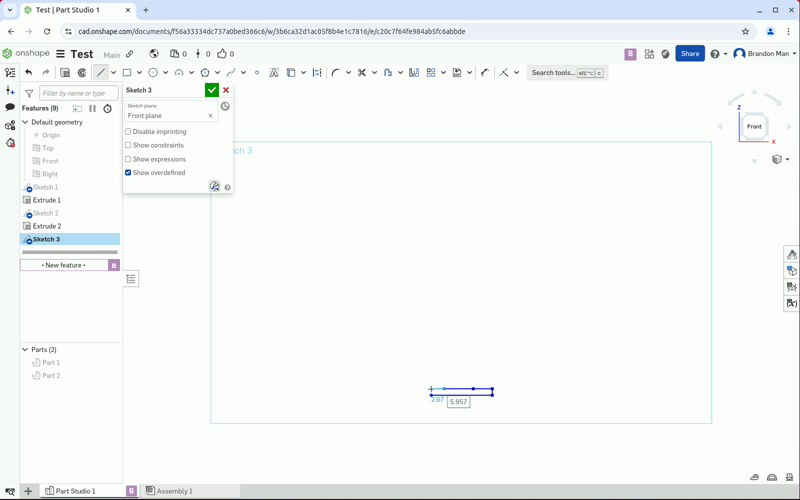
mouse_move(461, 388)
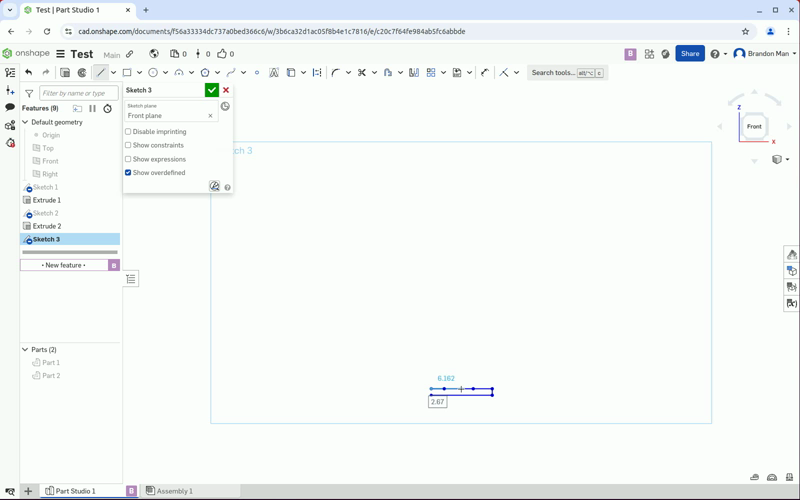
key_down(shift)
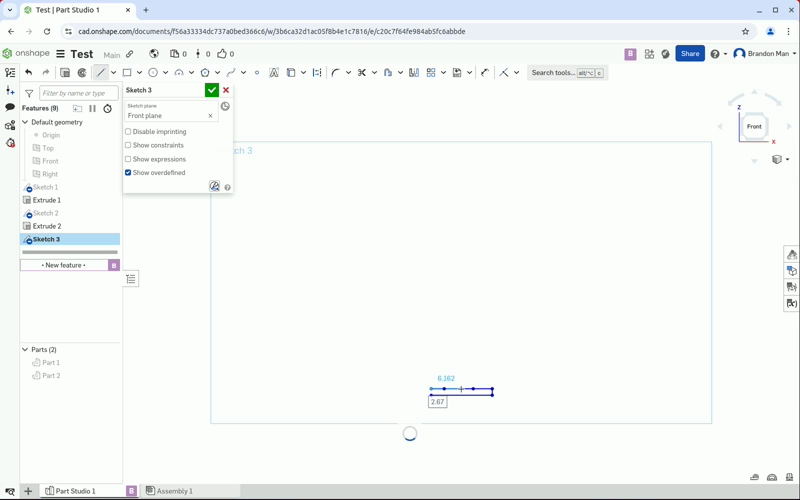
mouse_move(431, 395)
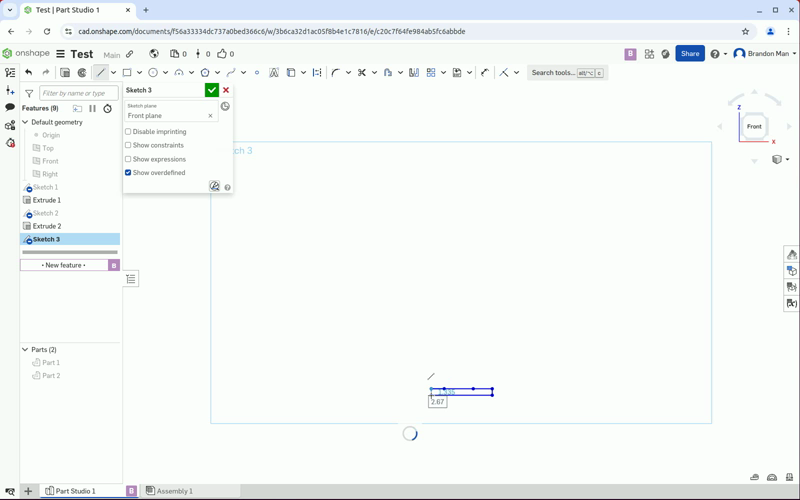
scroll(6)
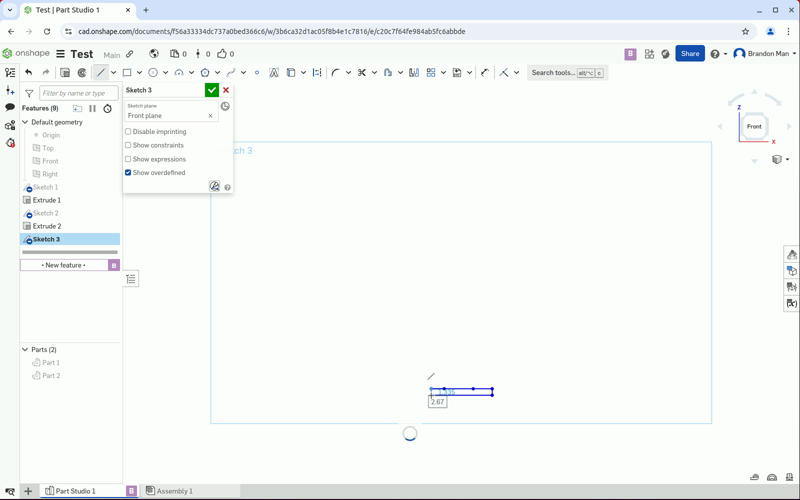
scroll(6)
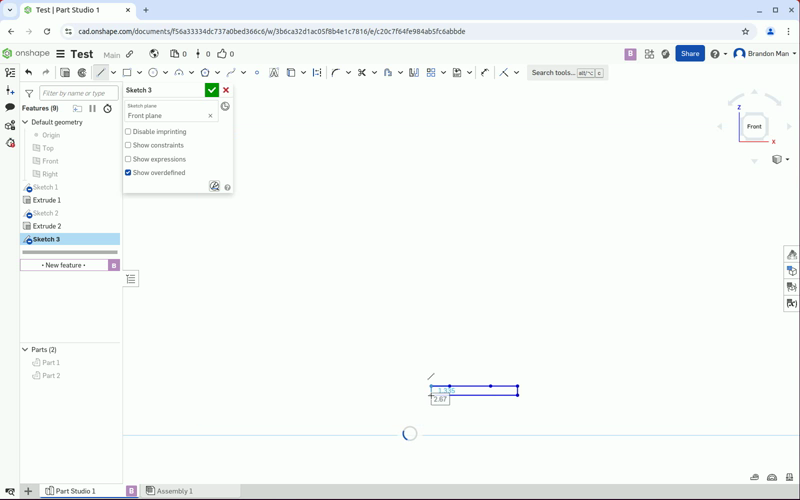
scroll(6)
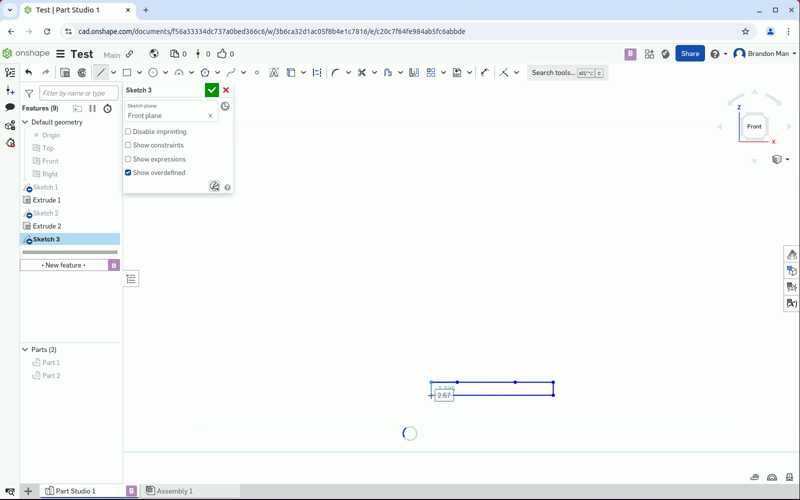
scroll(6)
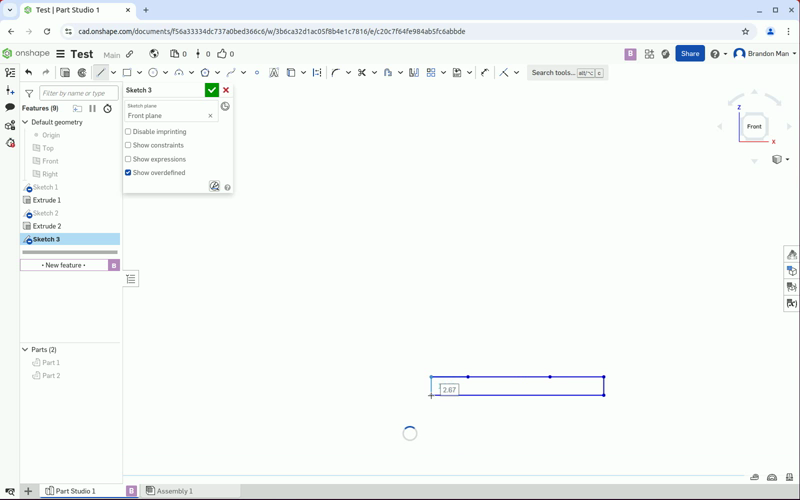
scroll(6)
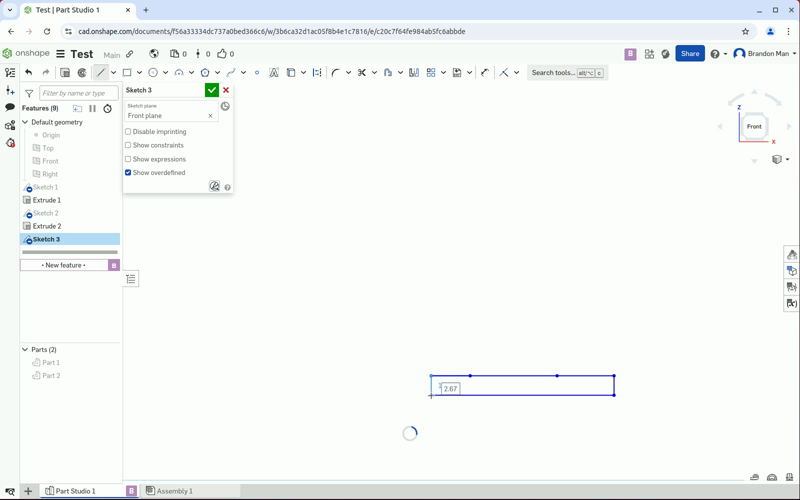
scroll(6)
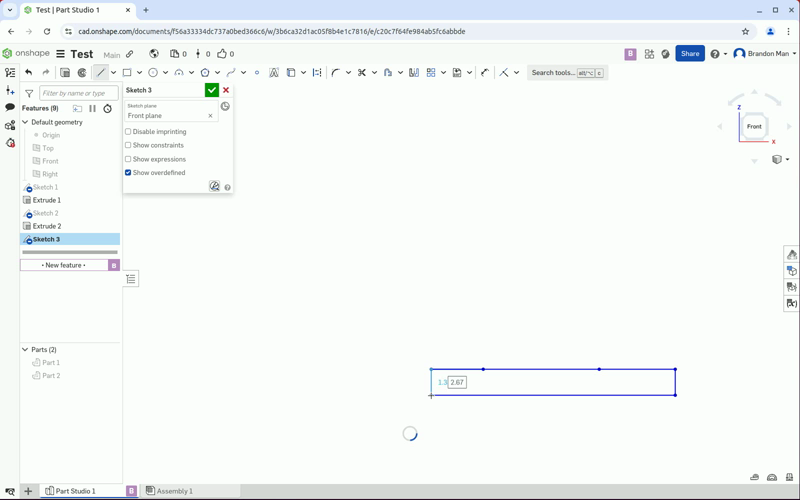
scroll(6)
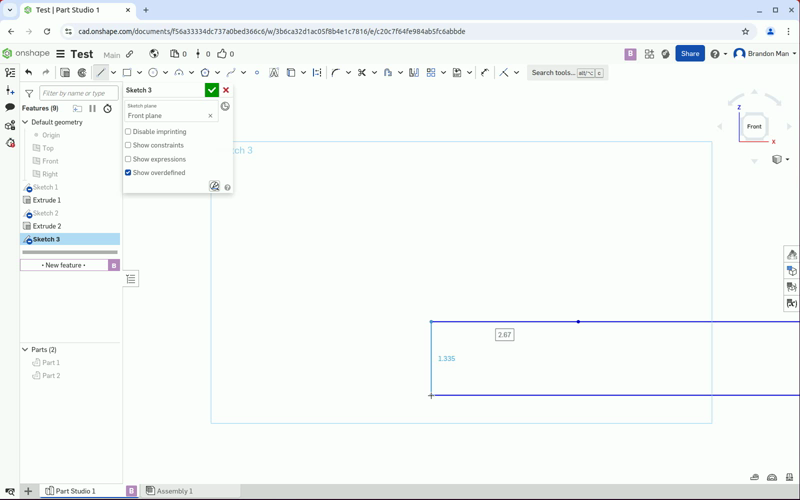
key_up(shift)
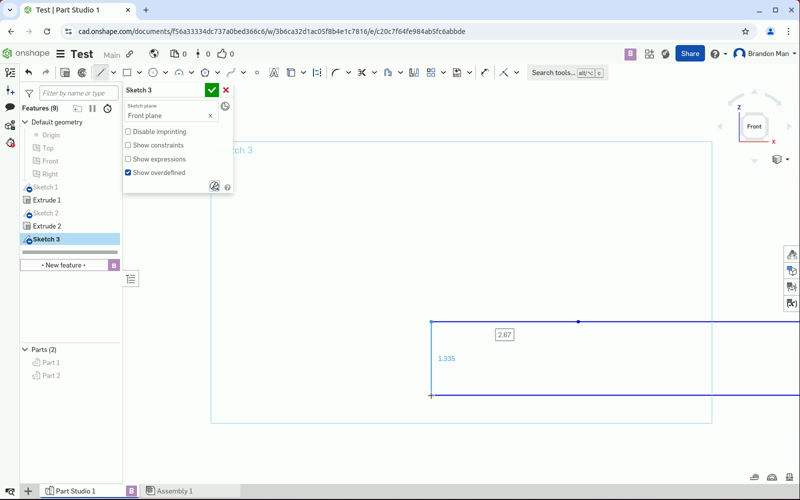
click(431, 395)
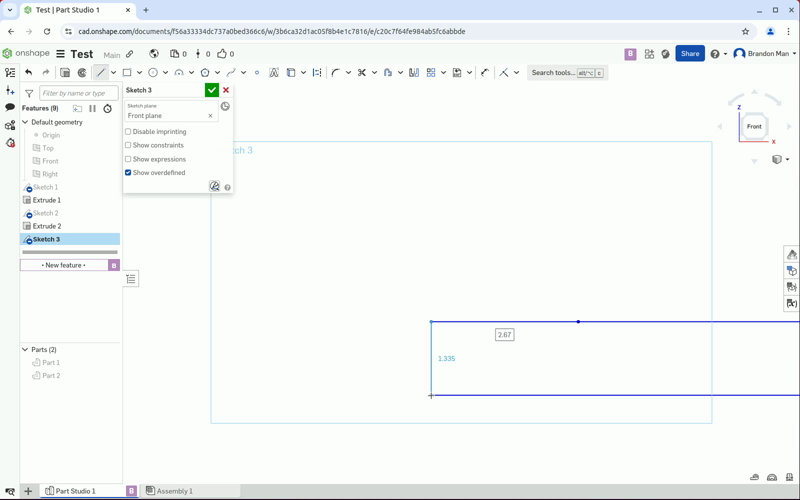
scroll(-6)
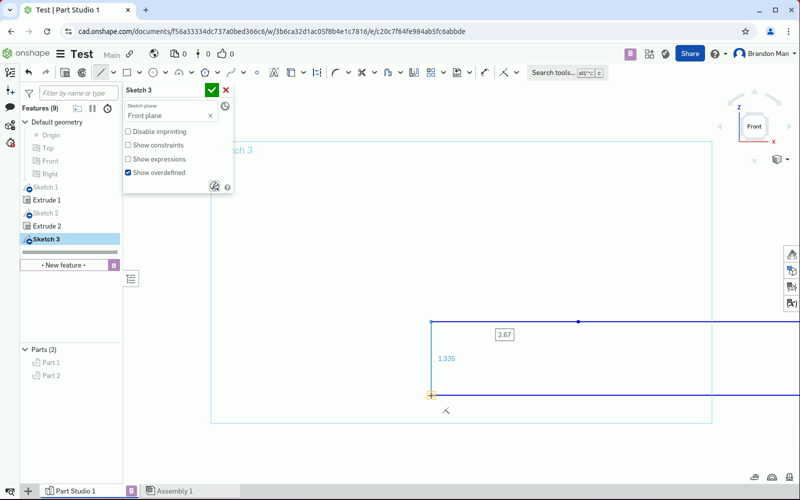
scroll(-6)
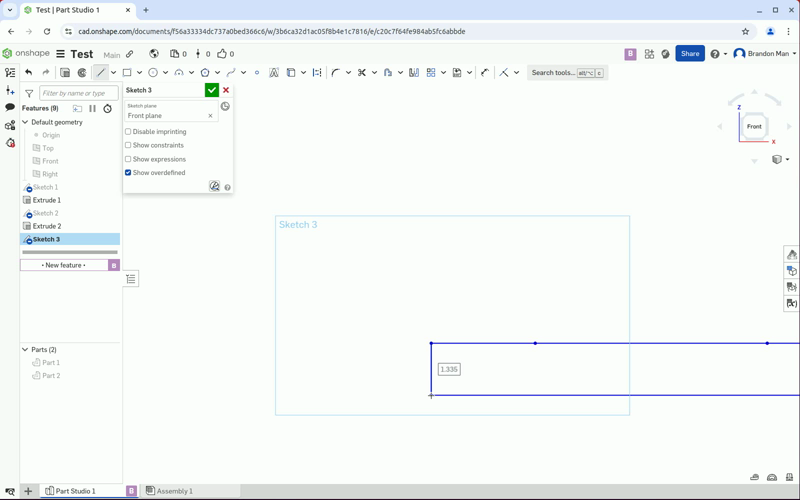
scroll(-6)
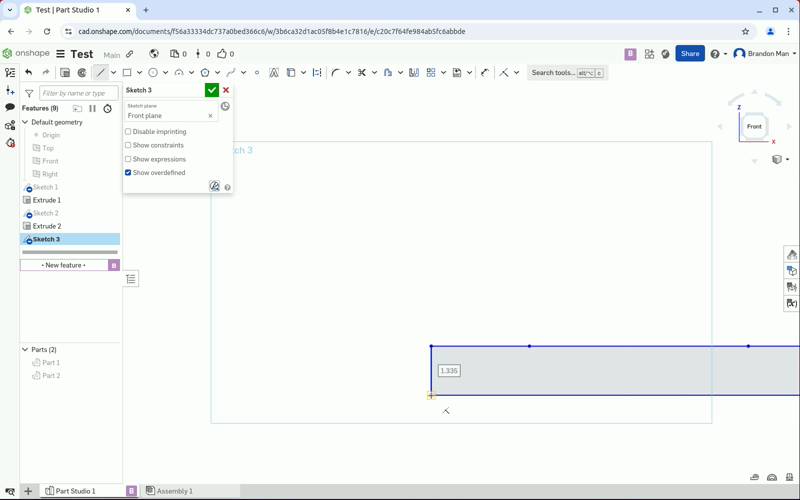
scroll(-6)
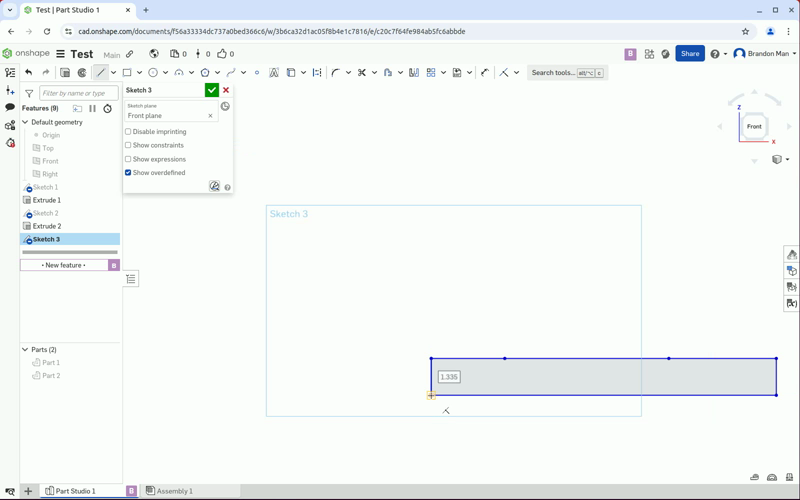
scroll(-6)
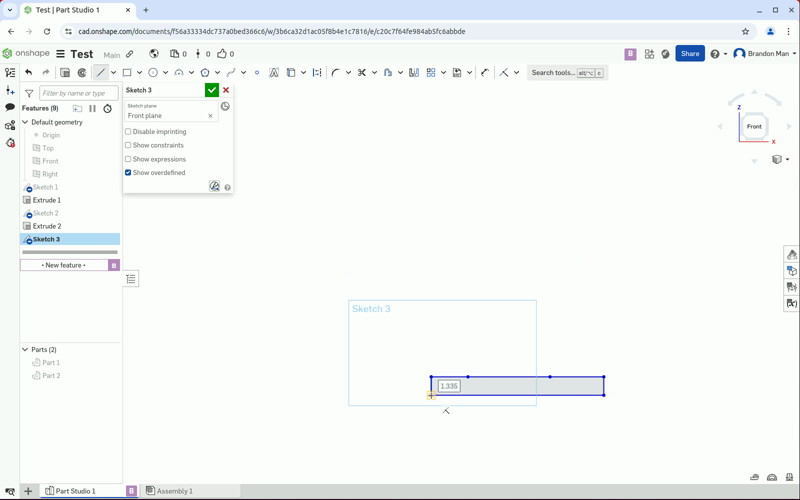
scroll(-6)
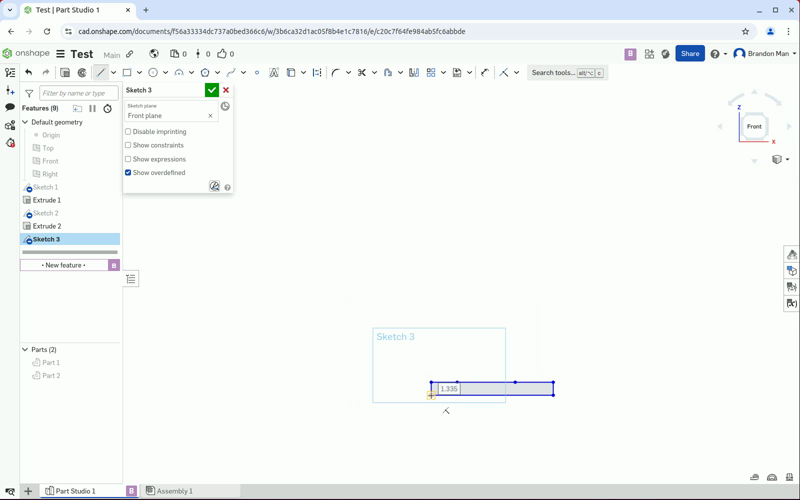
scroll(-6)
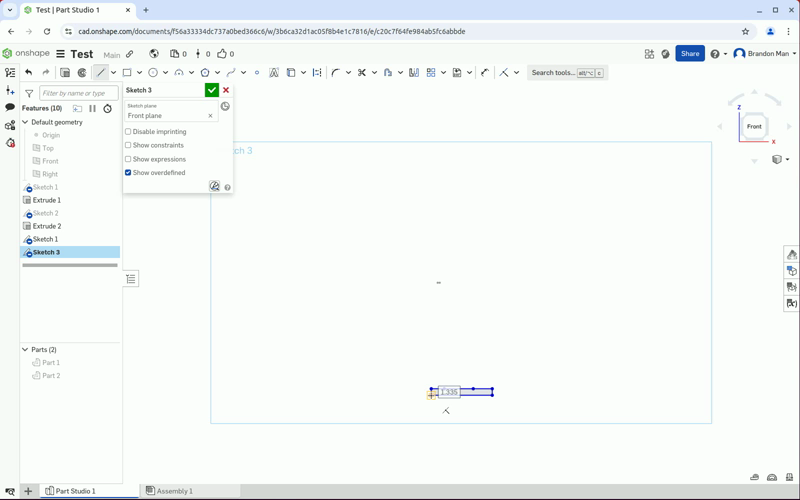
key(esc)
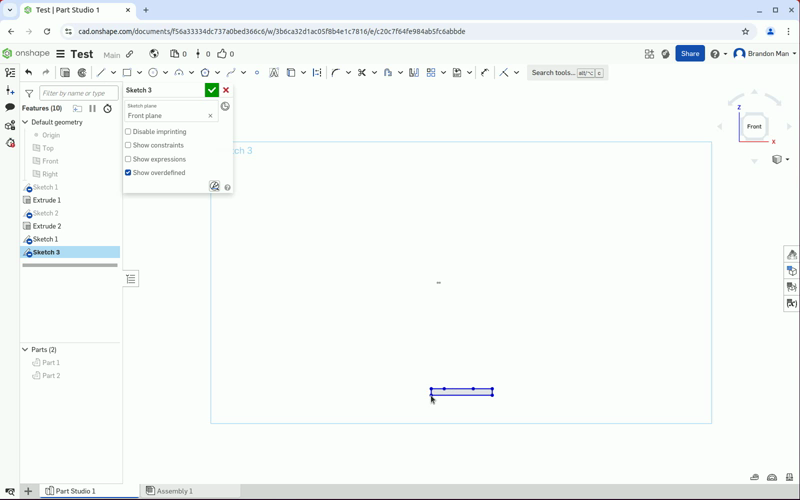
mouse_move(473, 391)
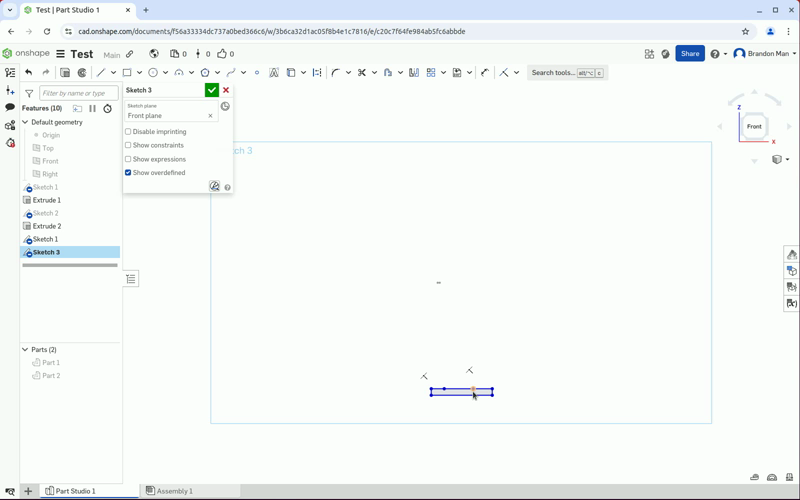
scroll(6)
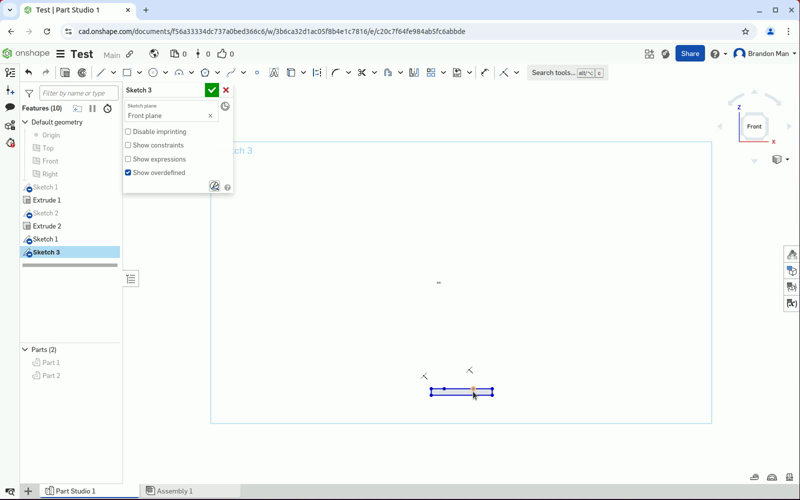
scroll(6)
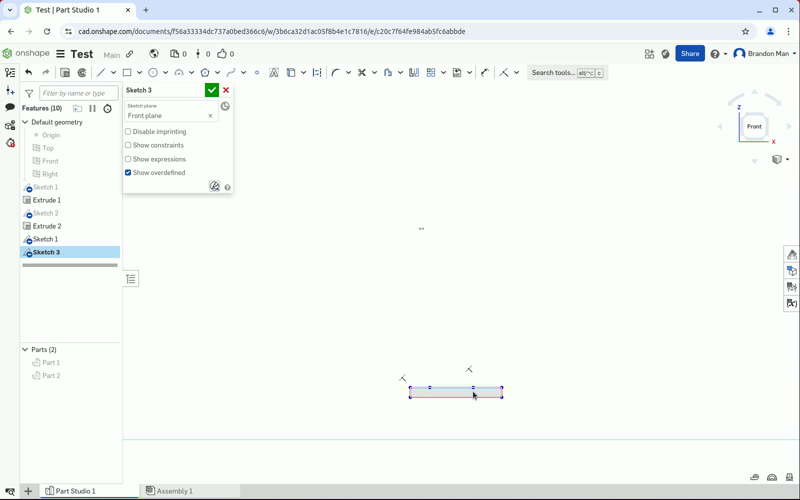
scroll(6)
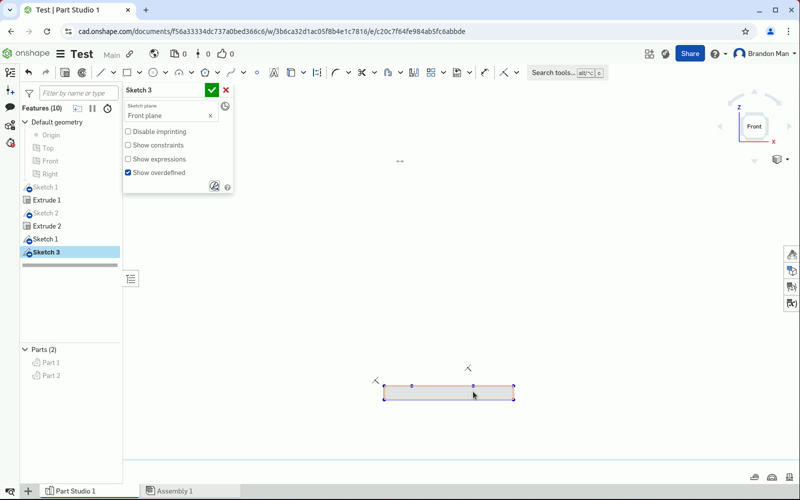
scroll(6)
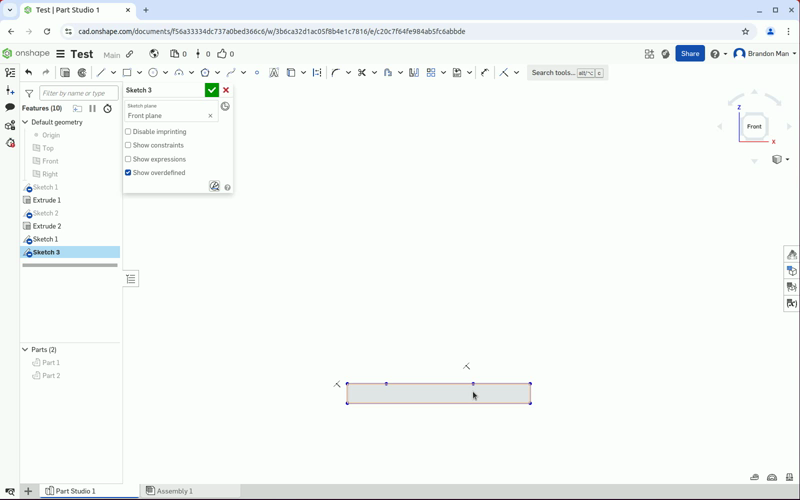
scroll(6)
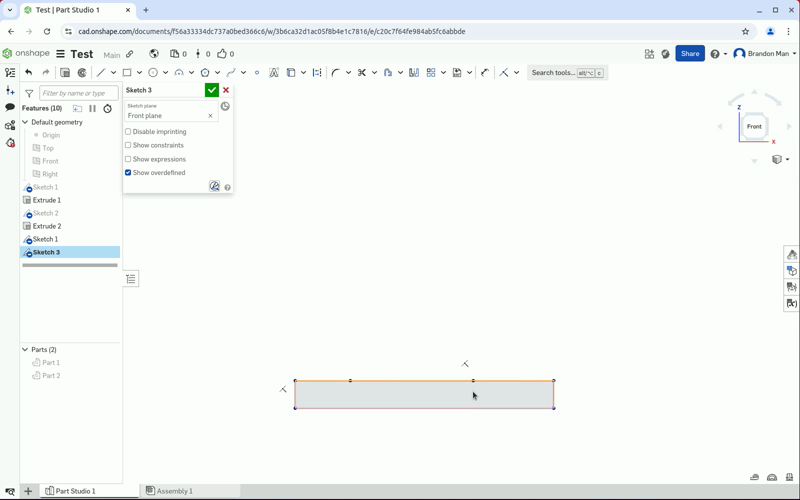
scroll(6)
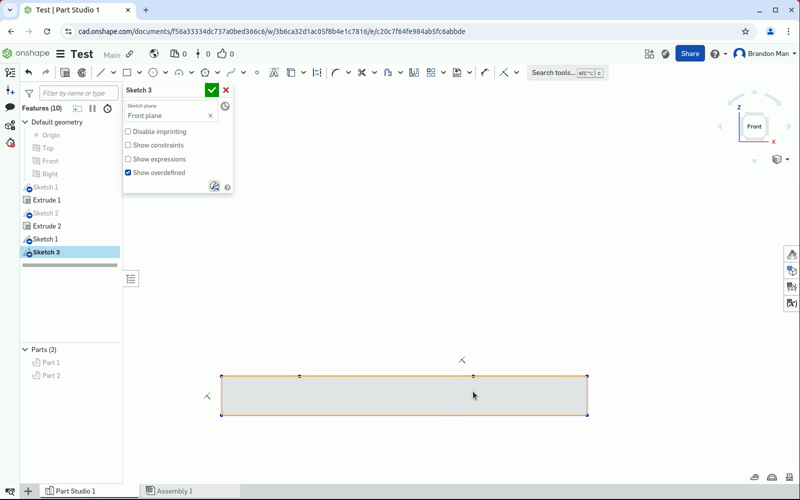
scroll(6)
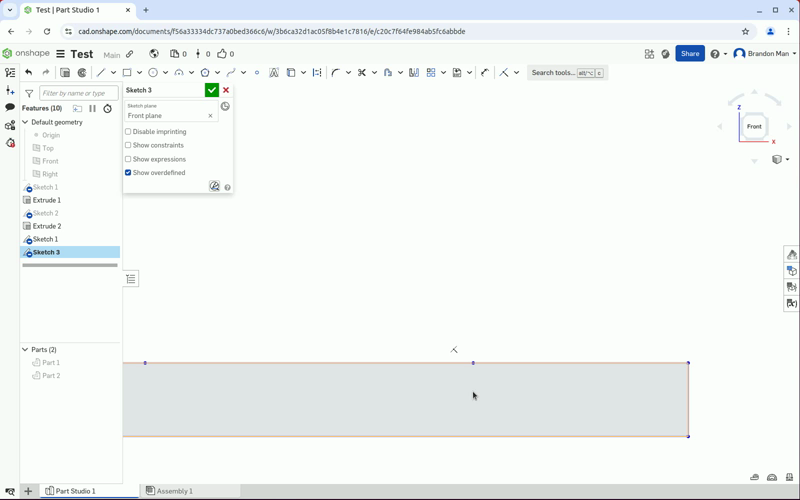
click(473, 391)
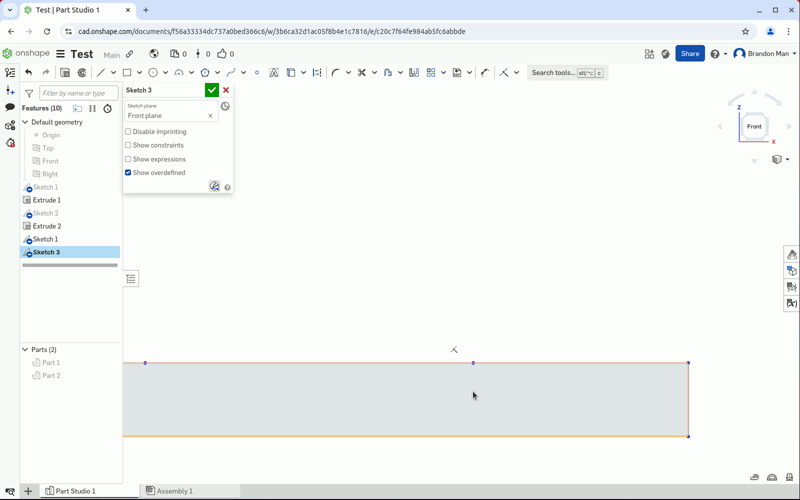
scroll(-6)
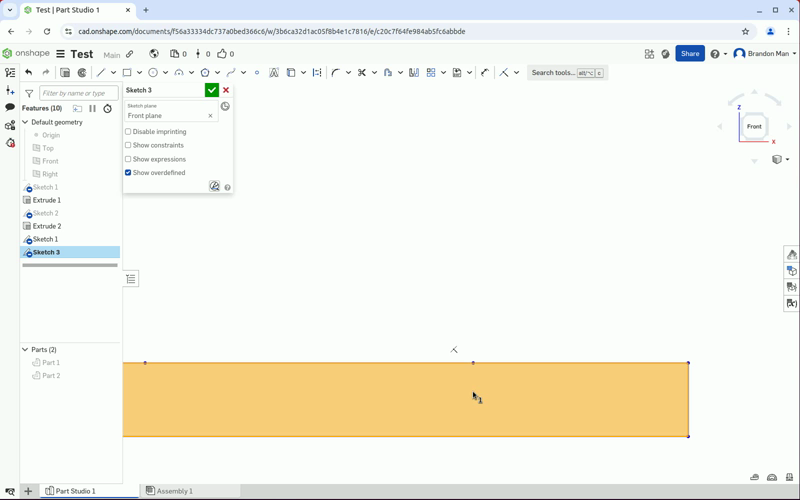
scroll(-6)
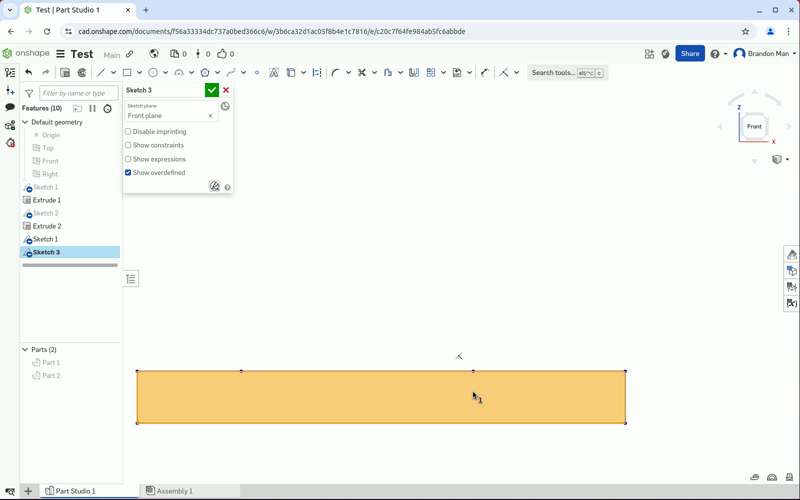
scroll(-6)
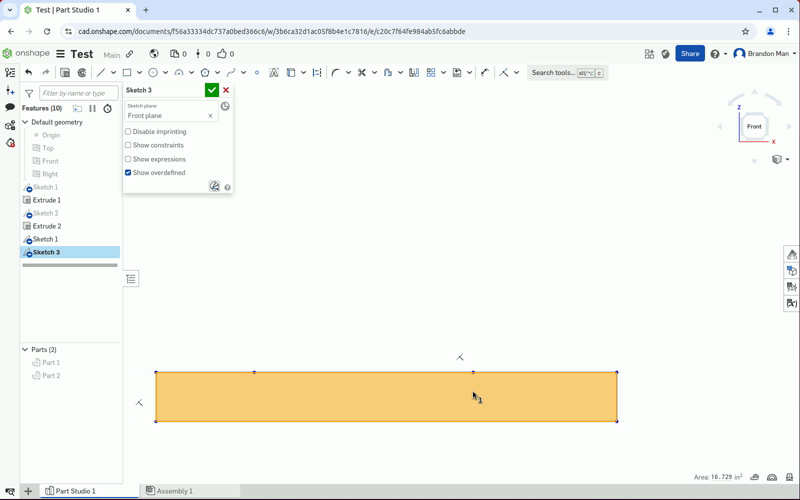
scroll(-6)
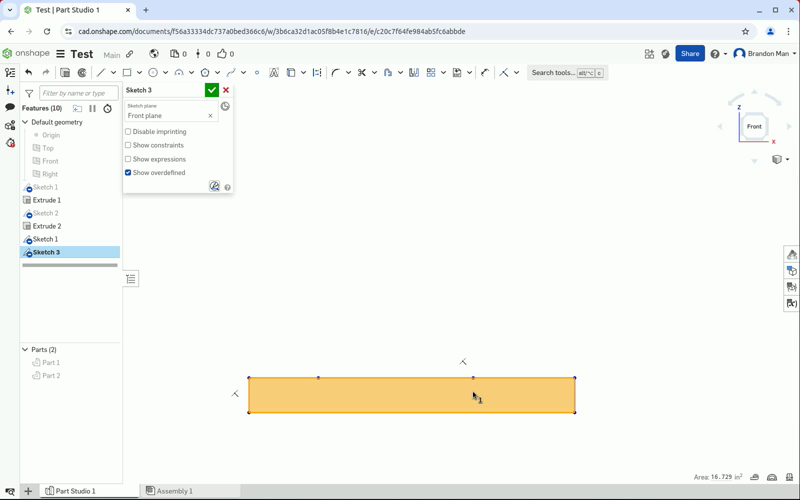
scroll(-6)
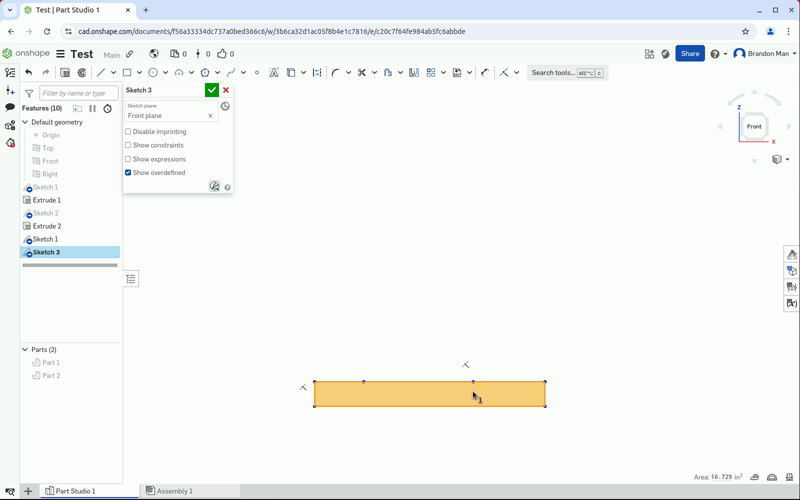
scroll(-6)
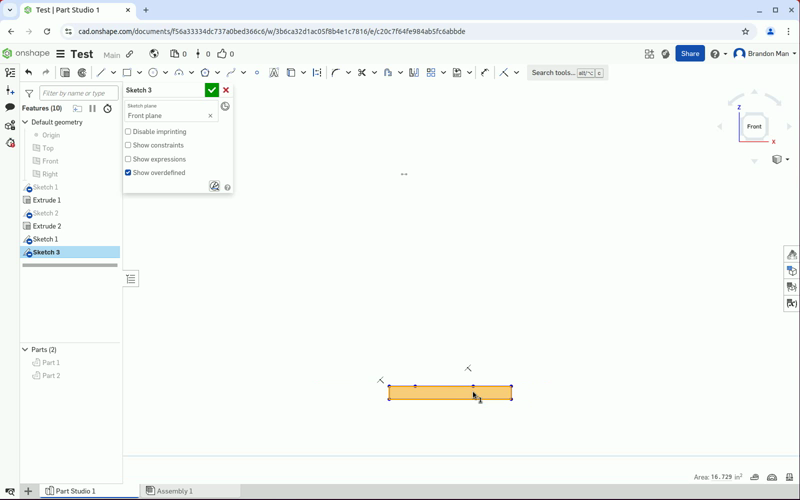
scroll(-6)
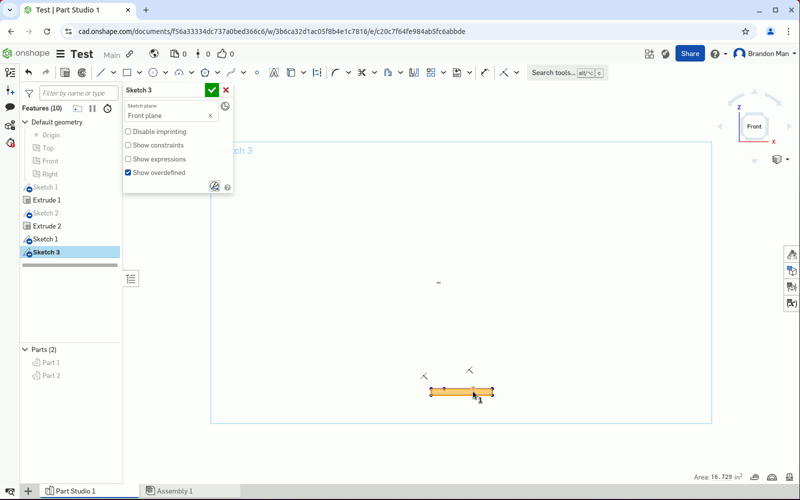
mouse_move(73, 352)
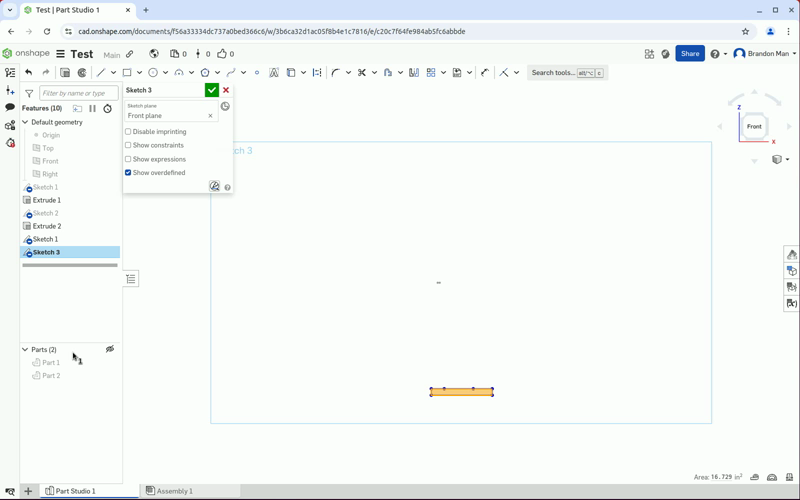
key(shift+y)
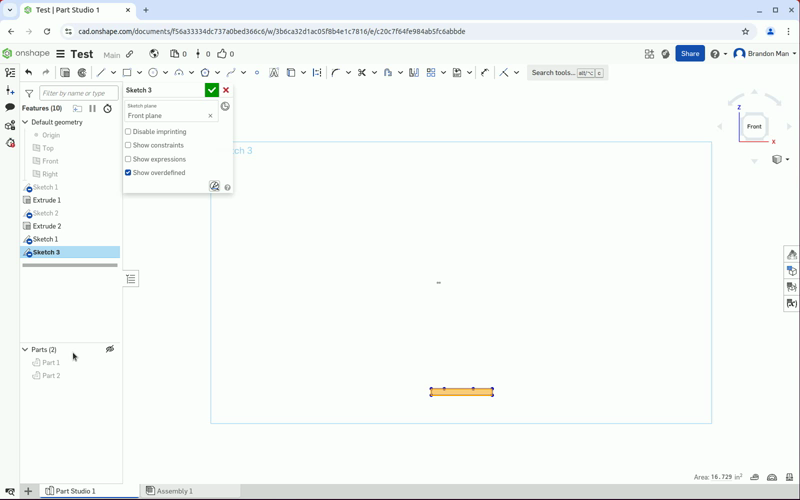
key(shift+e)
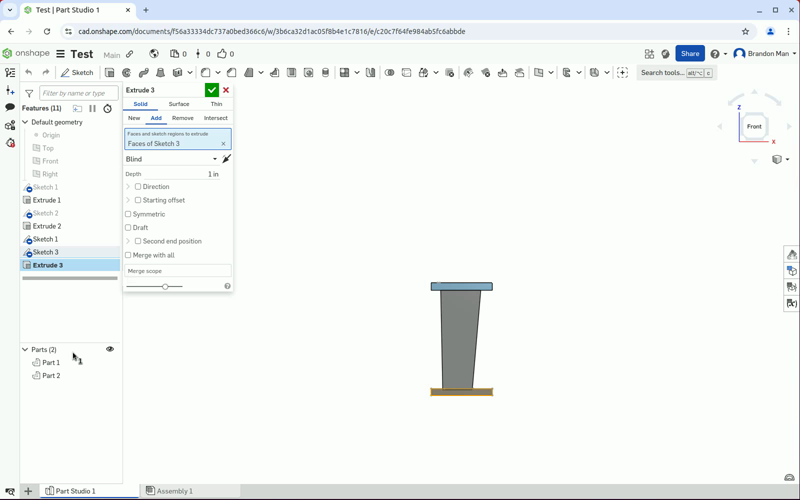
mouse_move(143, 106)
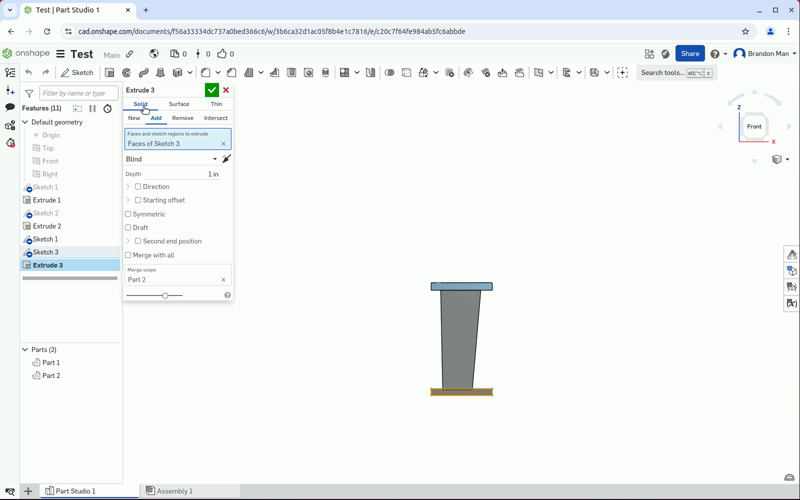
click(143, 106)
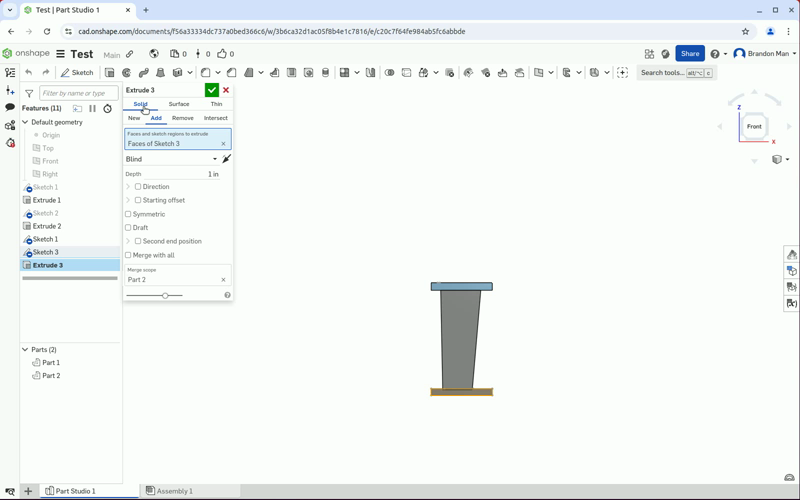
mouse_move(137, 120)
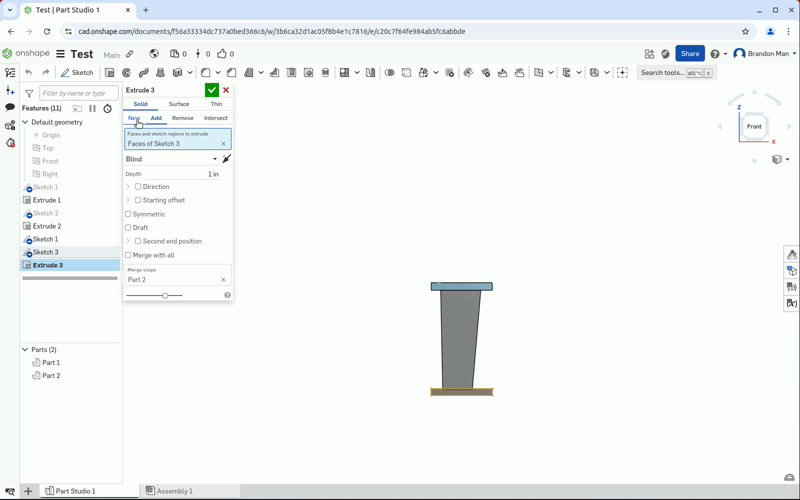
click(137, 120)
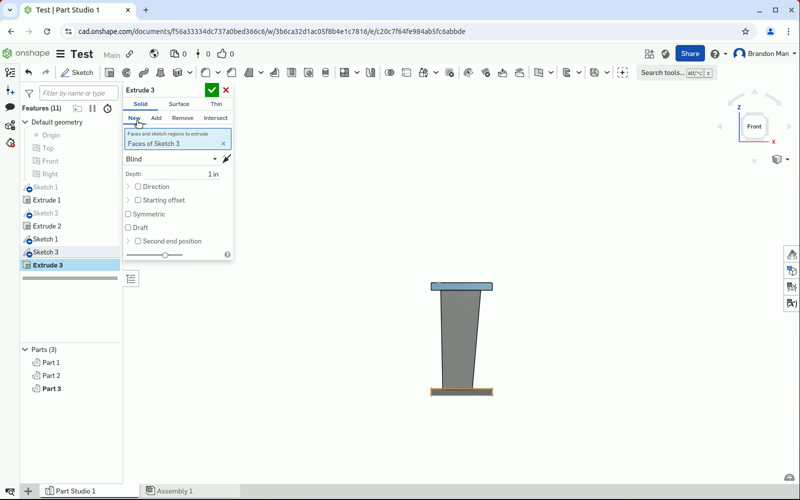
key(tab, 4)
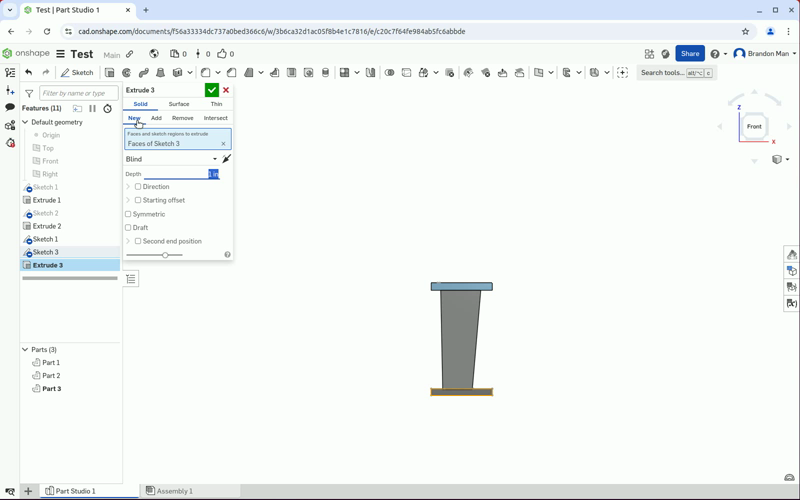
text(20.46)
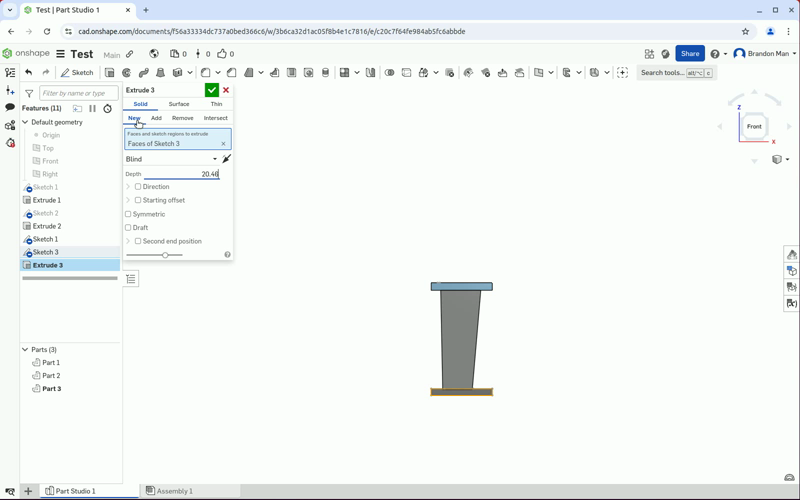
key(enter)
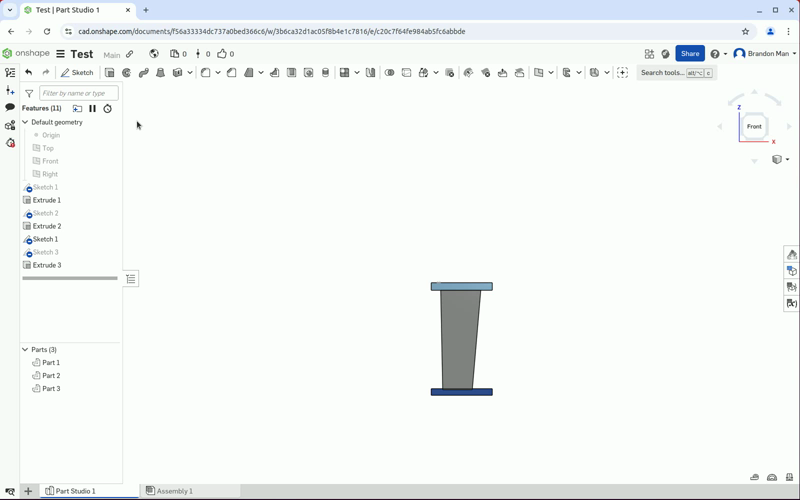
key(shift+h)
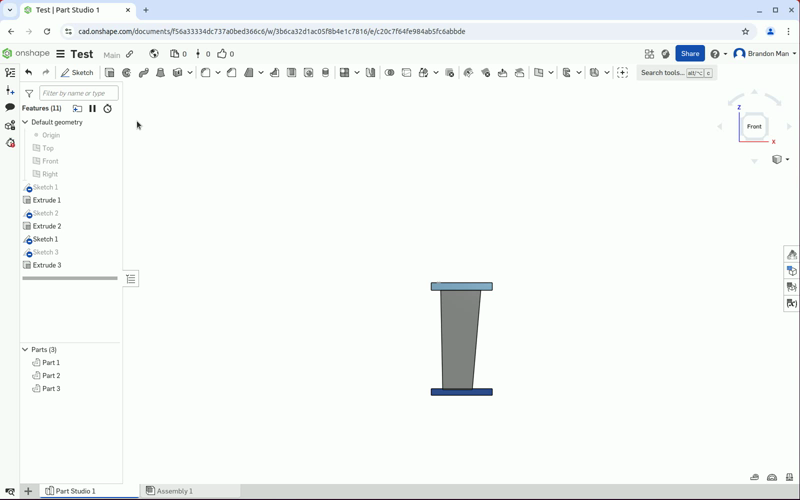
key(shift+h)
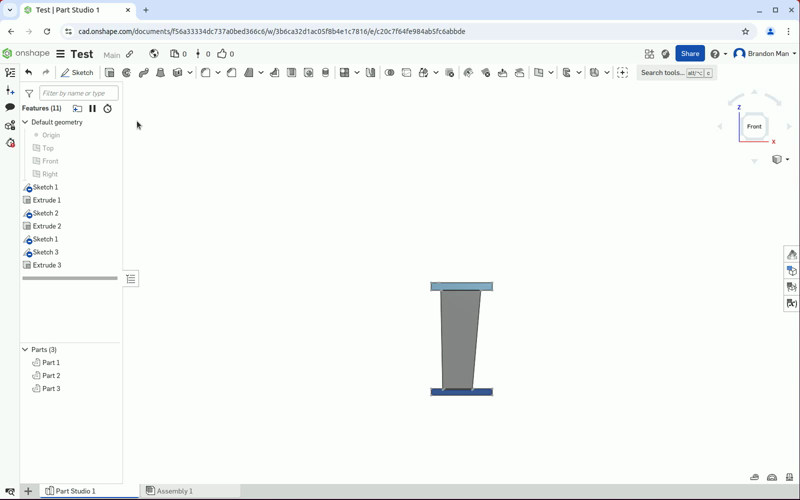
key(shift+7)
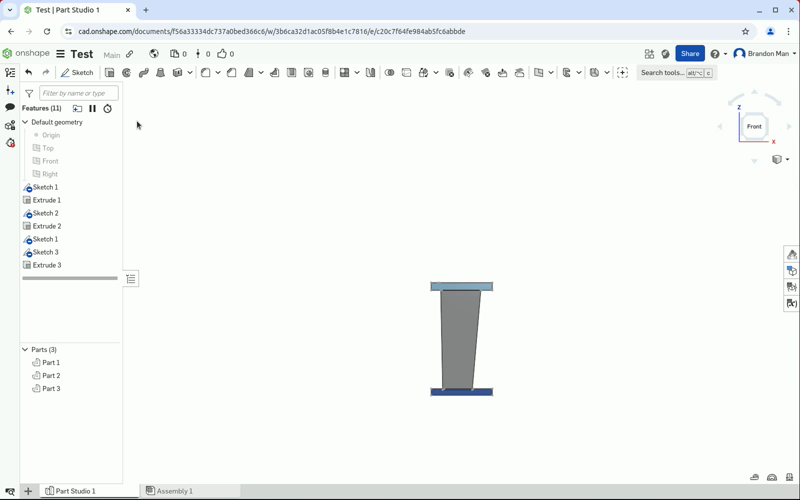
key(left, 2)
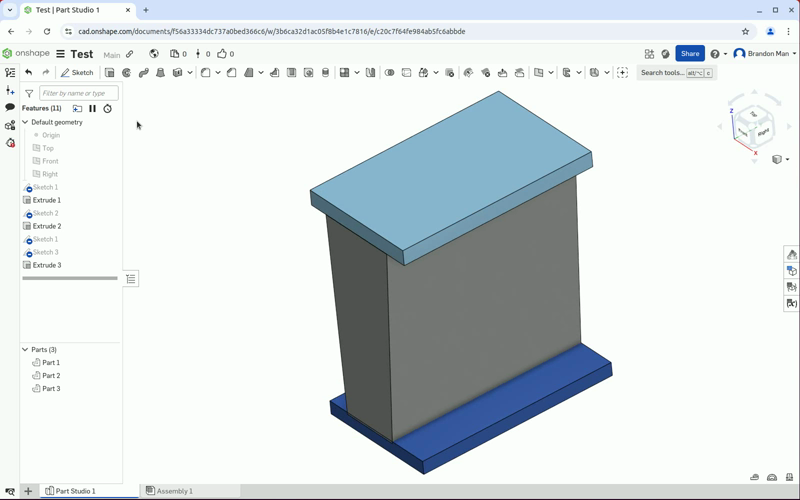
key(down, 2)
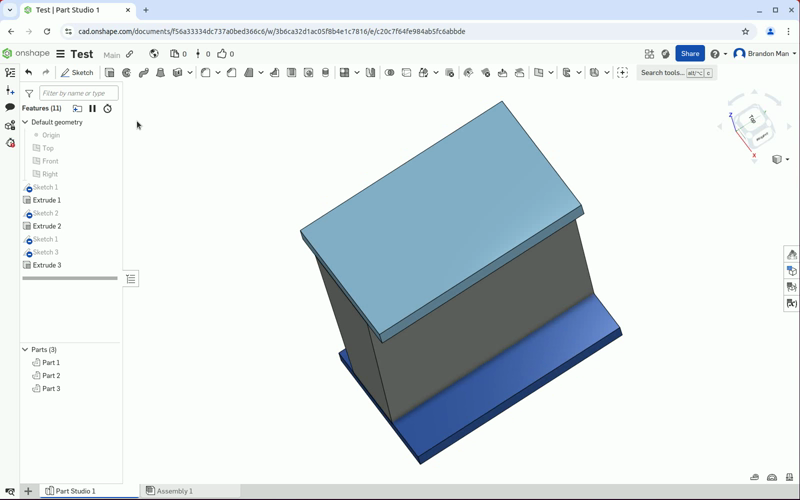
key(up, 2)
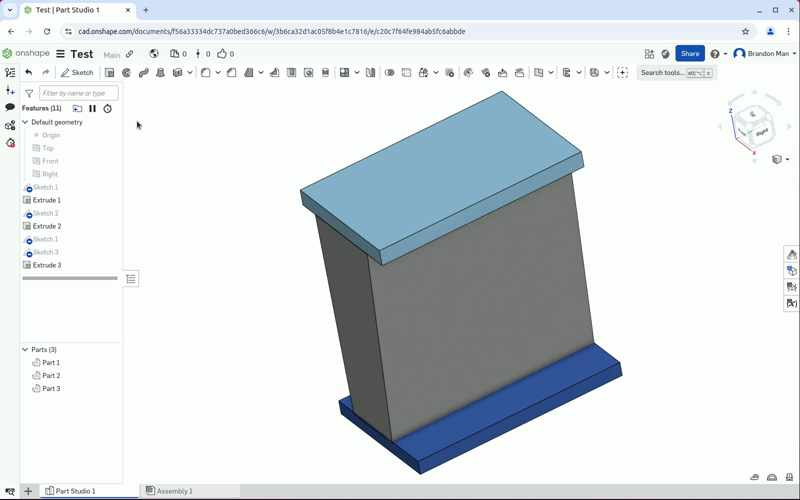
key(right, 2)
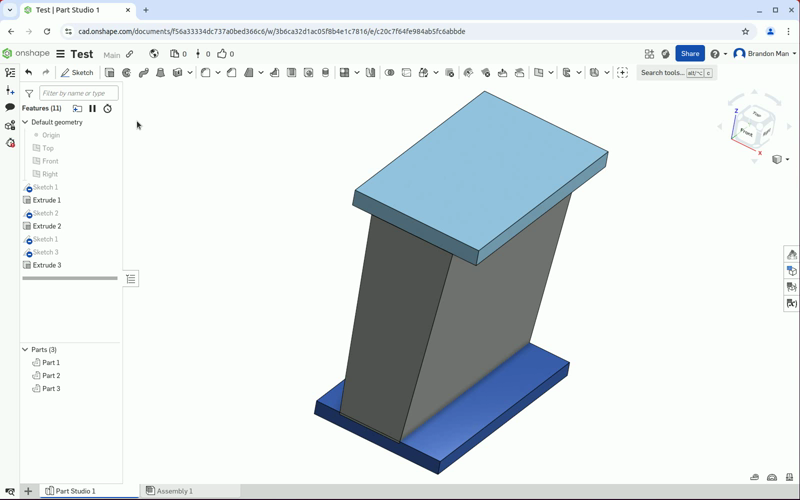
mouse_move(73, 189)
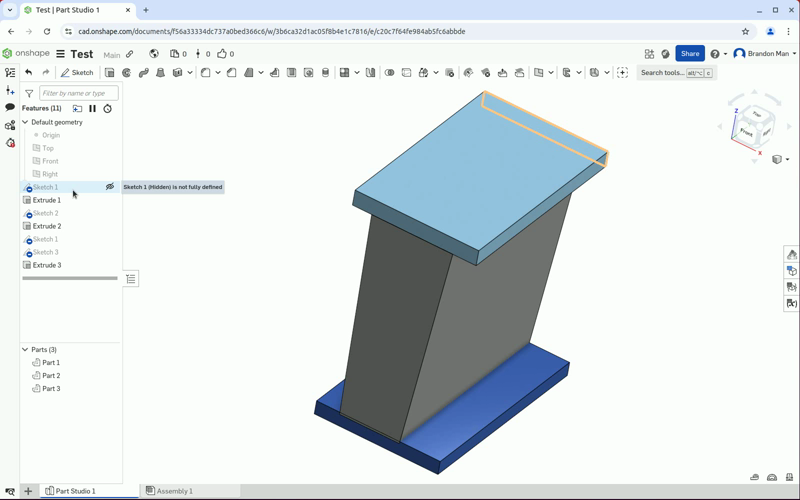
click(73, 189)